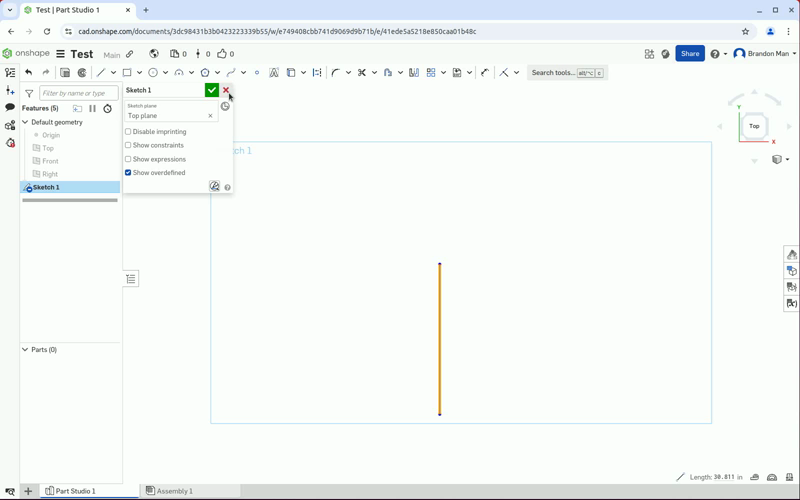
key(shift+h)
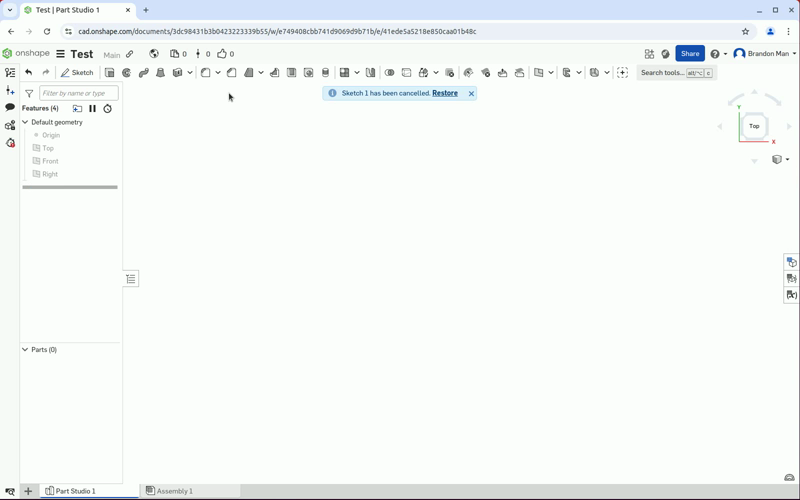
mouse_move(73, 352)
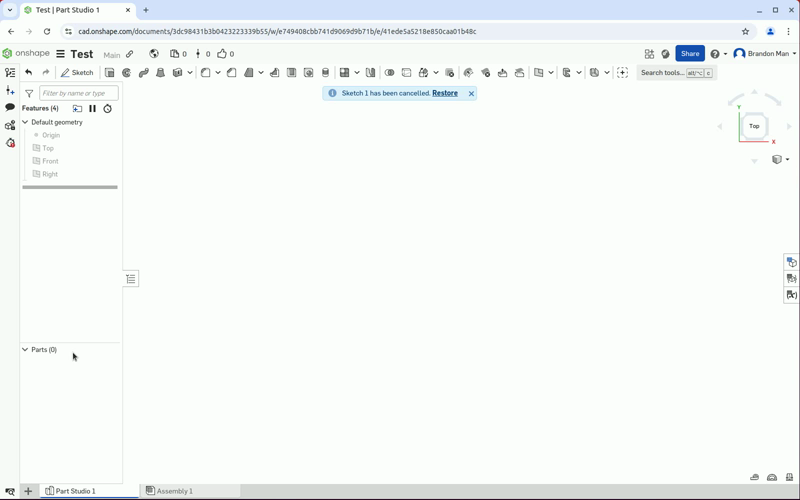
key(y)
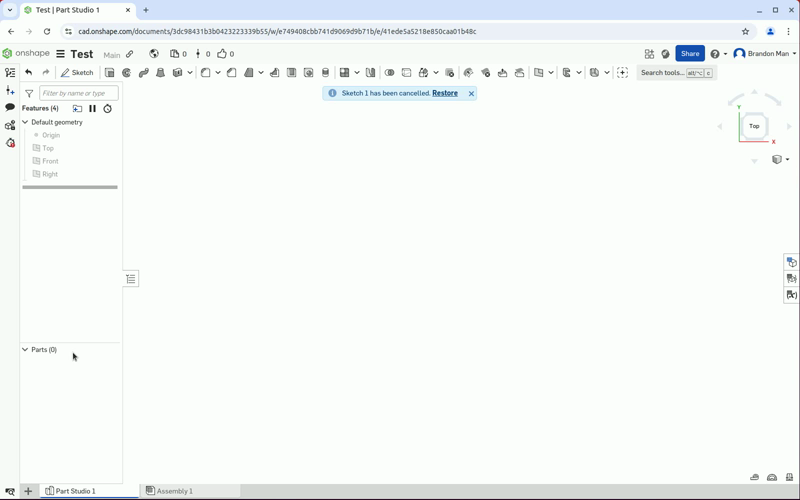
key(shift+p)
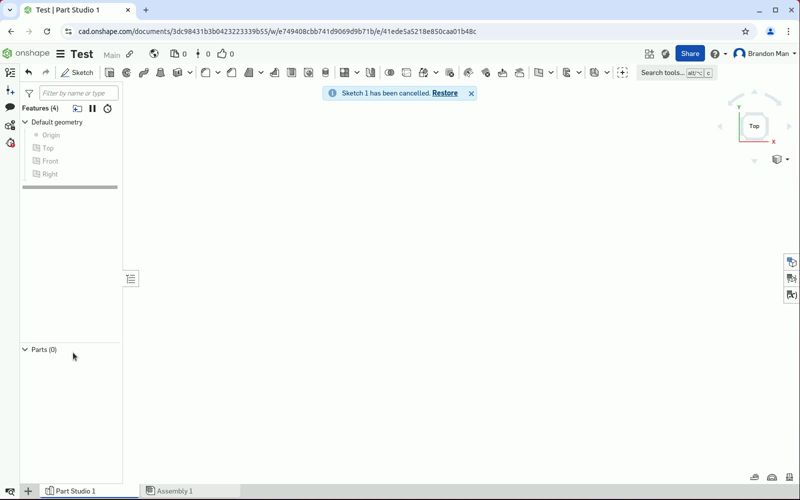
key(space)
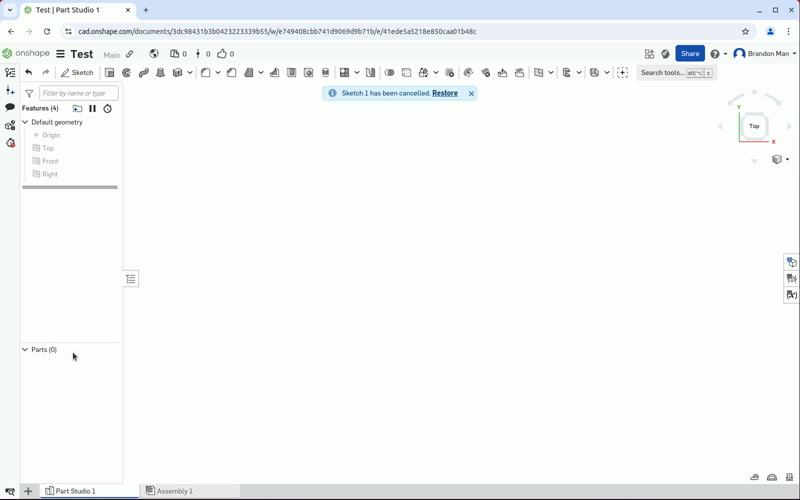
key_down(shift)
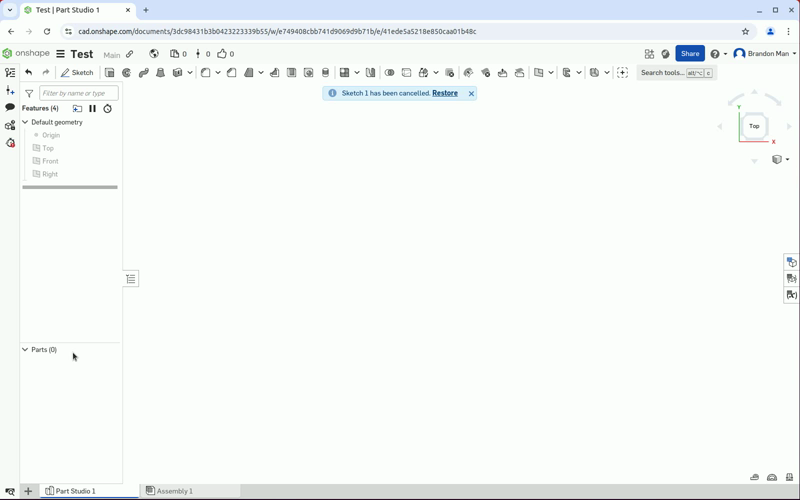
key(up)
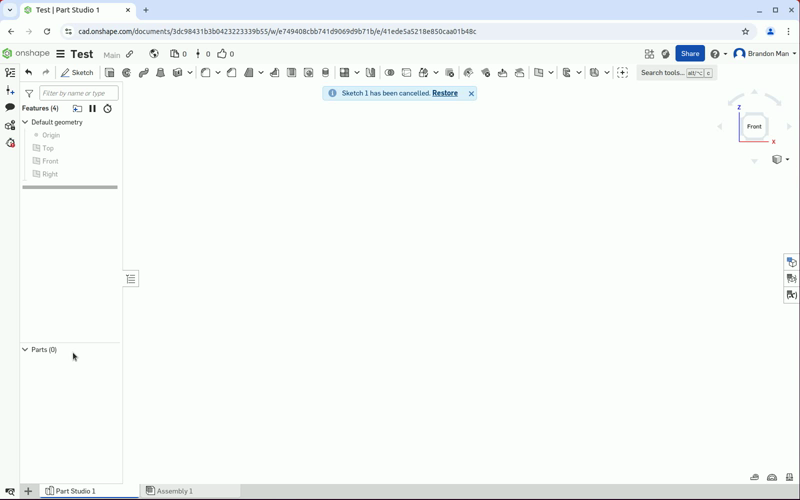
key_up(shift)
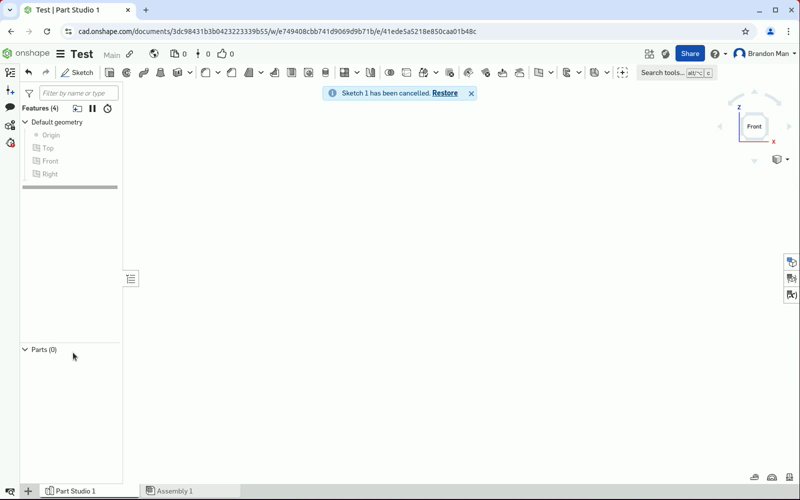
mouse_move(73, 352)
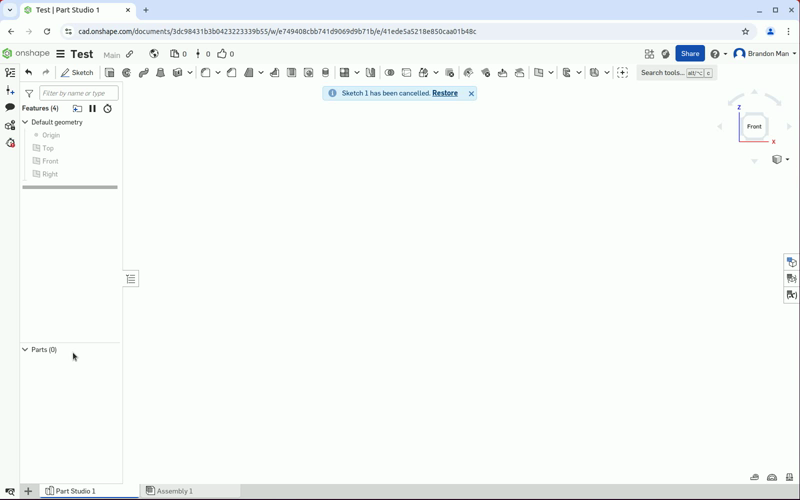
key(shift+y)
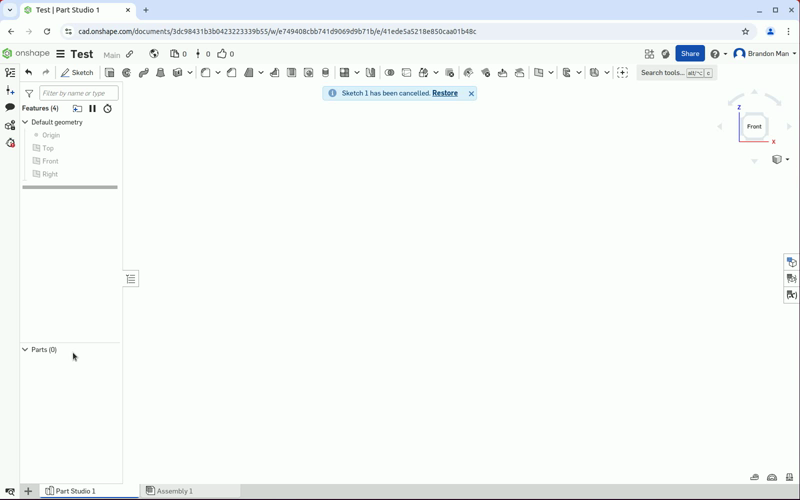
key(shift+s)
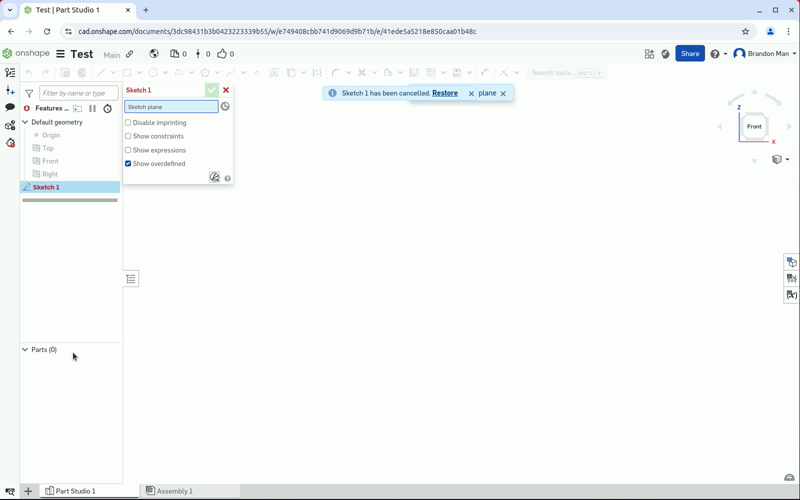
mouse_move(73, 163)
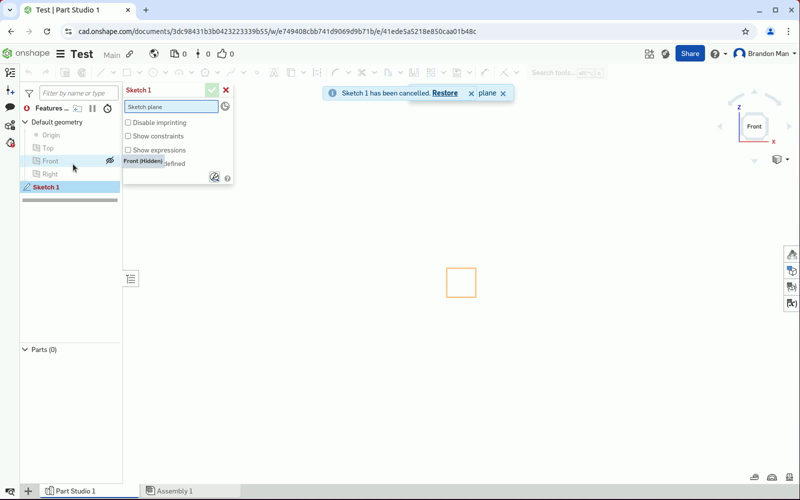
click(73, 163)
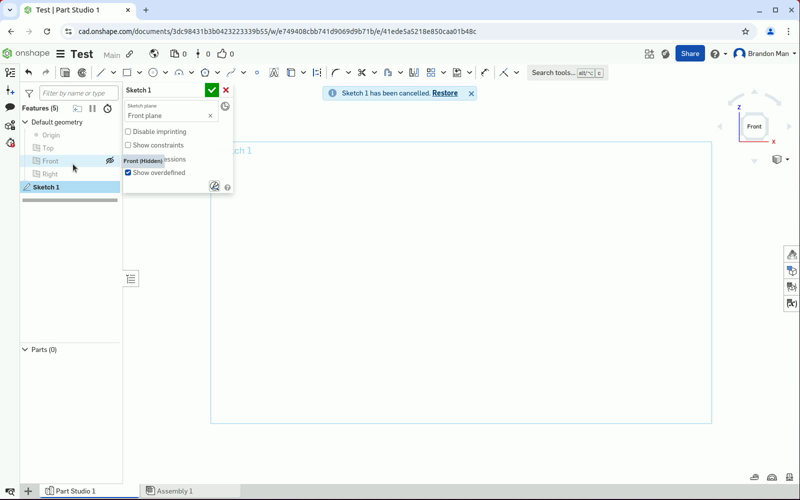
mouse_move(73, 352)
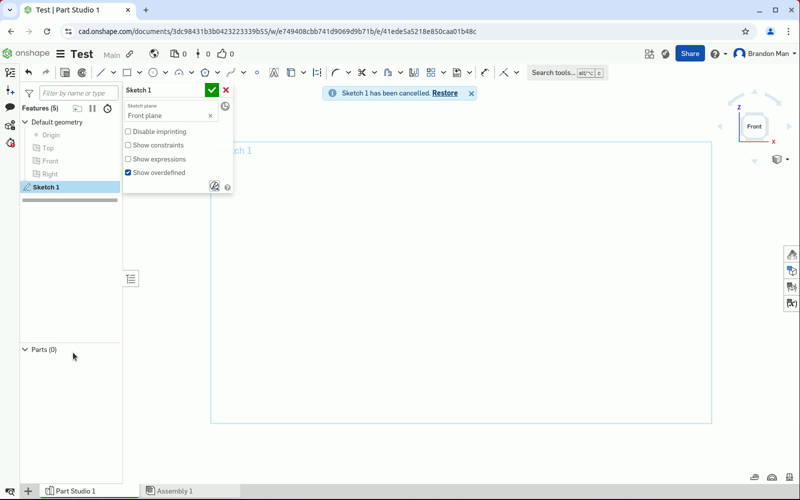
key(y)
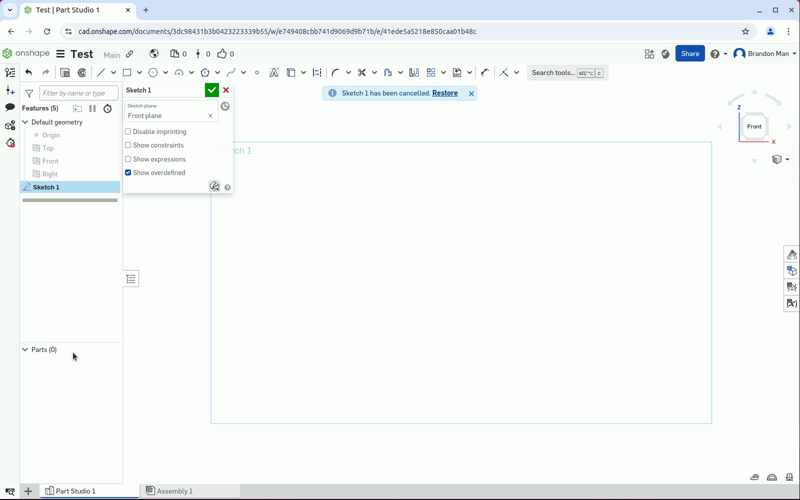
key(l)
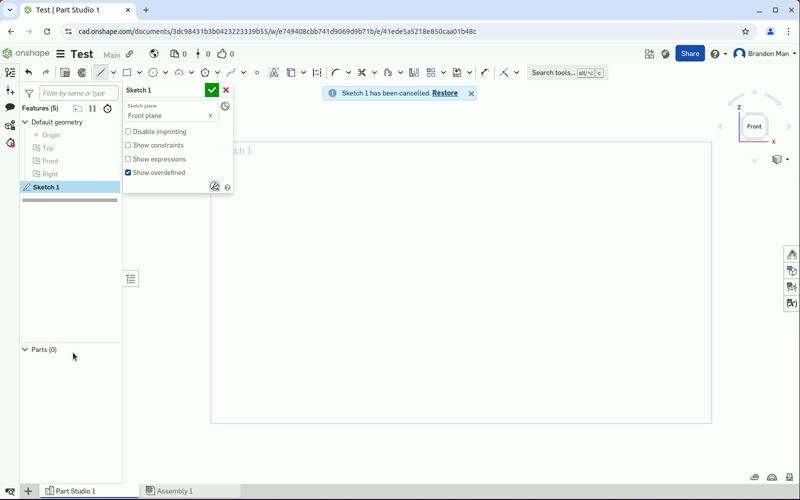
key_down(shift)
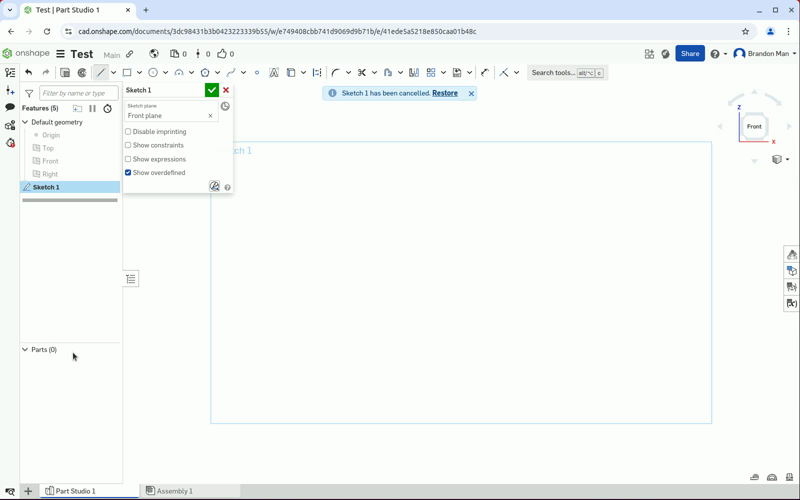
mouse_move(492, 316)
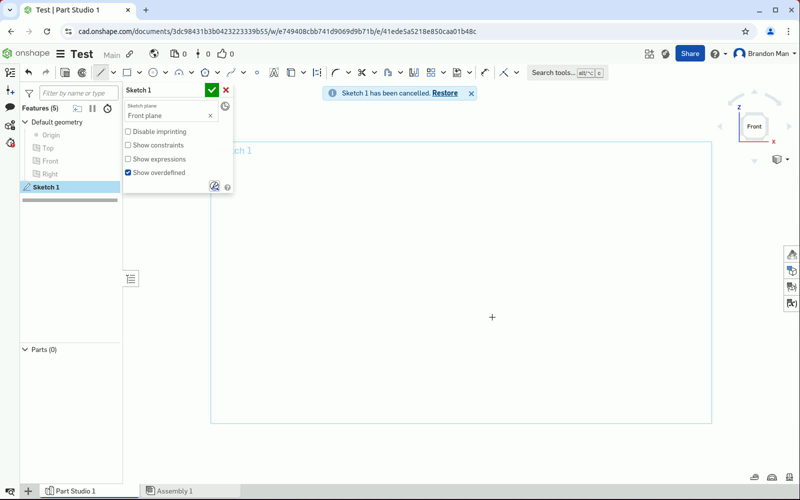
click(492, 316)
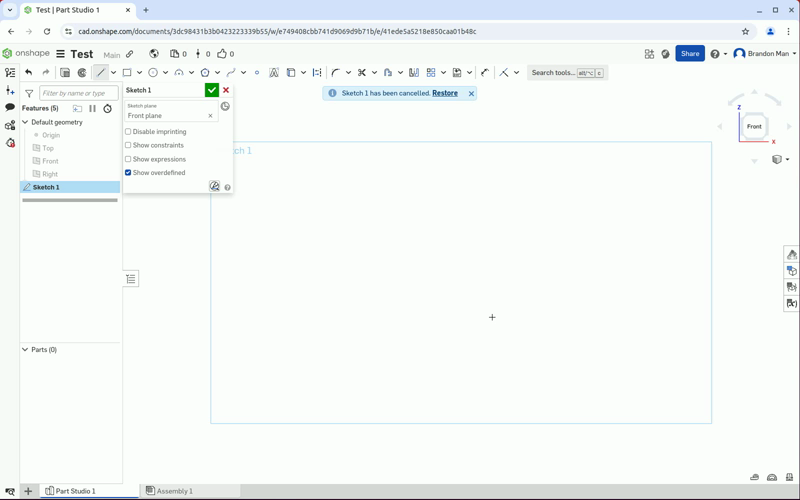
key_up(shift)
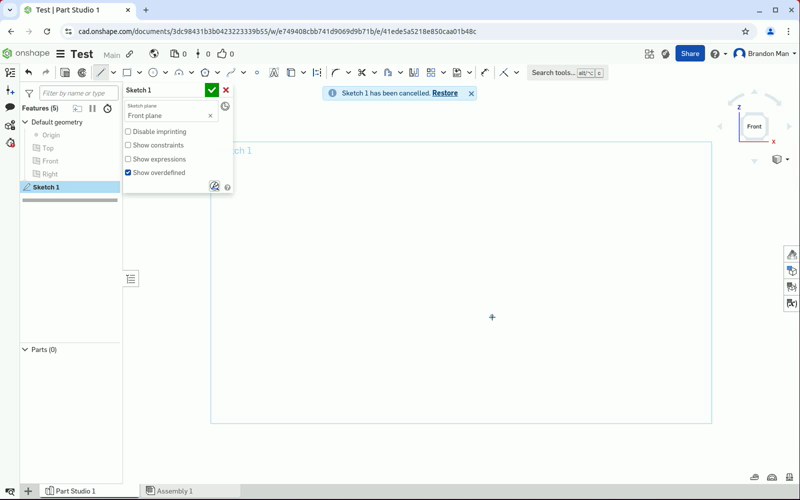
key_down(shift)
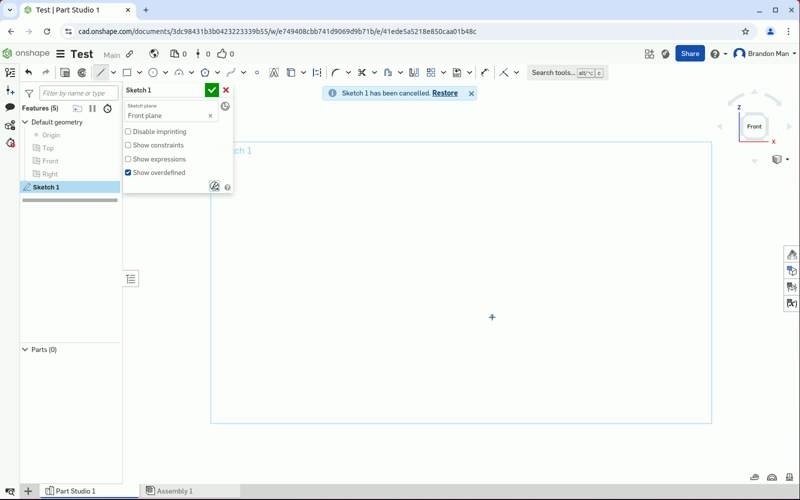
mouse_move(563, 316)
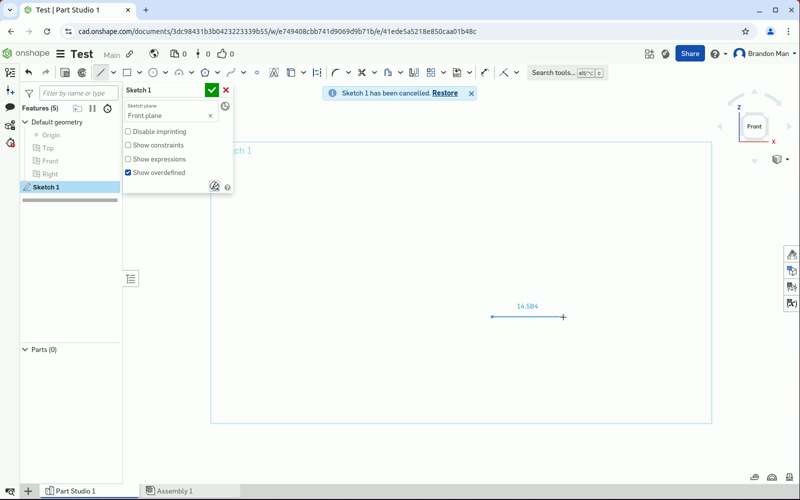
click(563, 316)
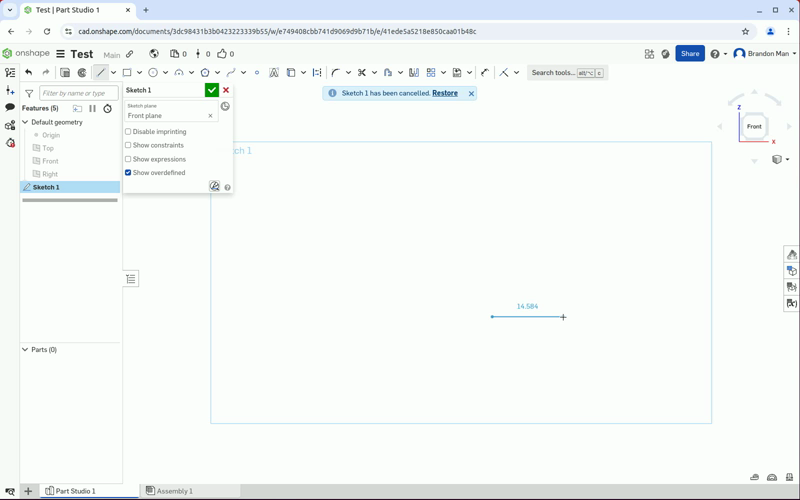
key_up(shift)
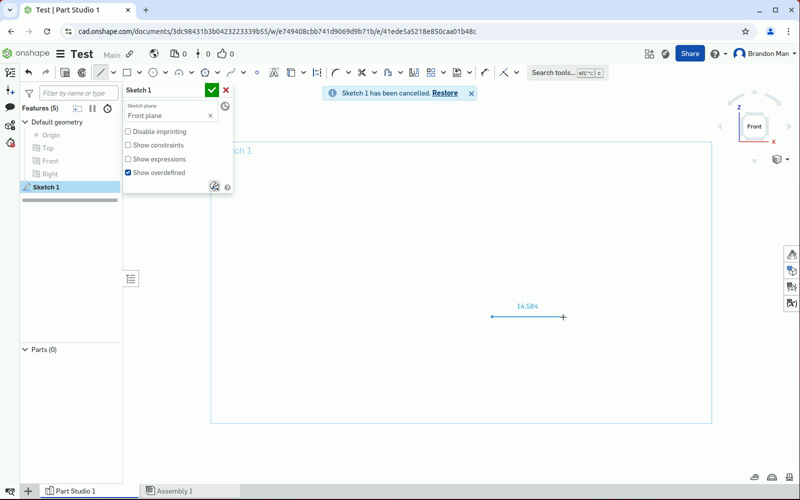
key_down(shift)
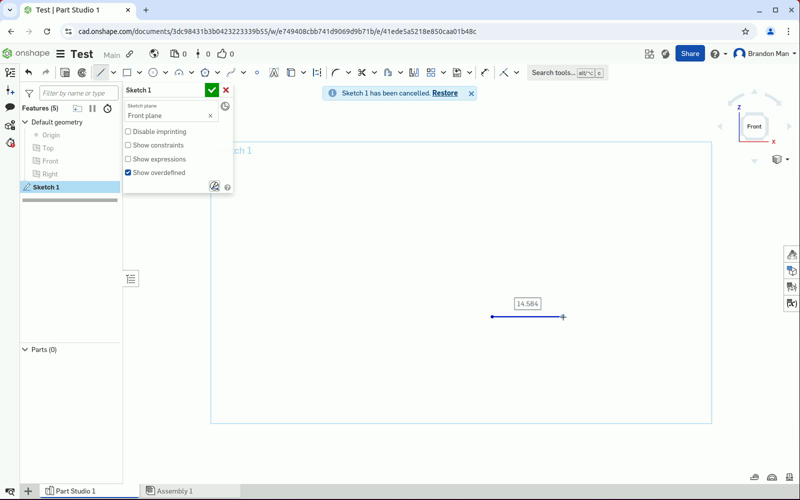
mouse_move(563, 254)
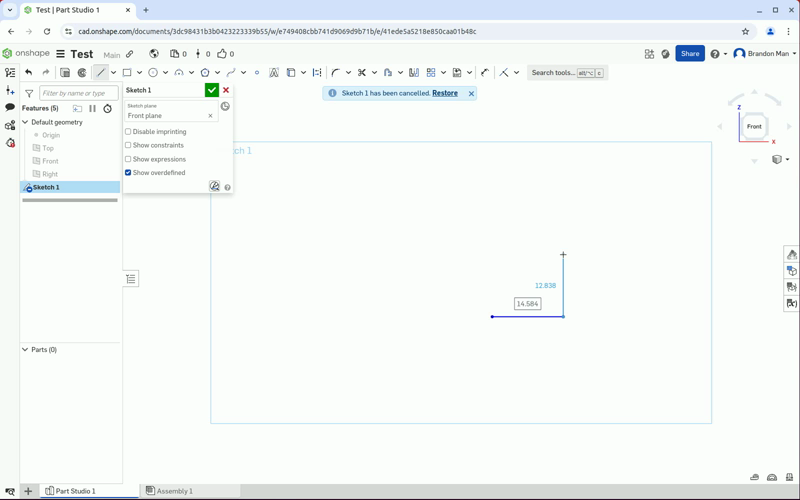
click(563, 254)
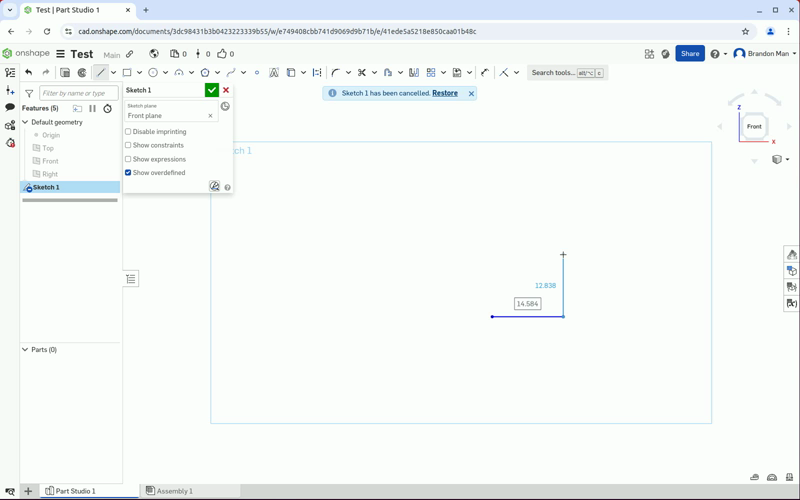
key_up(shift)
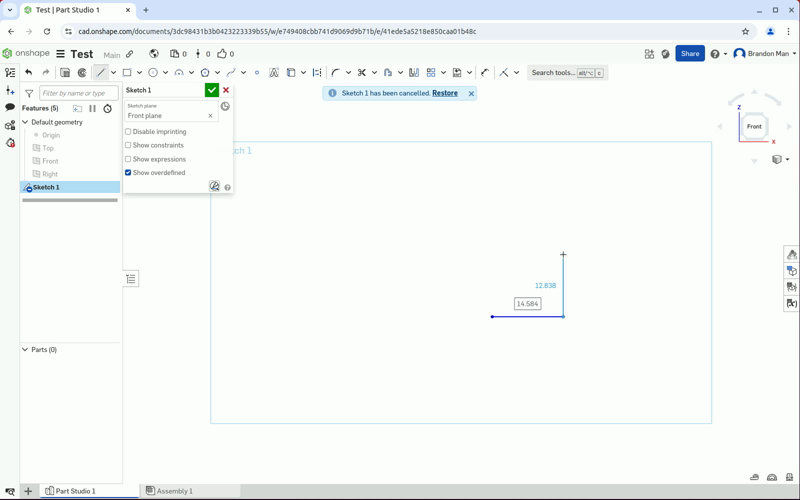
key_down(shift)
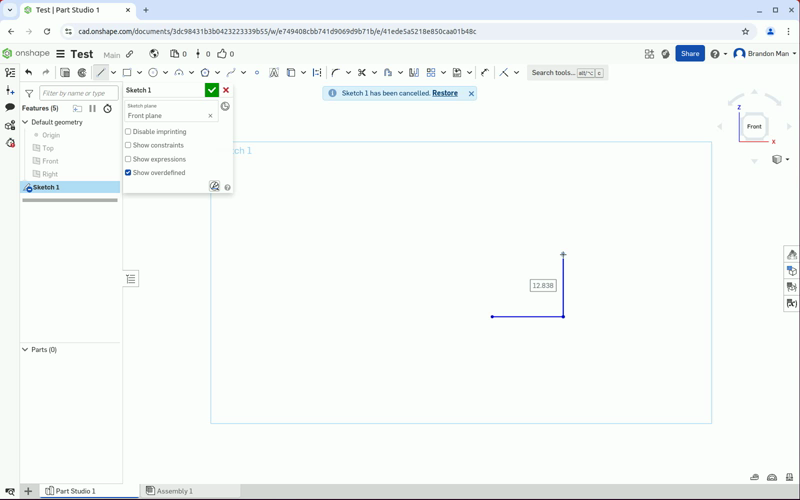
mouse_move(589, 254)
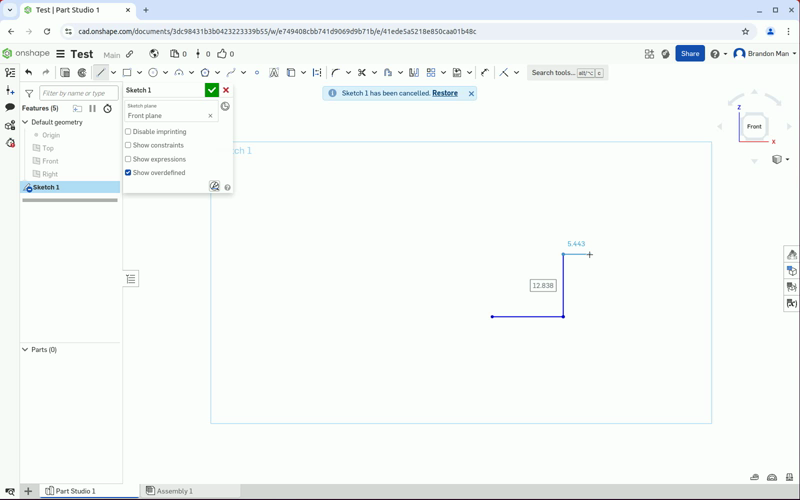
mouse_move(540, 254)
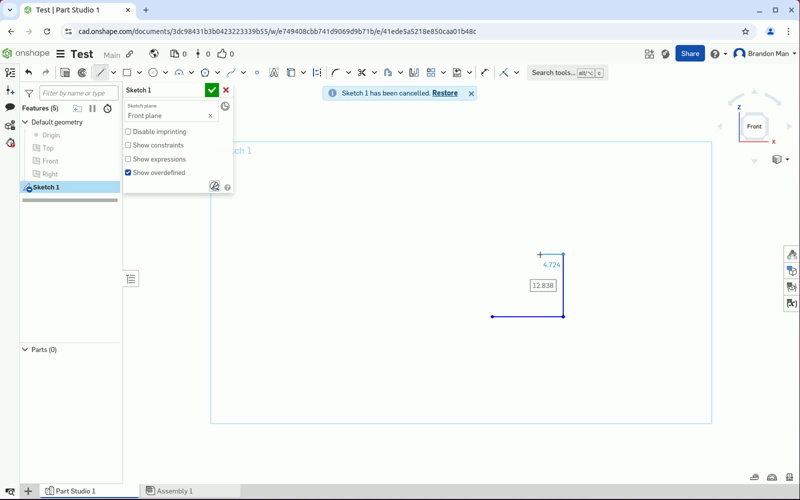
click(540, 254)
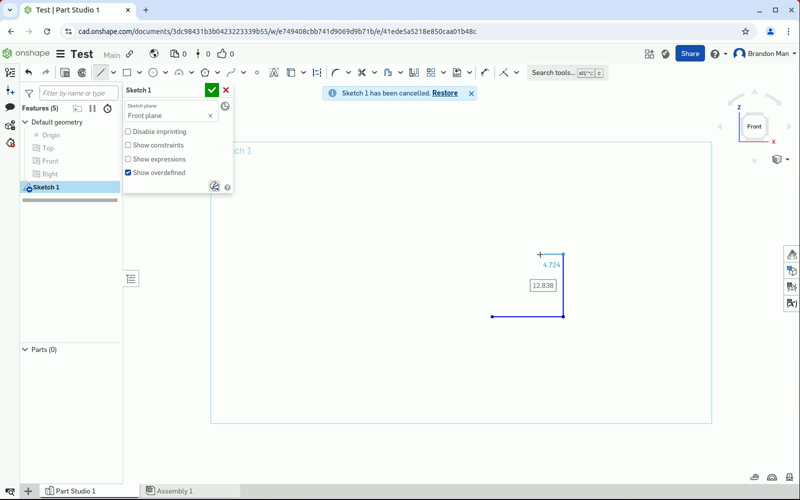
key_up(shift)
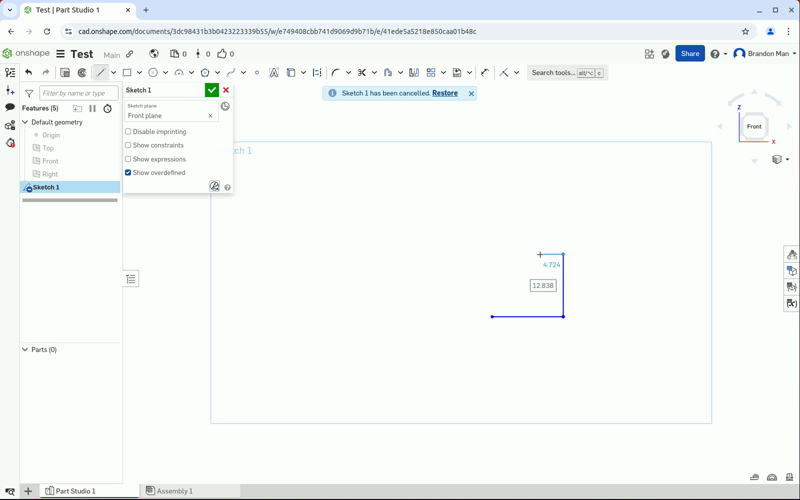
key_down(shift)
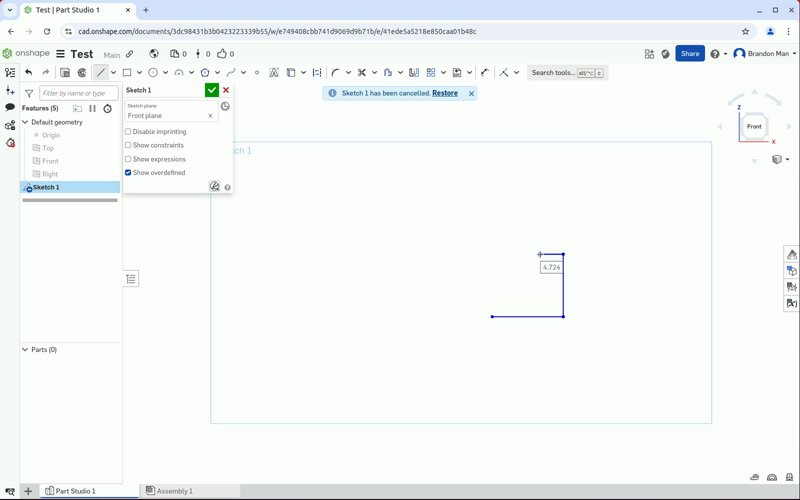
mouse_move(570, 254)
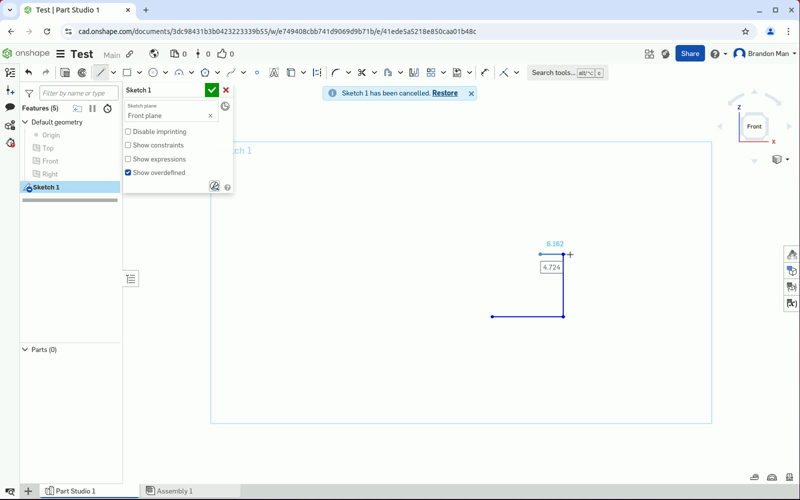
mouse_move(540, 304)
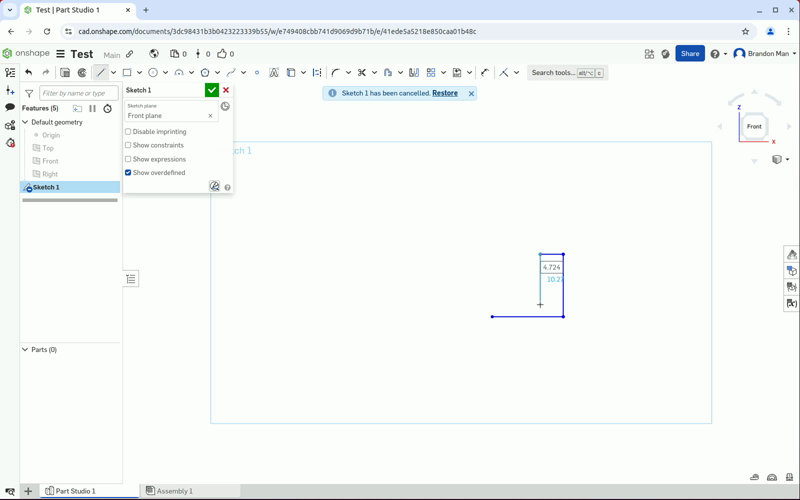
click(540, 304)
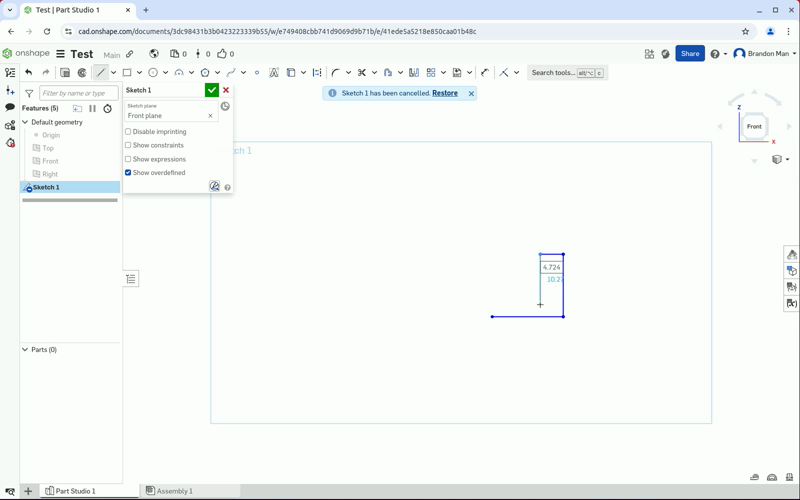
key_up(shift)
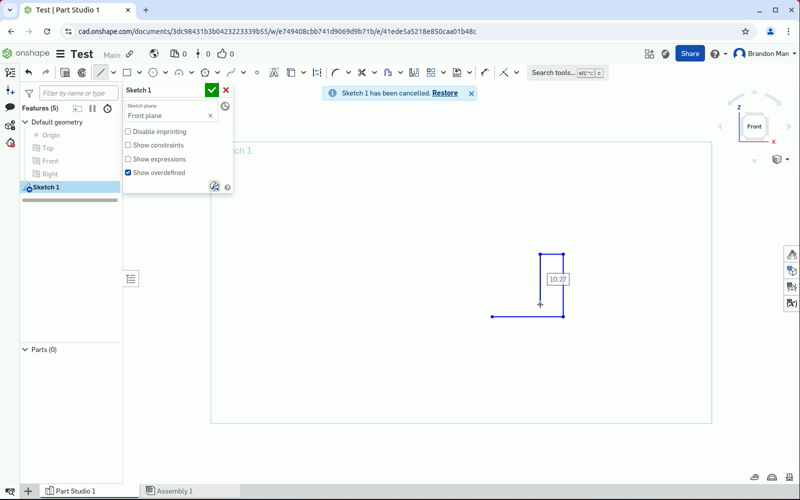
key_down(shift)
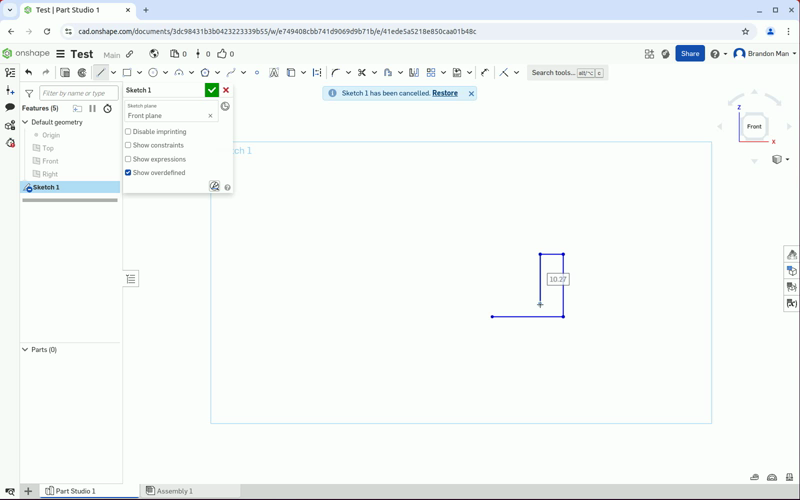
mouse_move(570, 304)
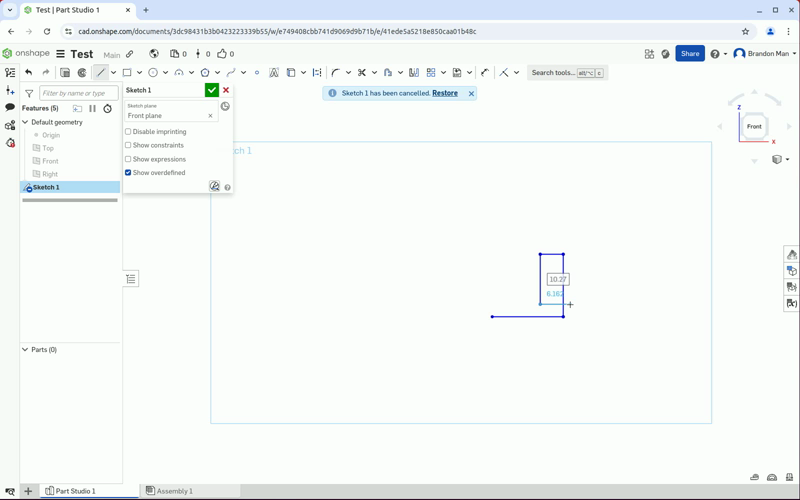
mouse_move(521, 304)
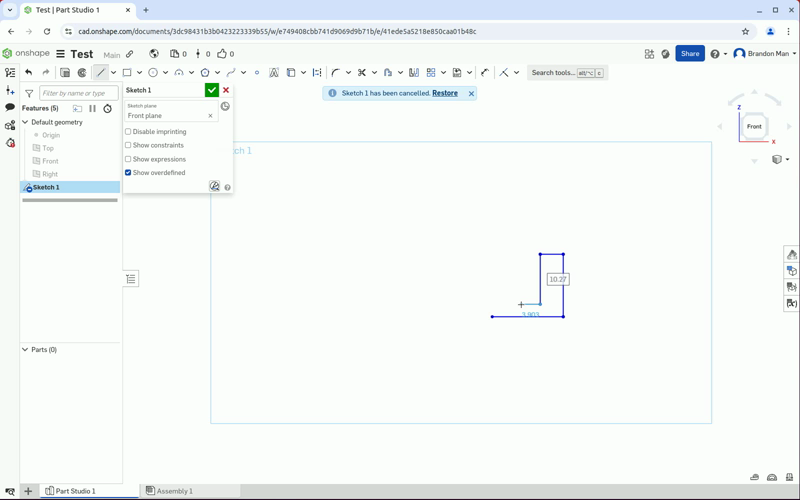
click(521, 304)
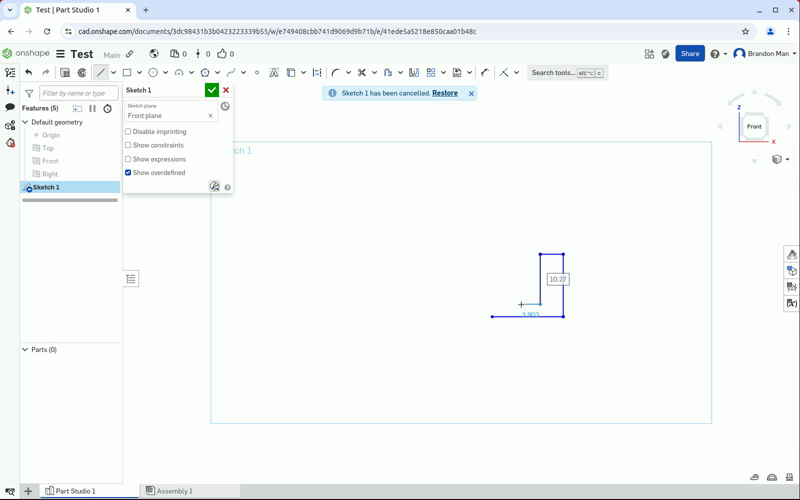
key_up(shift)
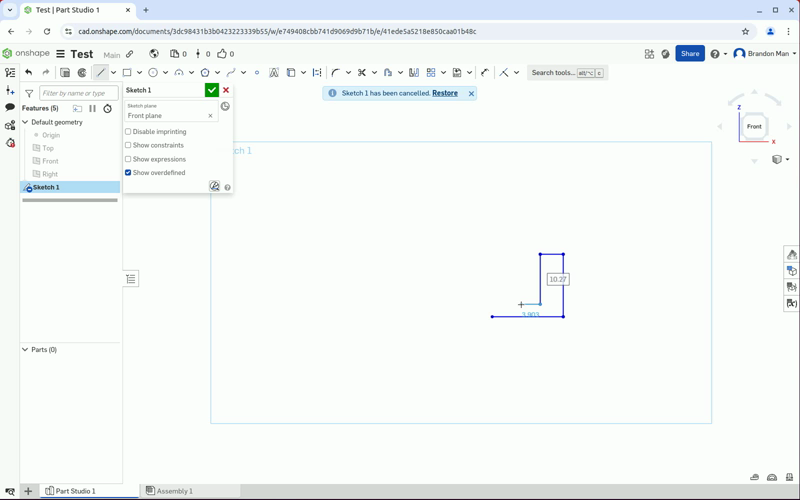
key_down(shift)
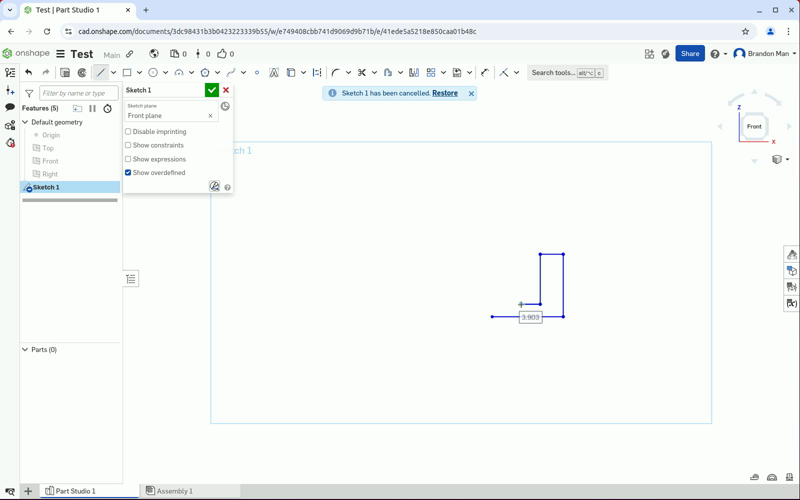
mouse_move(551, 304)
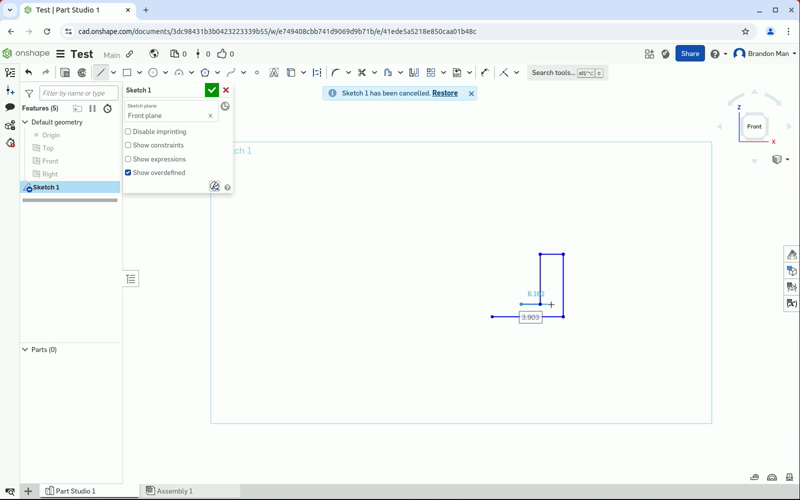
mouse_move(521, 254)
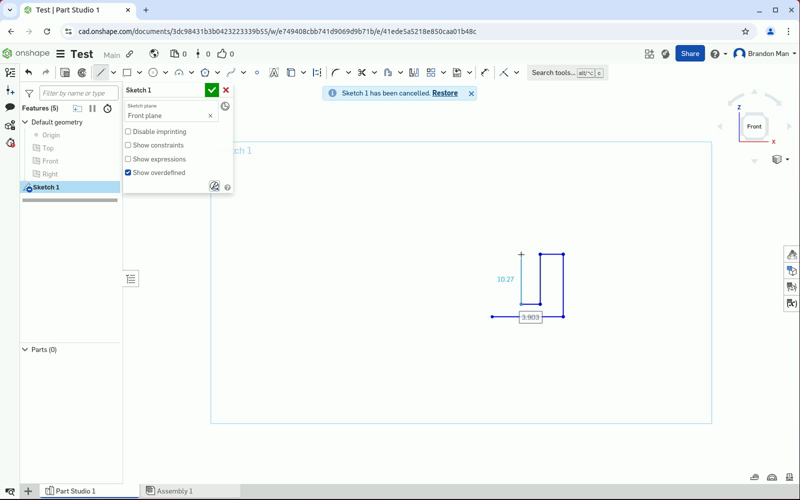
click(521, 254)
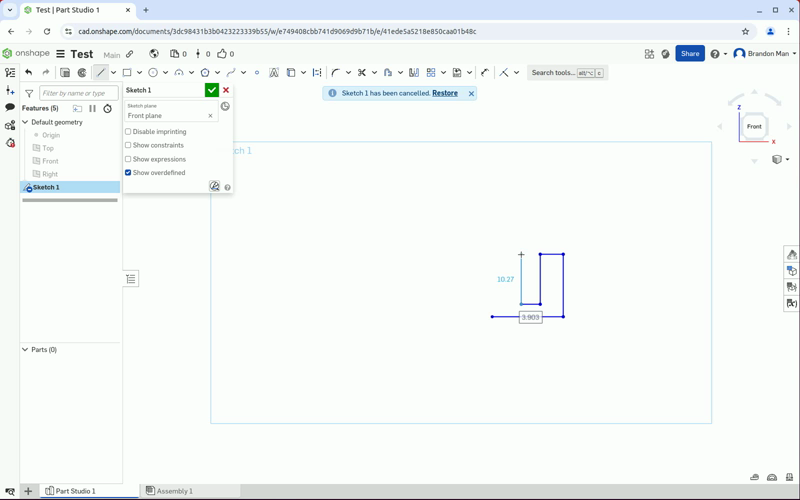
key_up(shift)
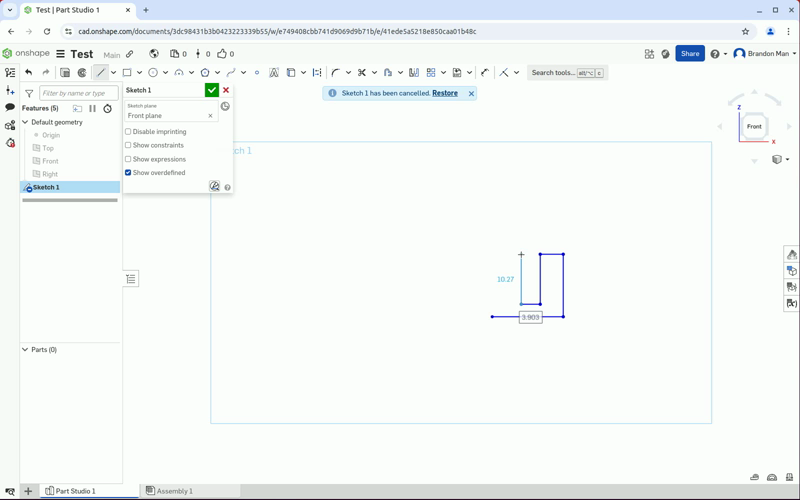
key_down(shift)
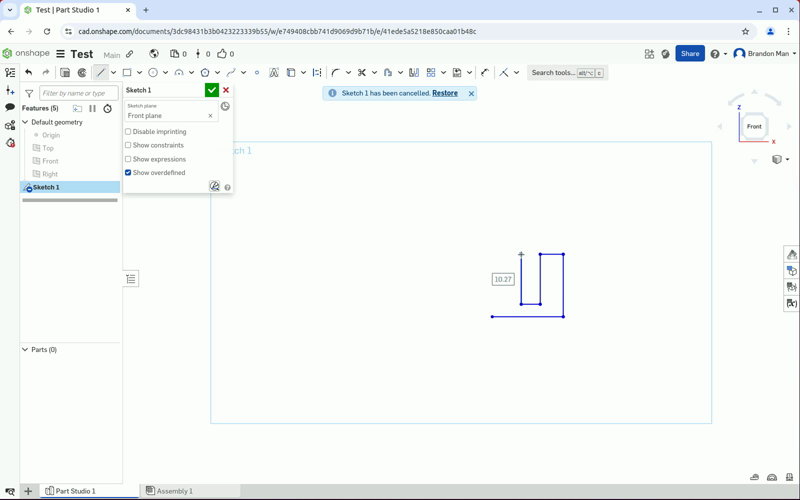
mouse_move(551, 254)
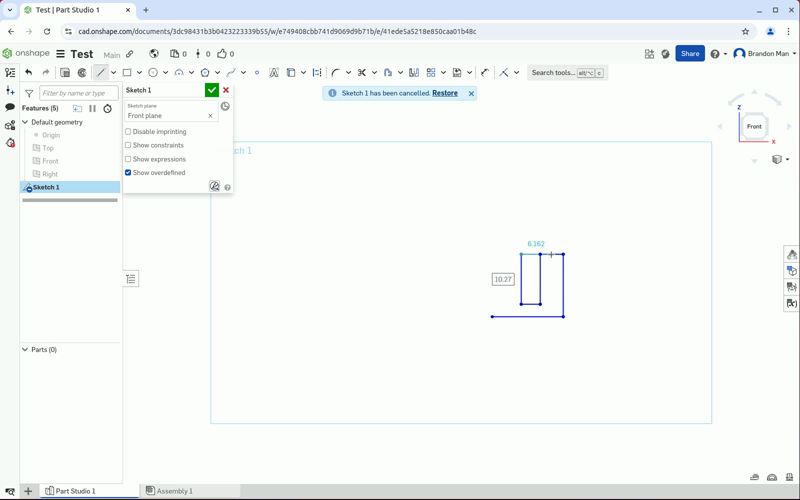
mouse_move(492, 250)
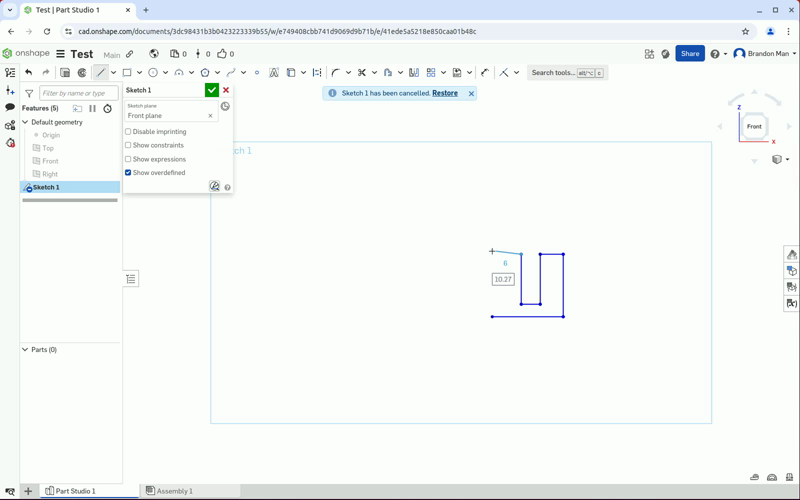
click(492, 250)
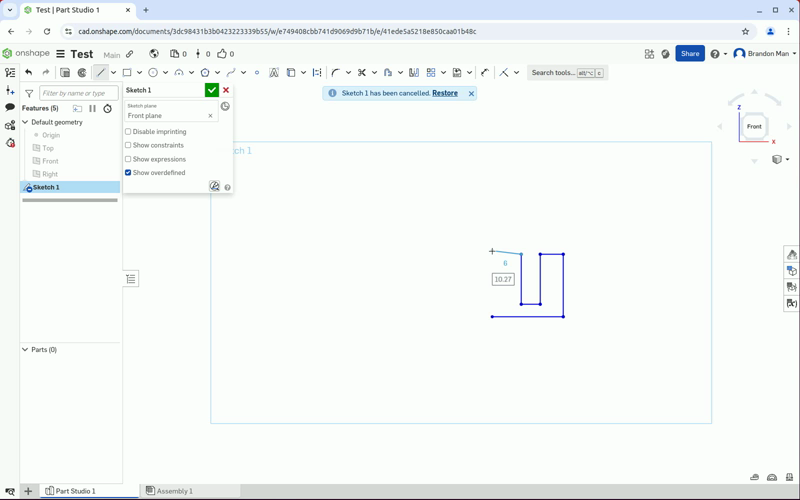
key_up(shift)
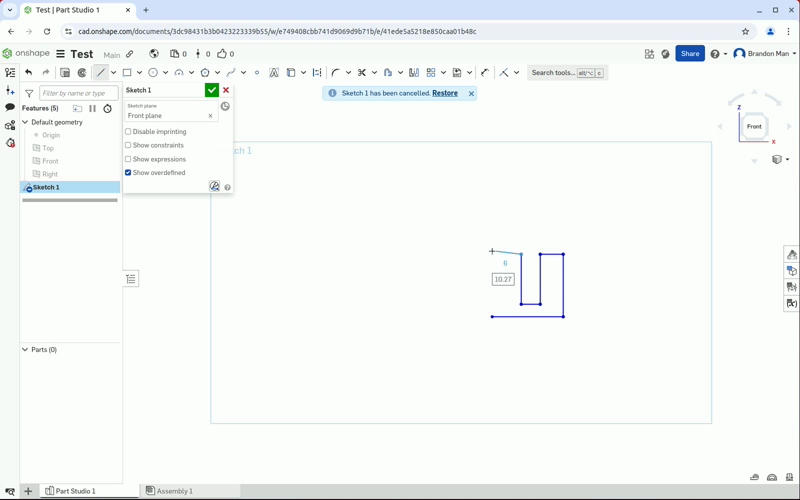
key_down(shift)
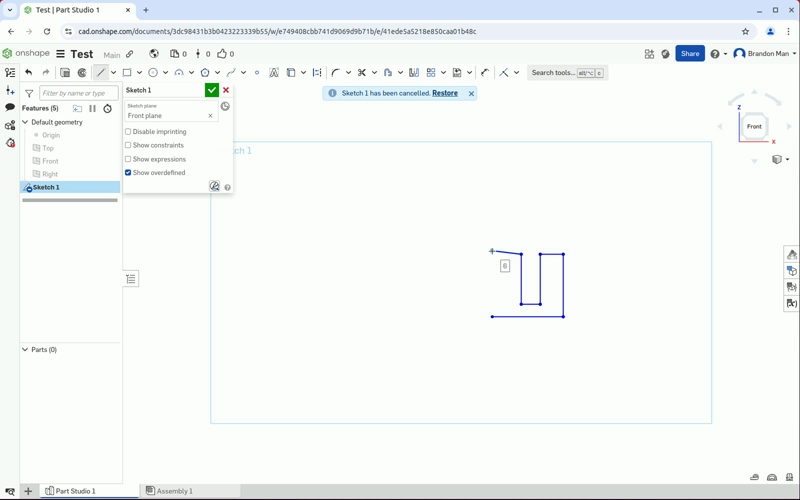
mouse_move(492, 316)
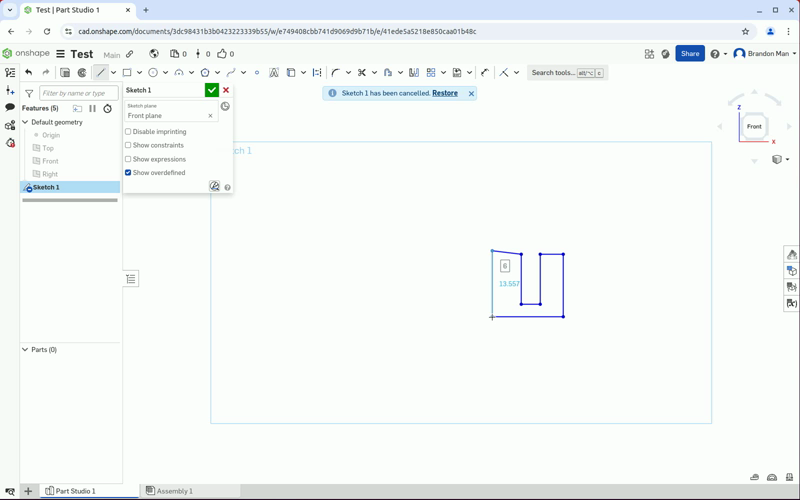
key_up(shift)
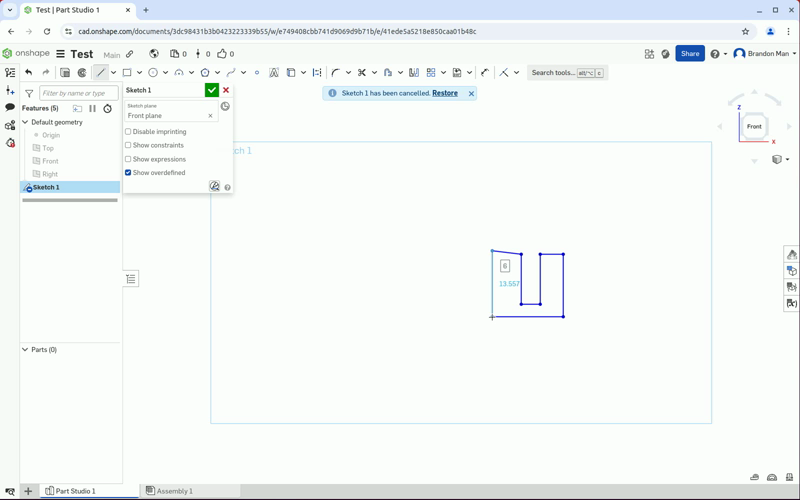
click(492, 316)
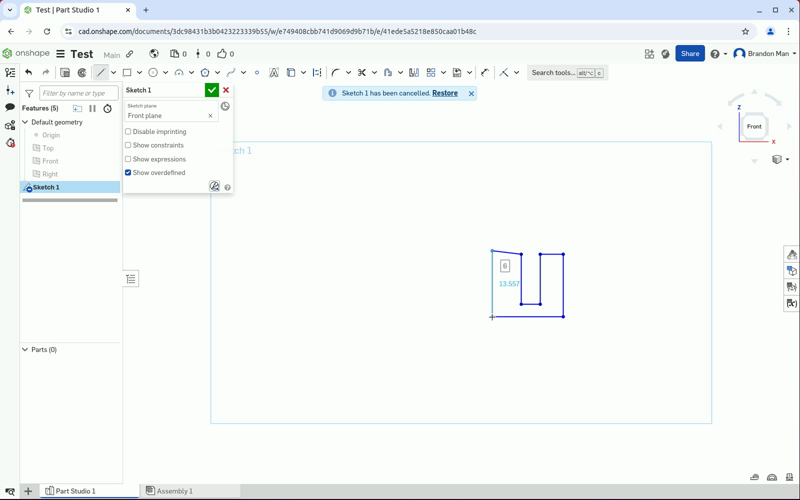
key(esc)
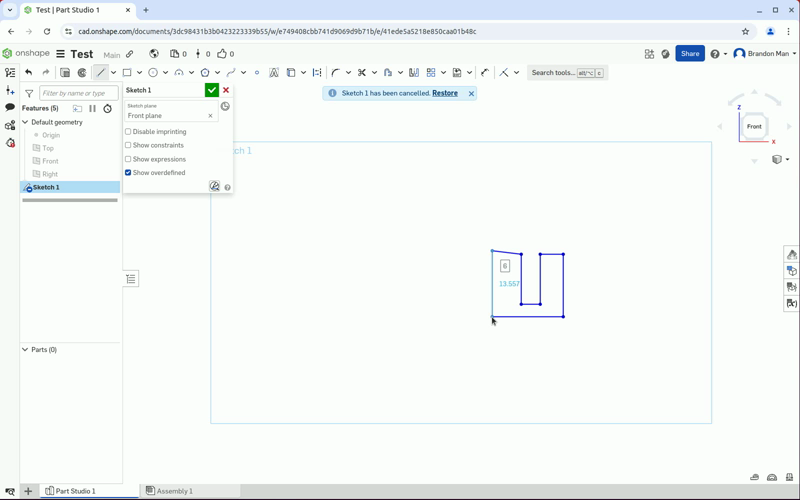
mouse_move(514, 291)
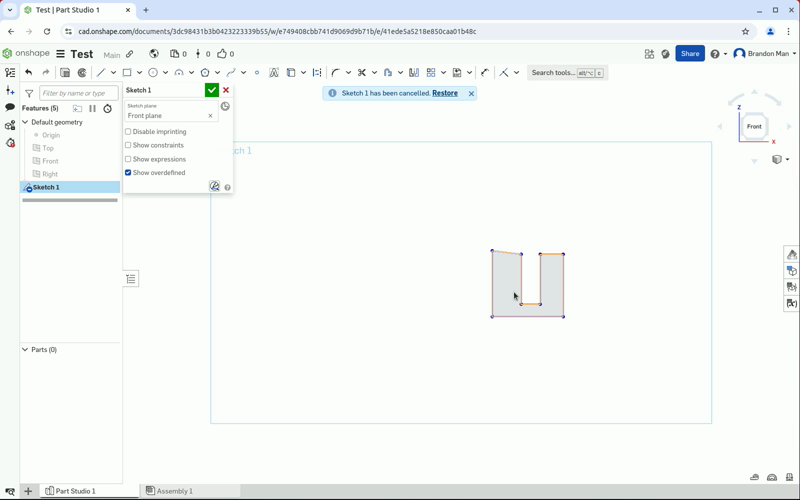
click(514, 291)
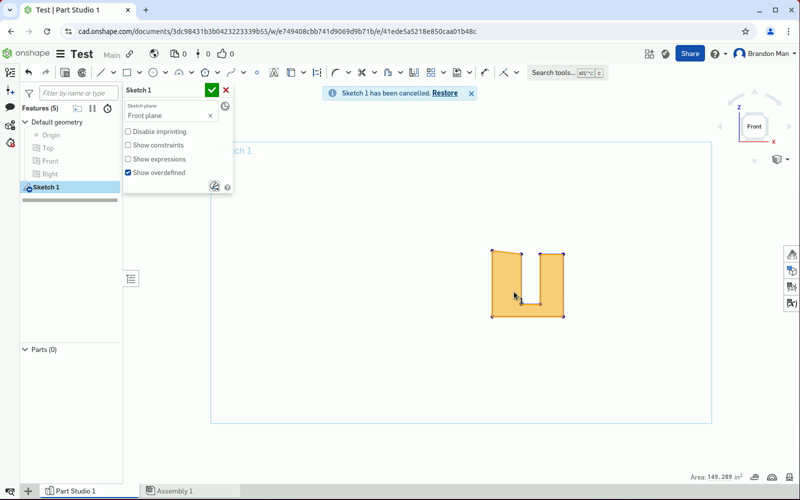
mouse_move(73, 352)
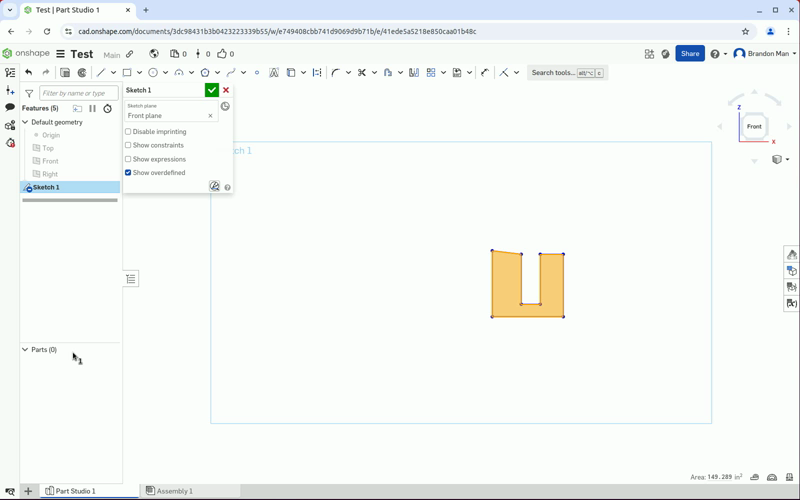
key(shift+y)
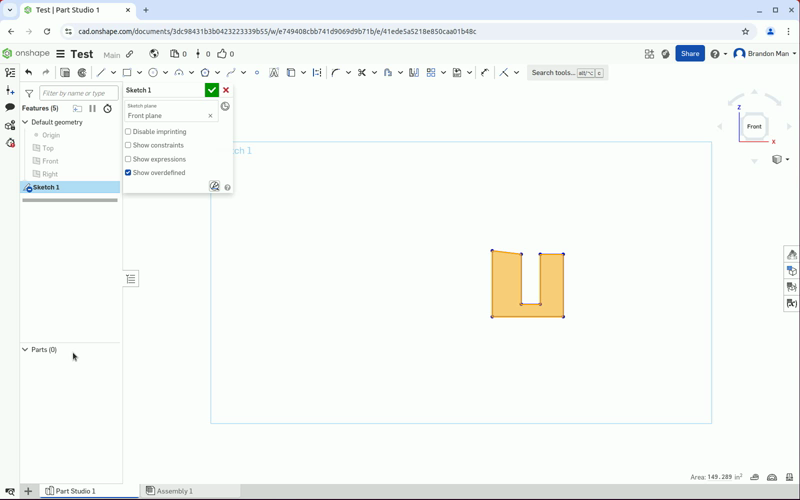
key(shift+e)
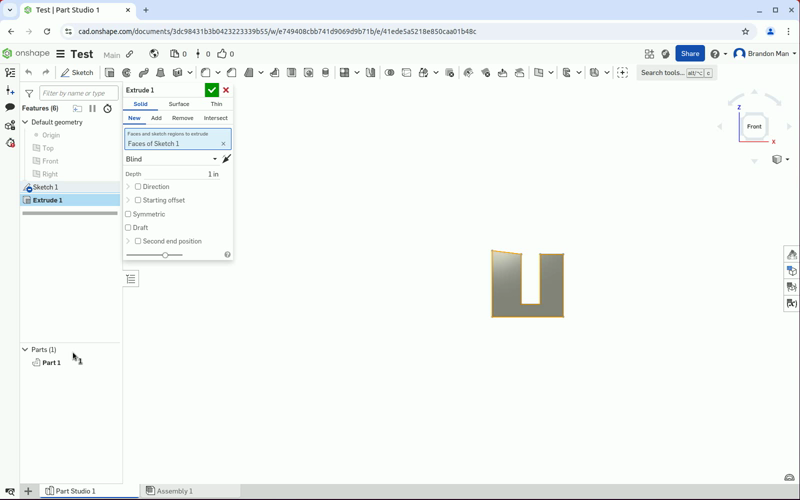
mouse_move(143, 106)
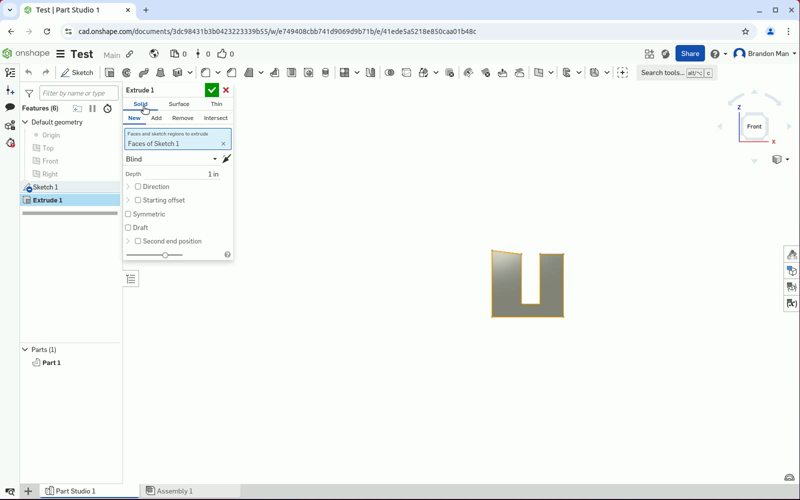
click(143, 106)
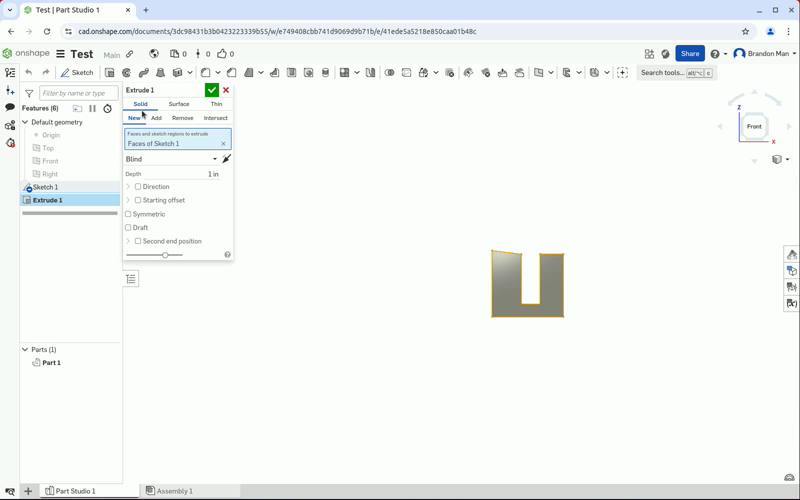
mouse_move(137, 120)
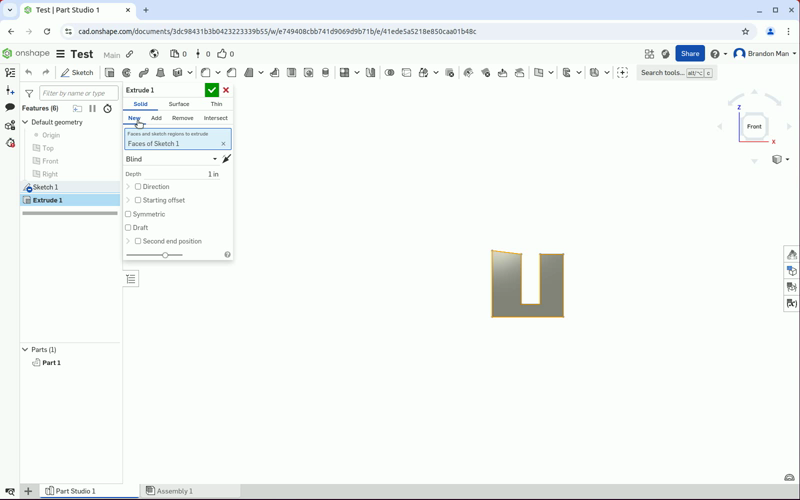
click(137, 120)
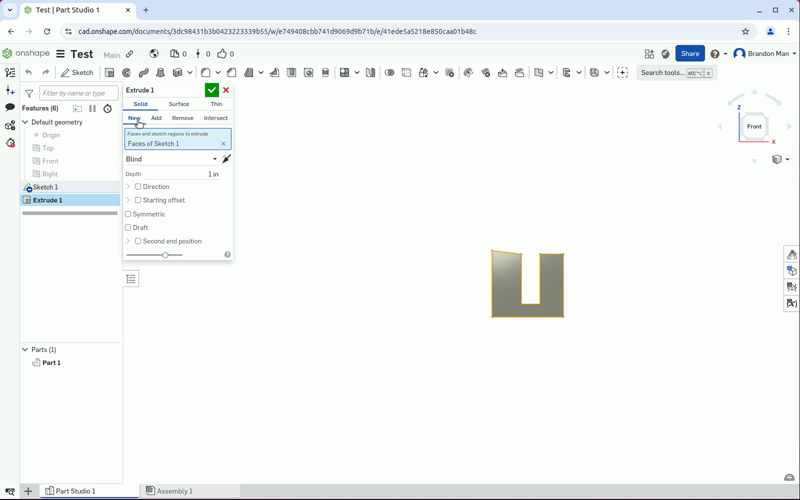
key(tab, 4)
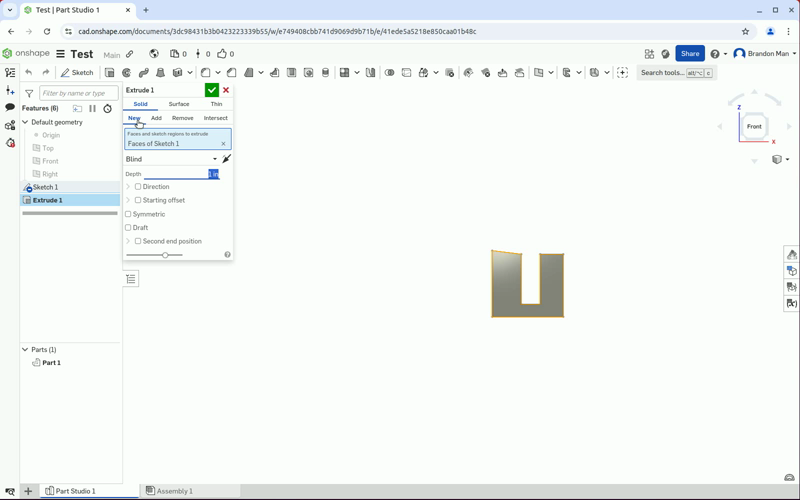
text(23.108)
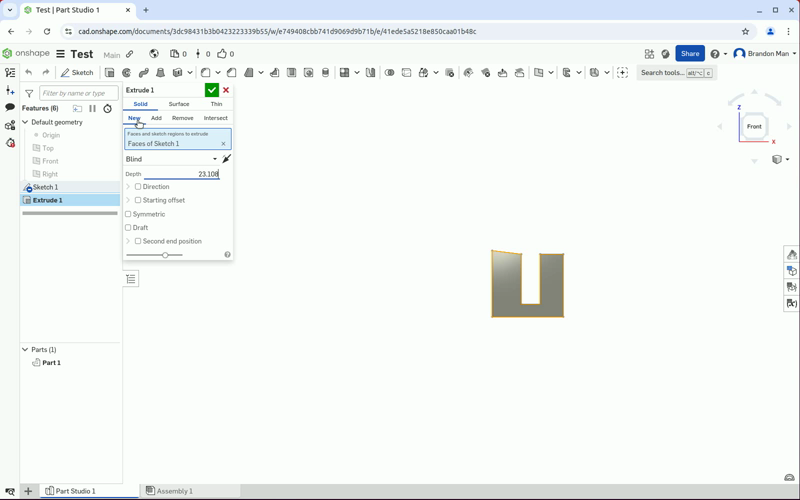
key(enter)
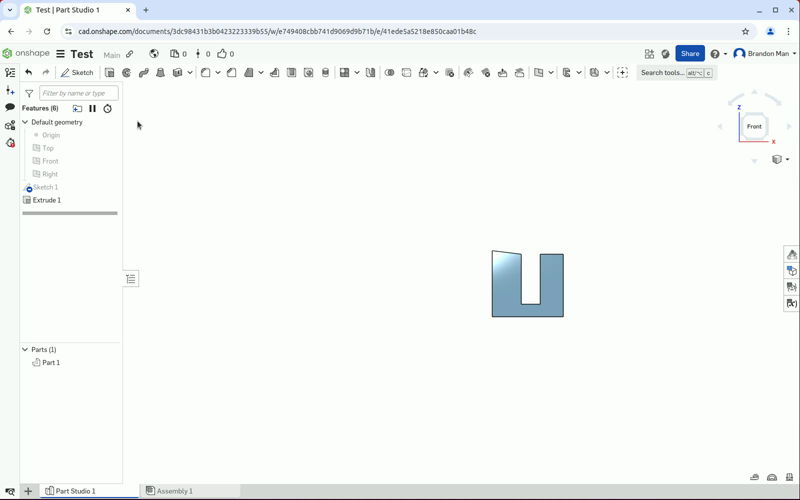
key(shift+h)
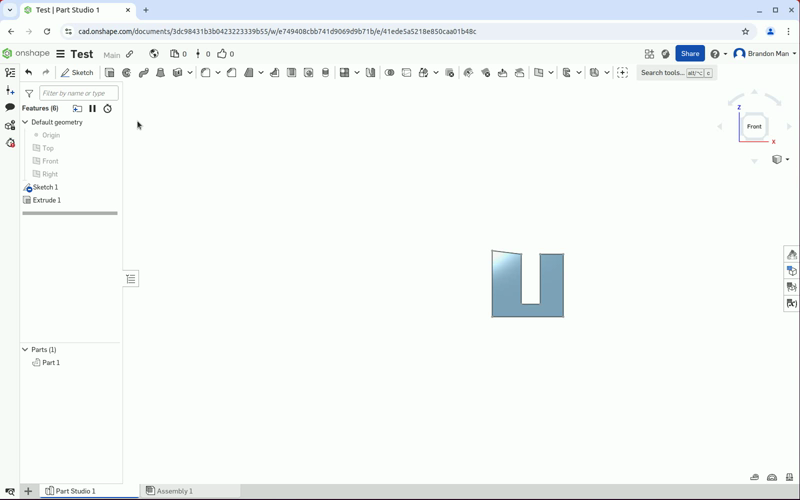
key(shift+h)
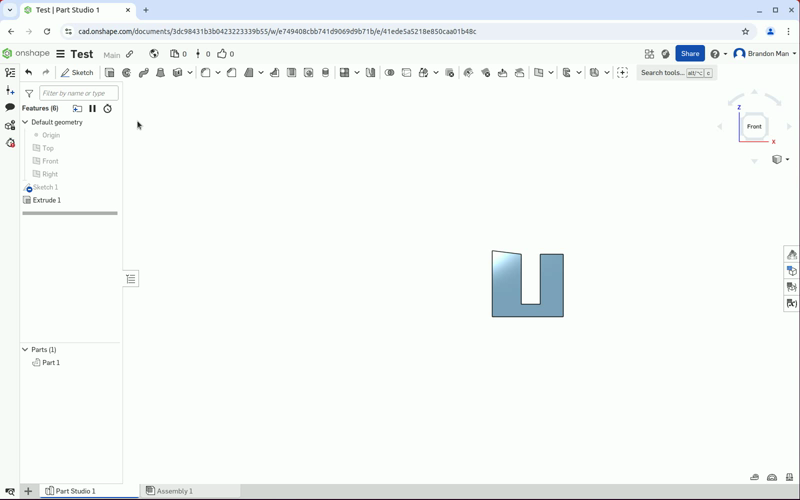
mouse_move(73, 189)
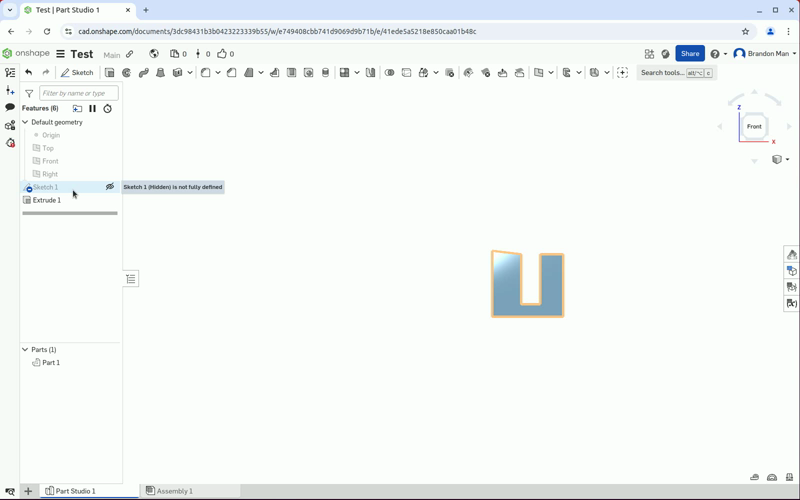
click(73, 189)
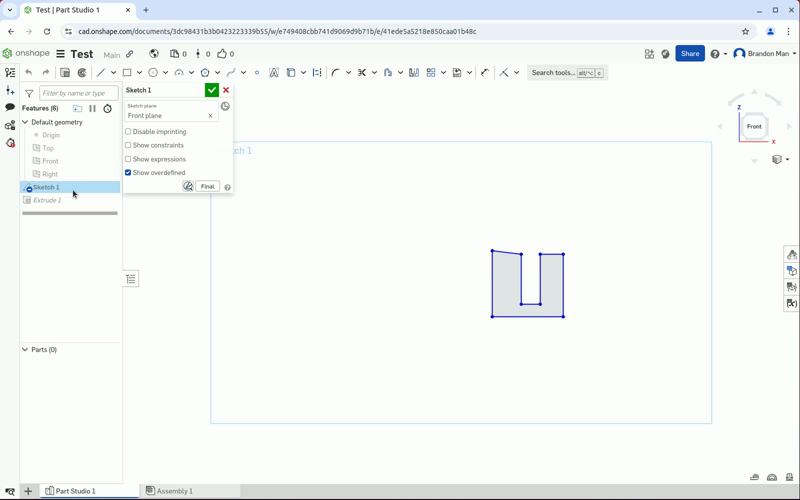
mouse_move(229, 92)
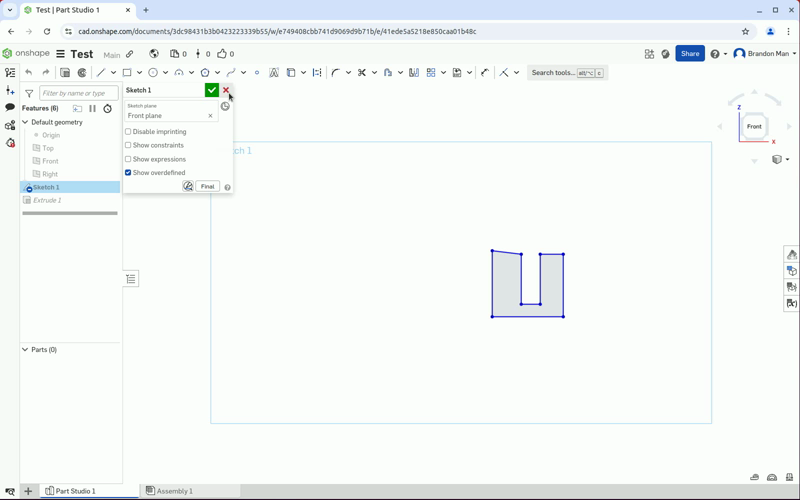
click(229, 92)
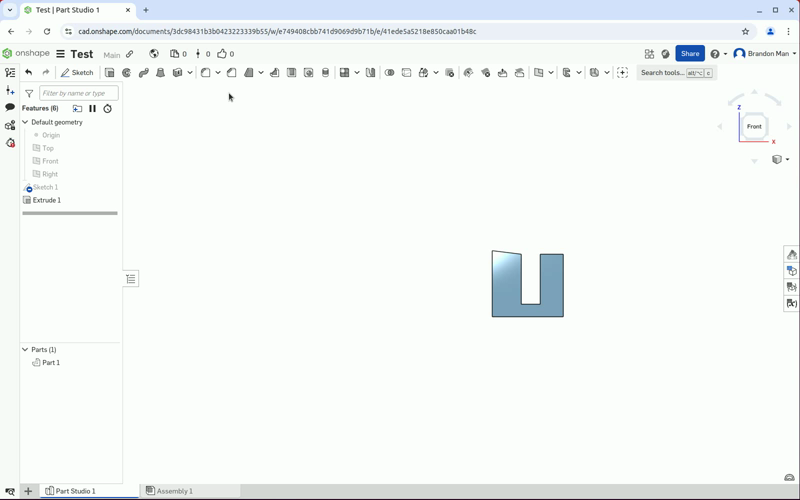
mouse_move(73, 352)
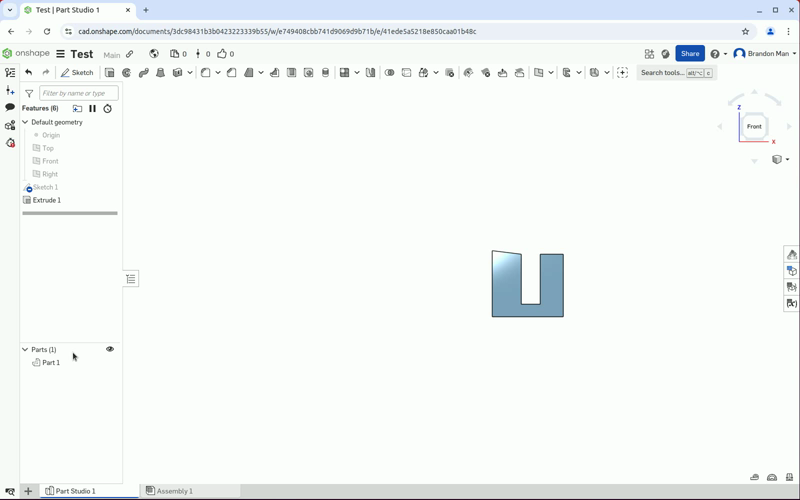
key(y)
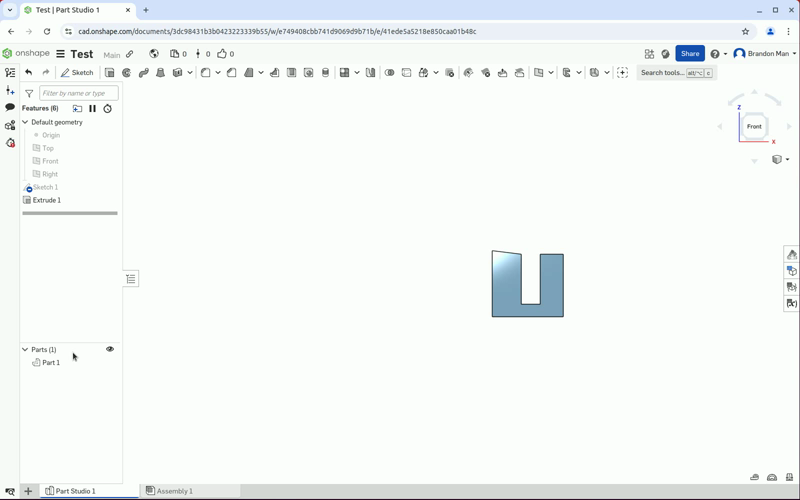
key(shift+p)
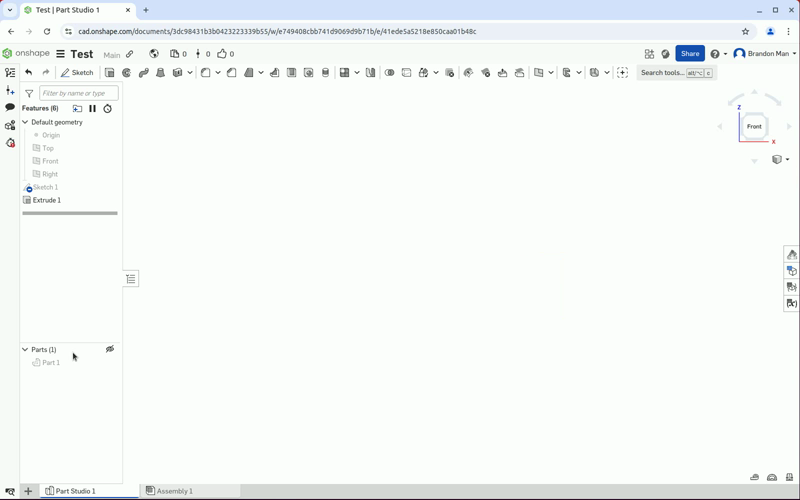
key(space)
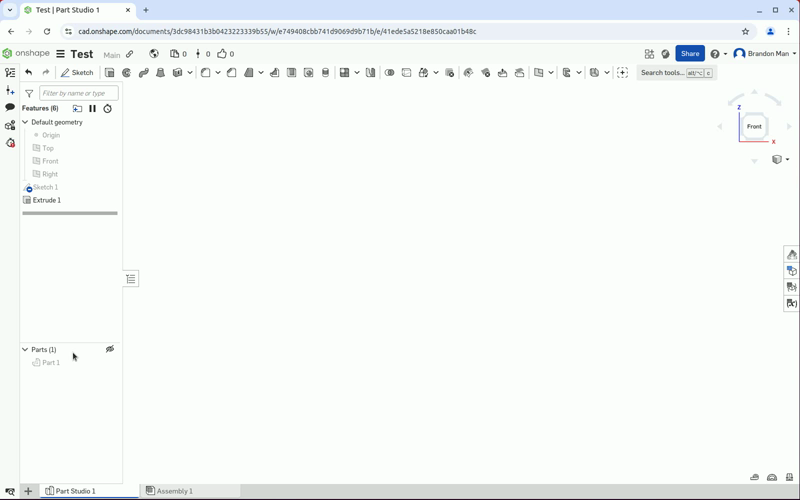
key_down(shift)
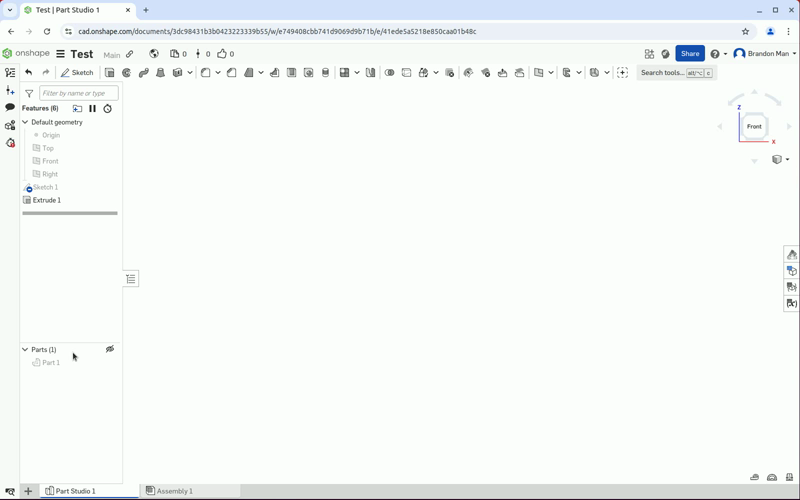
key(left)
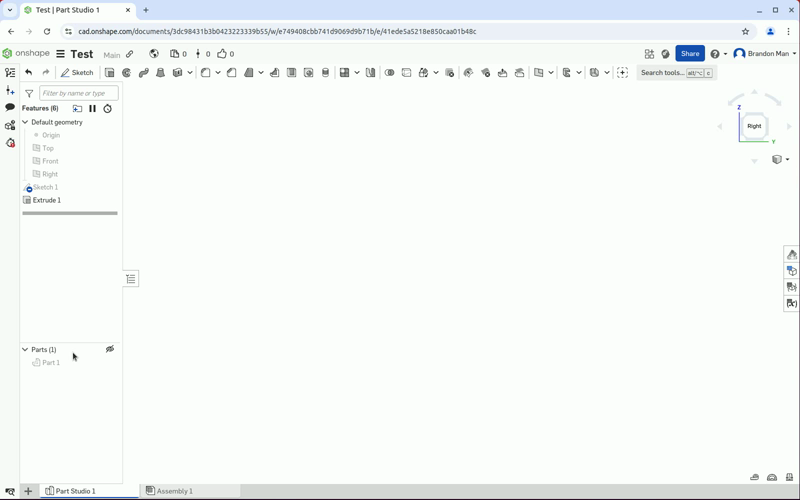
key_up(shift)
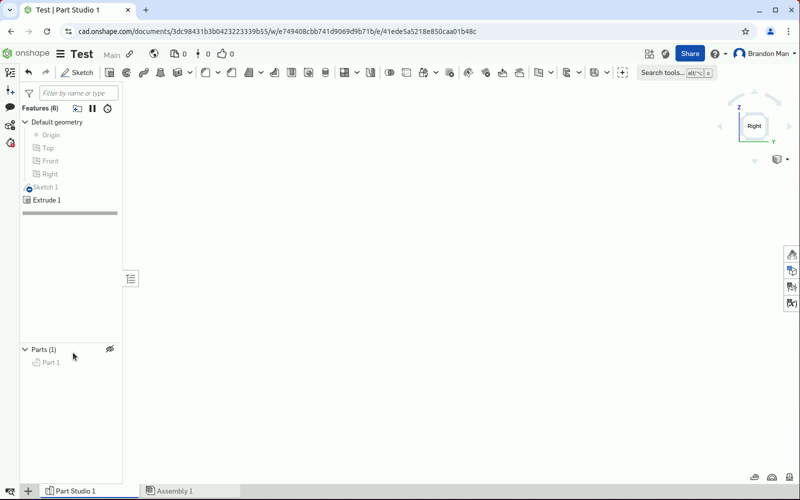
mouse_move(73, 352)
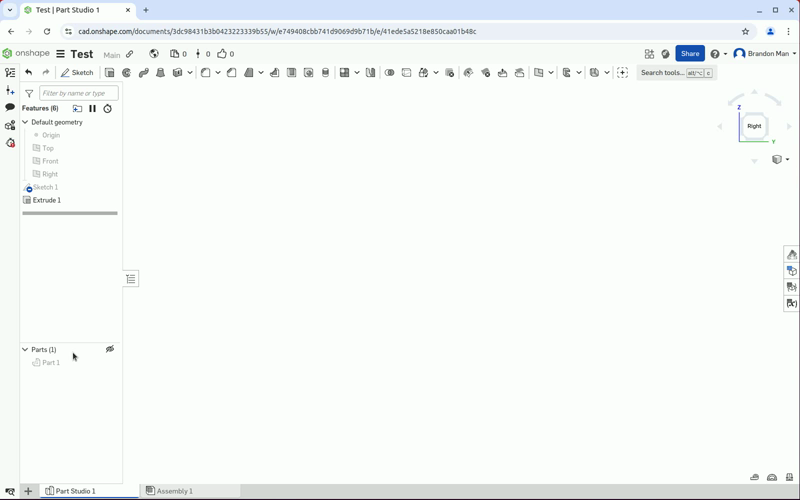
key(shift+y)
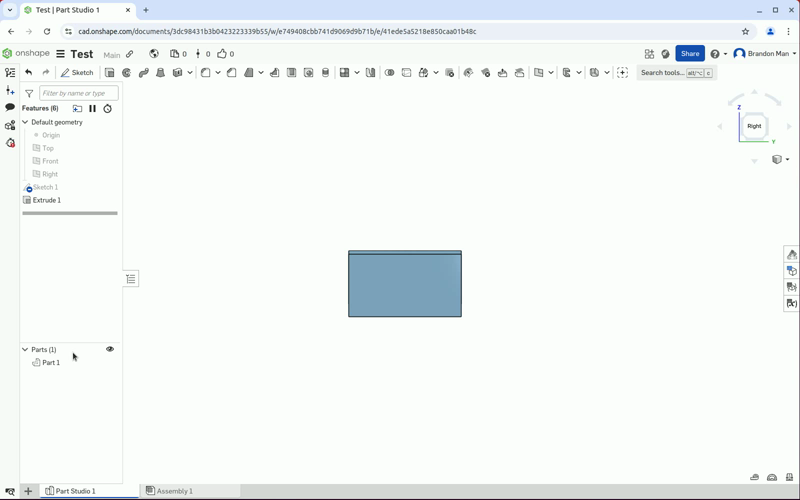
mouse_move(541, 75)
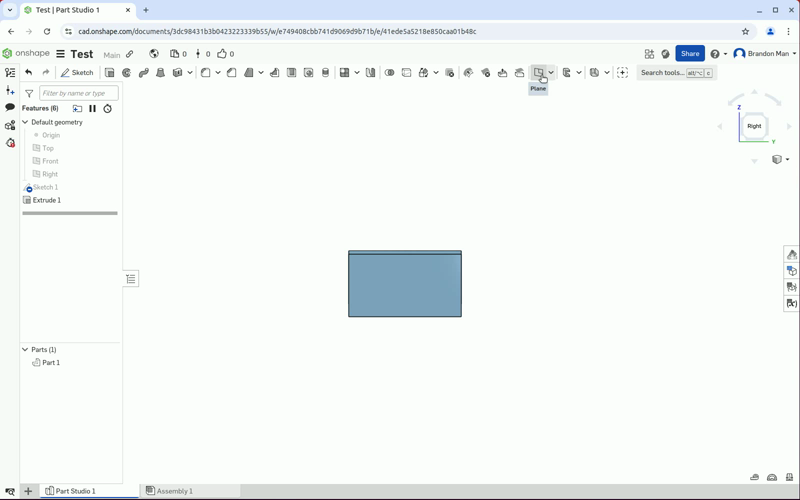
click(541, 75)
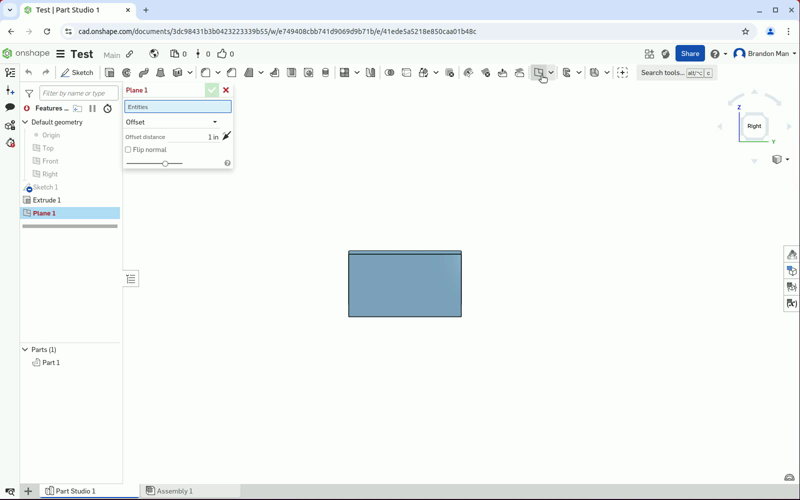
mouse_move(73, 176)
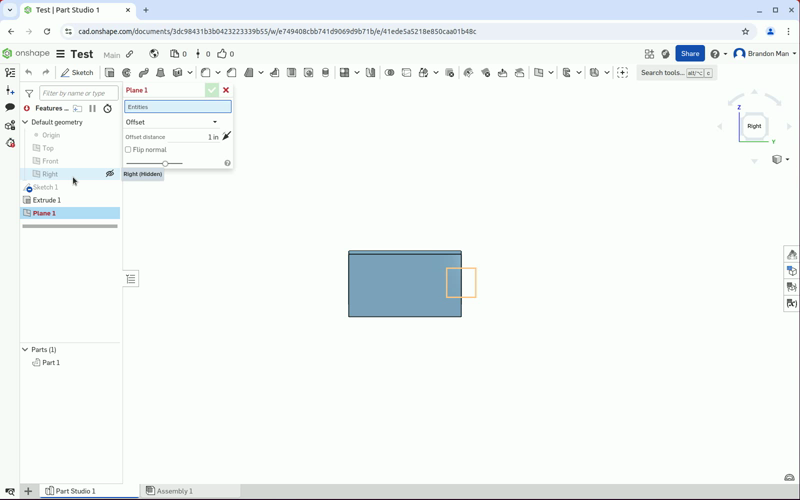
click(73, 176)
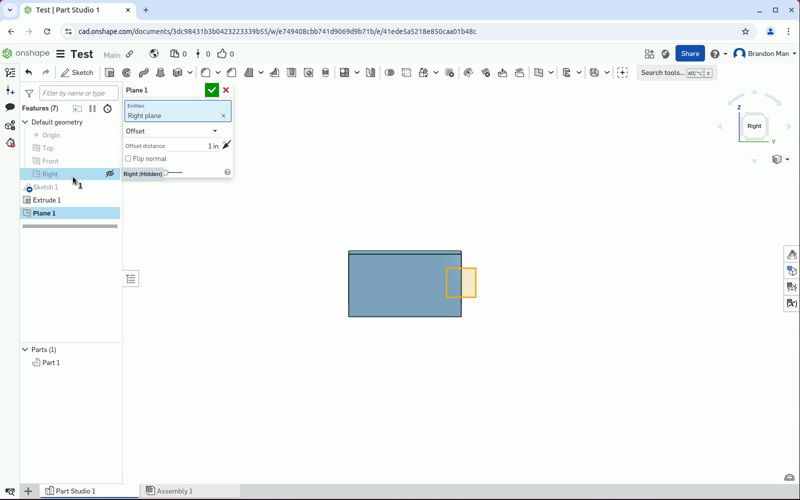
key(tab, 2)
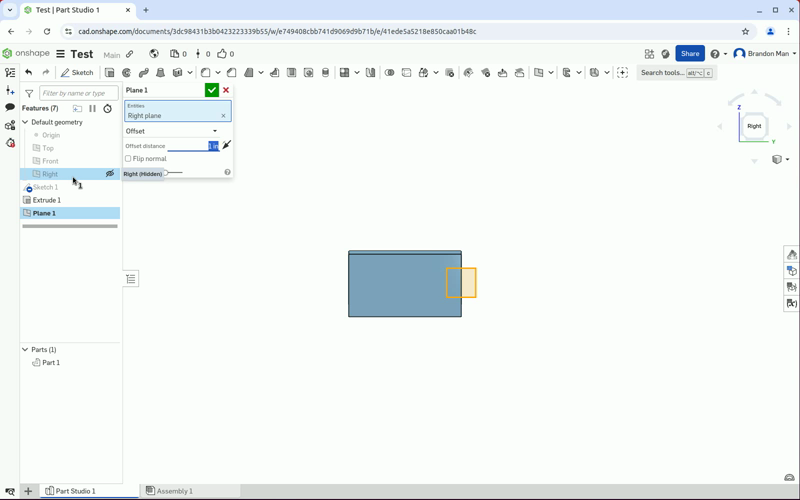
text(6.501)
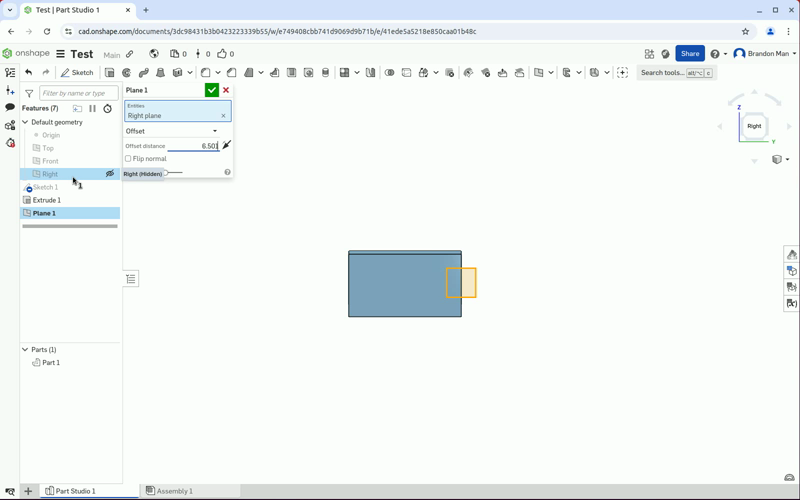
key(enter, 2)
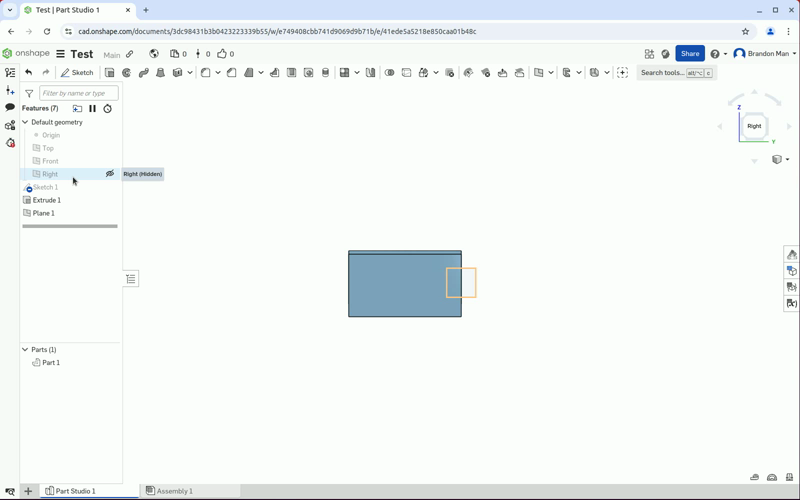
key(shift+s)
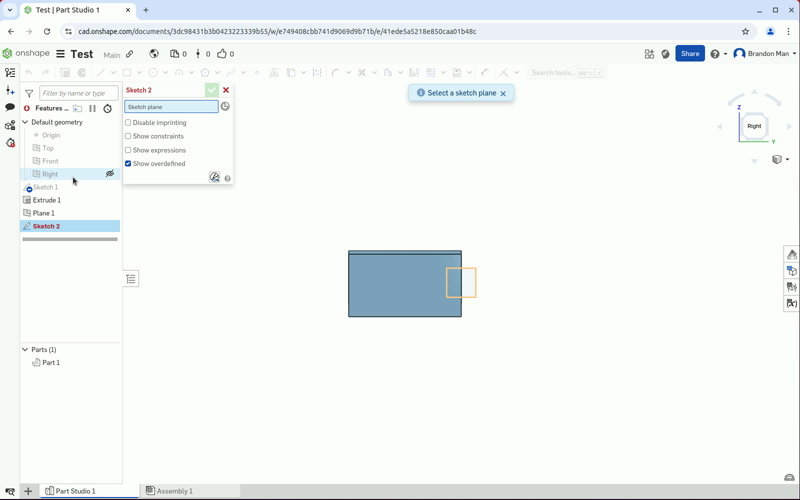
mouse_move(73, 215)
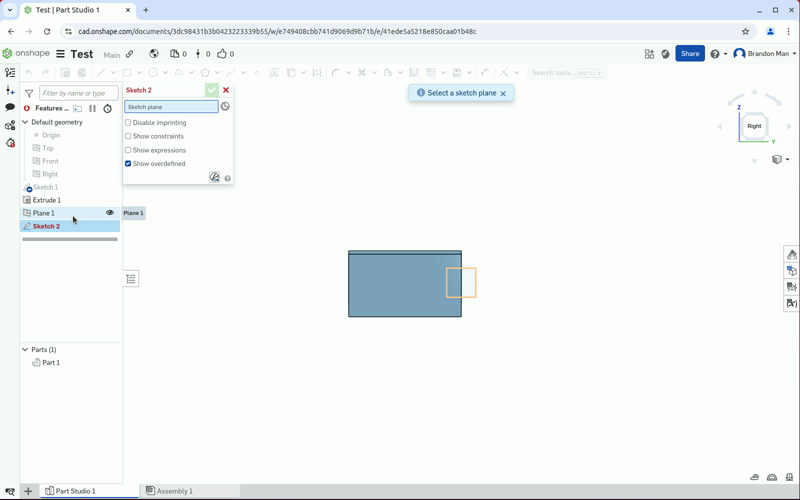
click(73, 215)
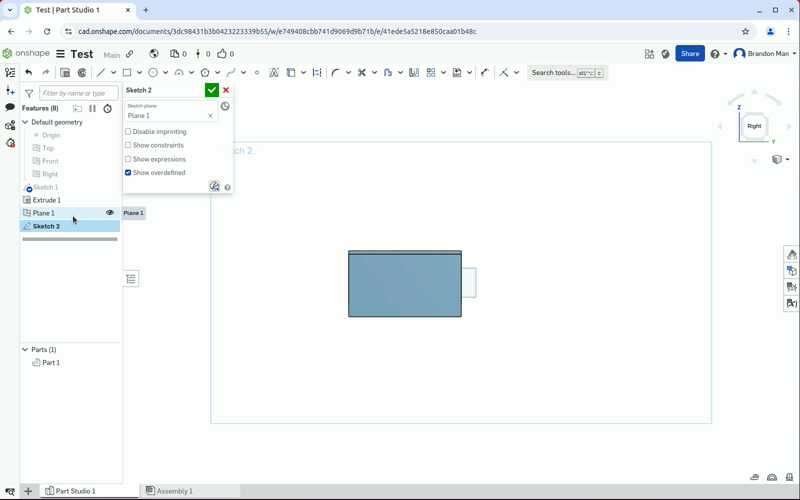
mouse_move(73, 352)
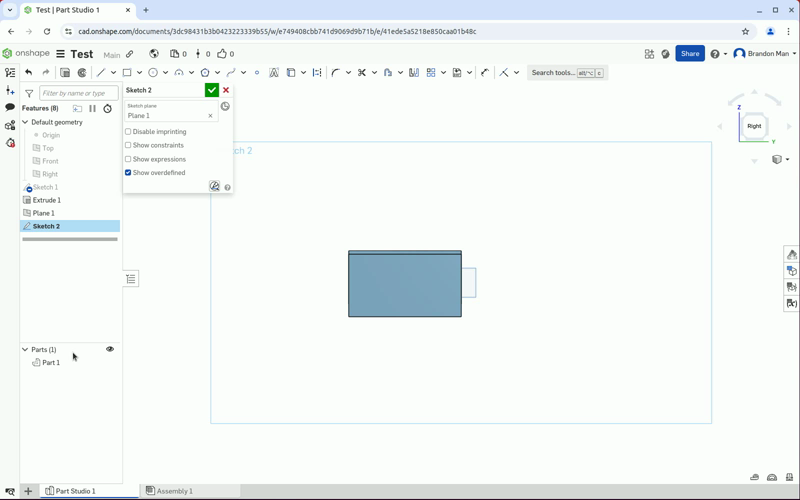
key(y)
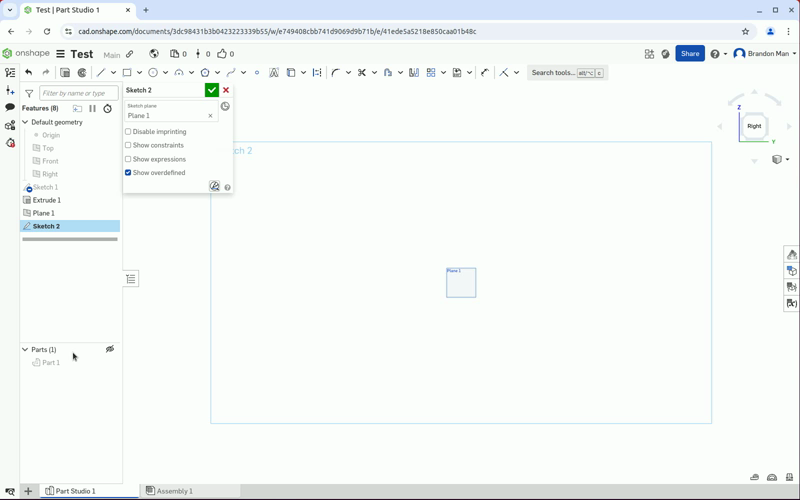
key(c)
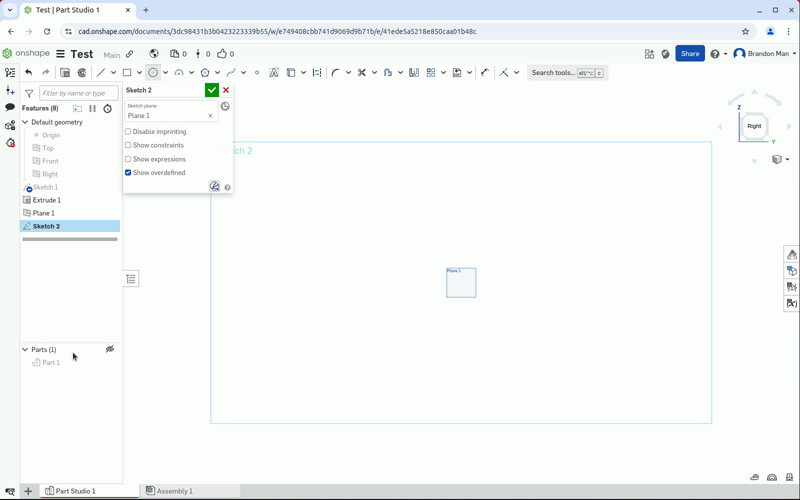
key_down(shift)
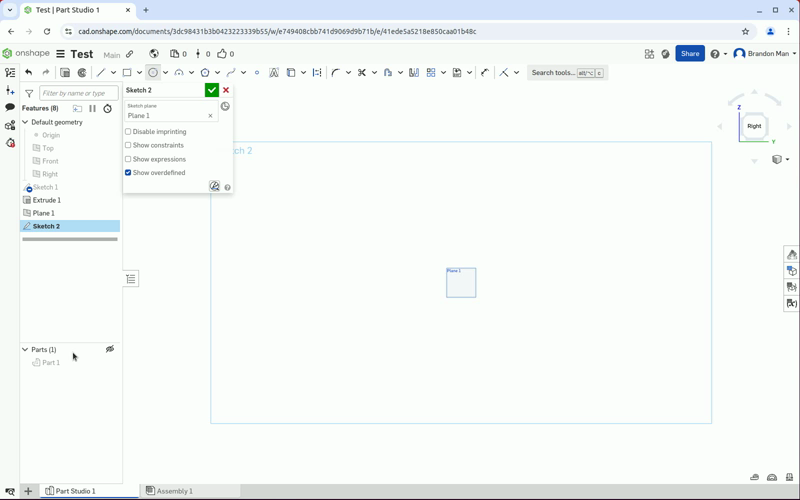
mouse_move(378, 282)
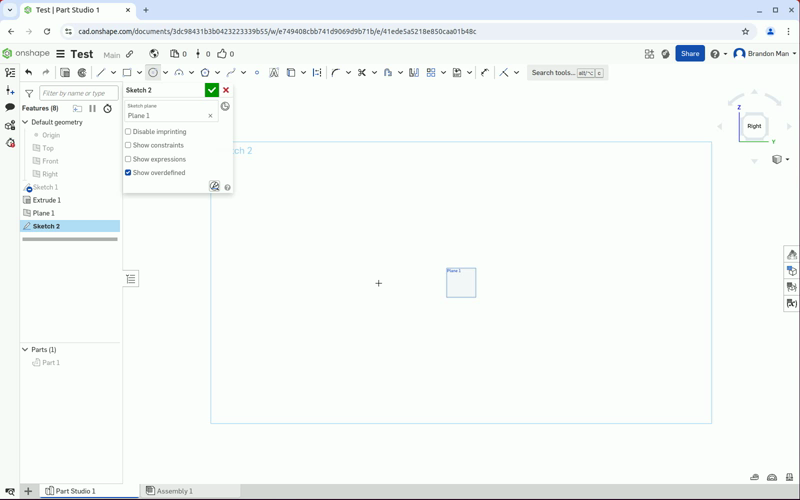
click(378, 282)
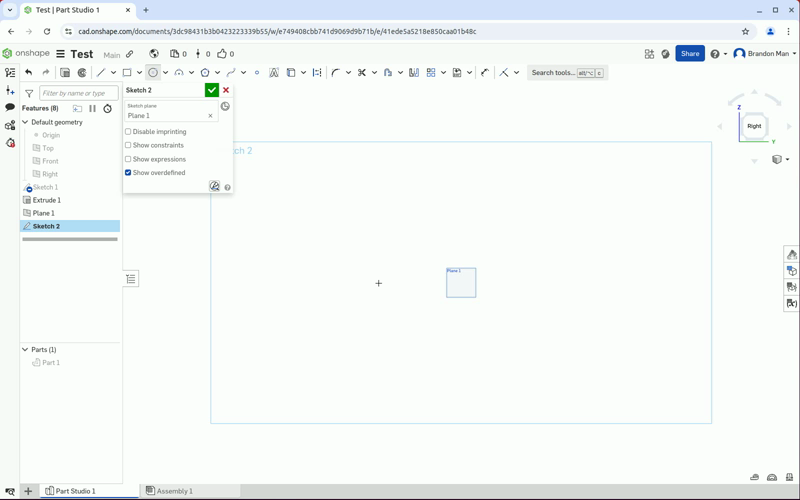
key_up(shift)
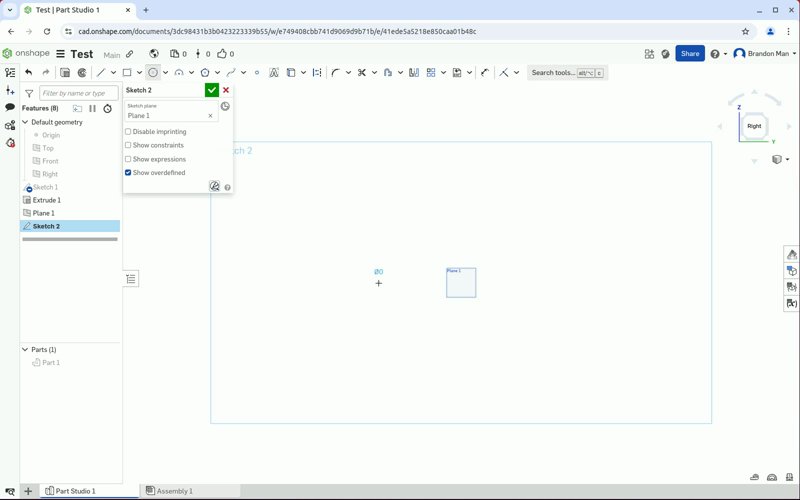
mouse_move(395, 282)
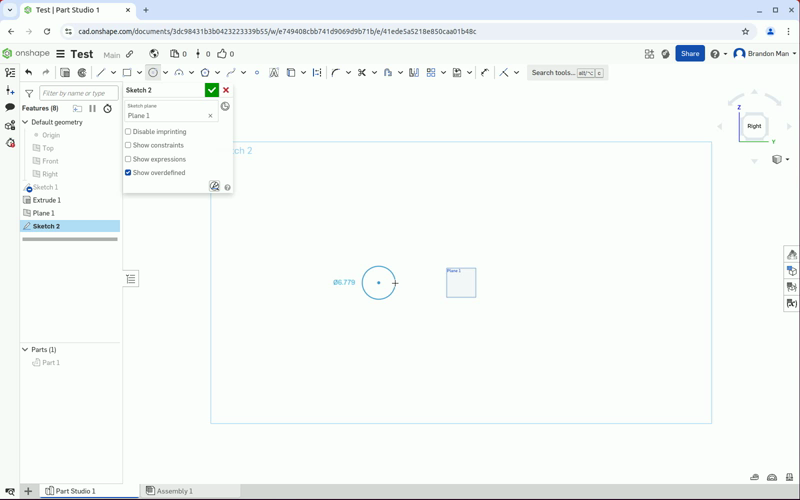
click(395, 282)
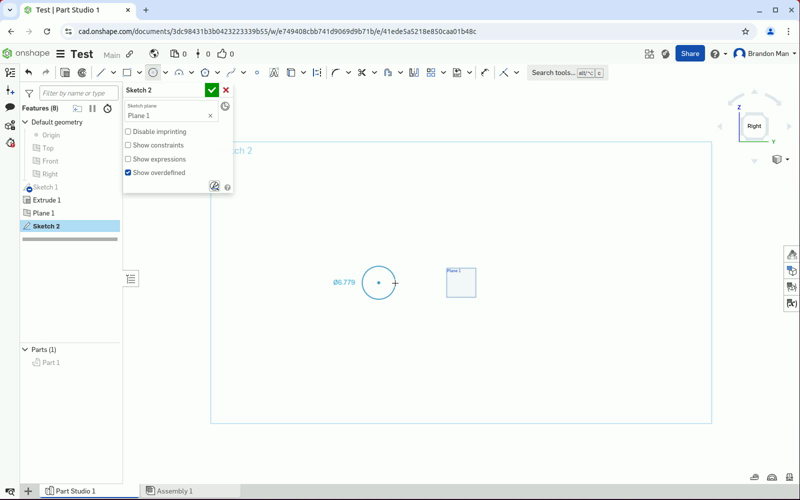
key(esc)
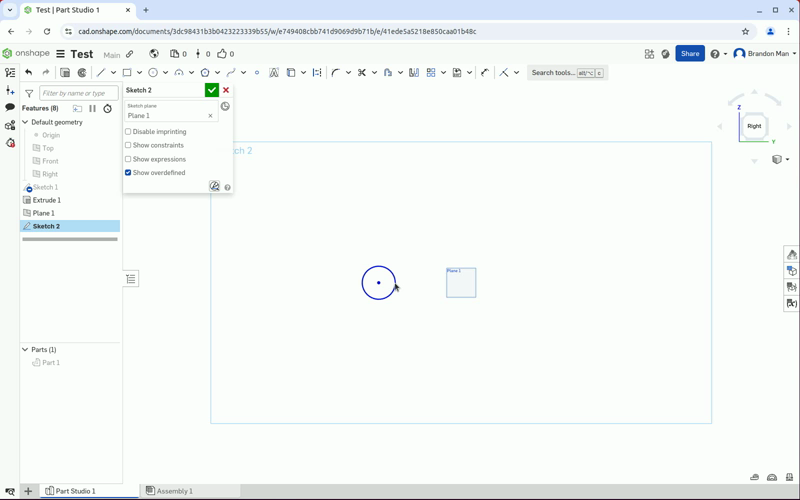
mouse_move(369, 272)
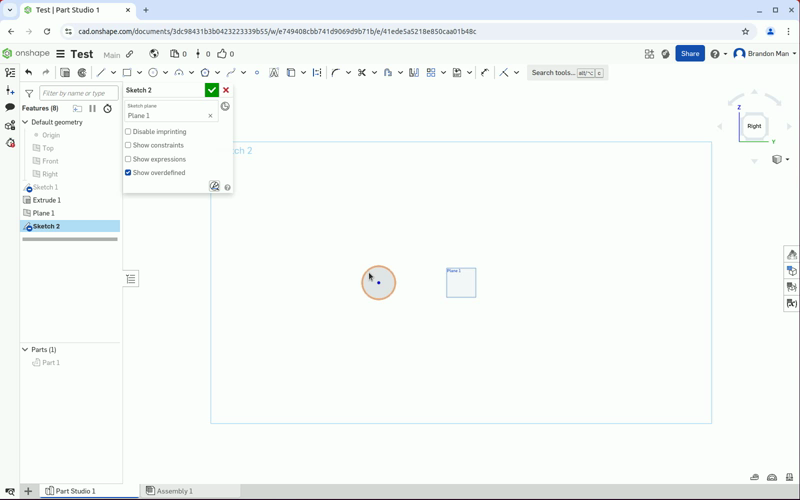
scroll(6)
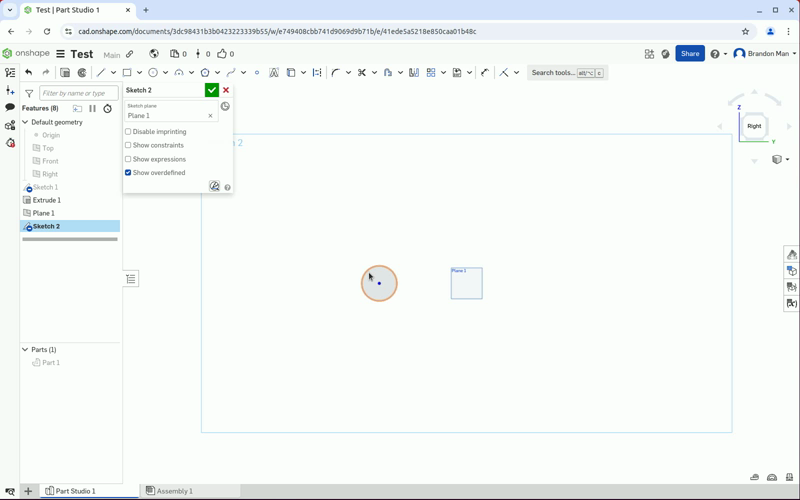
scroll(6)
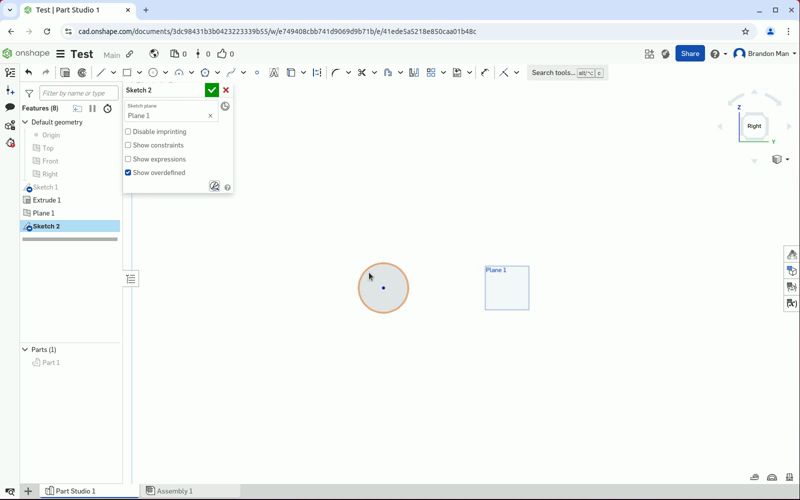
scroll(6)
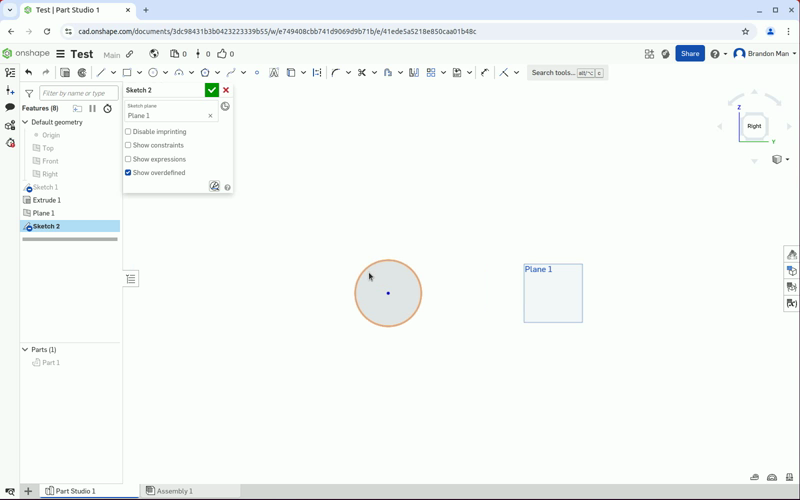
scroll(6)
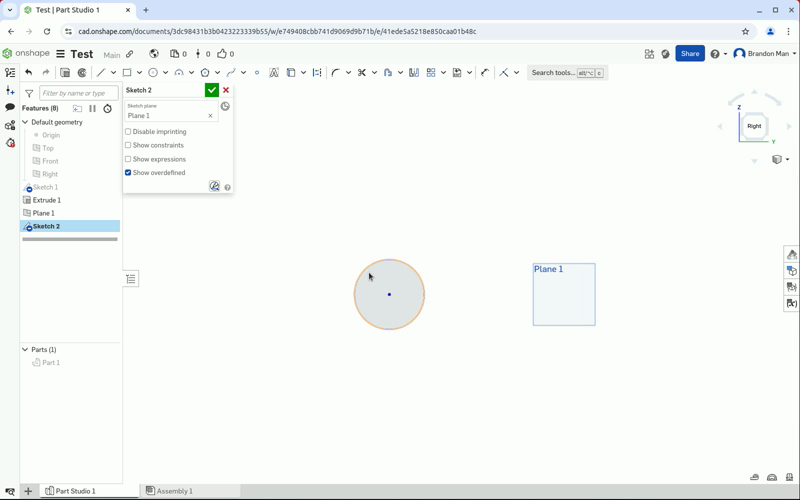
scroll(6)
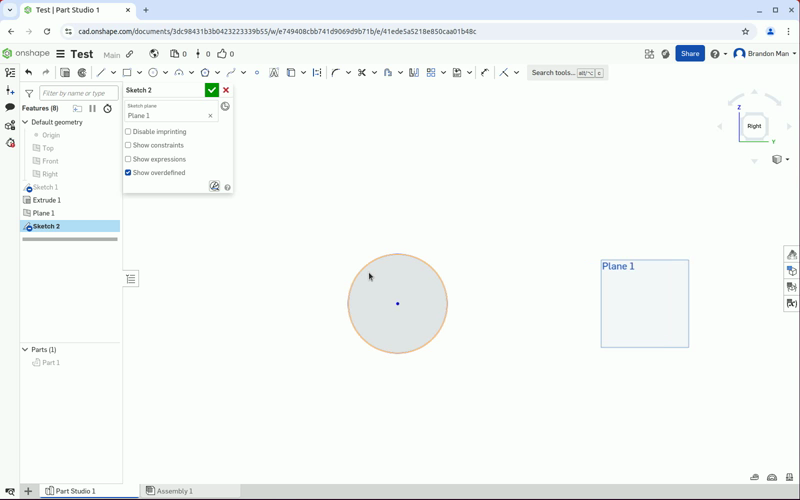
scroll(6)
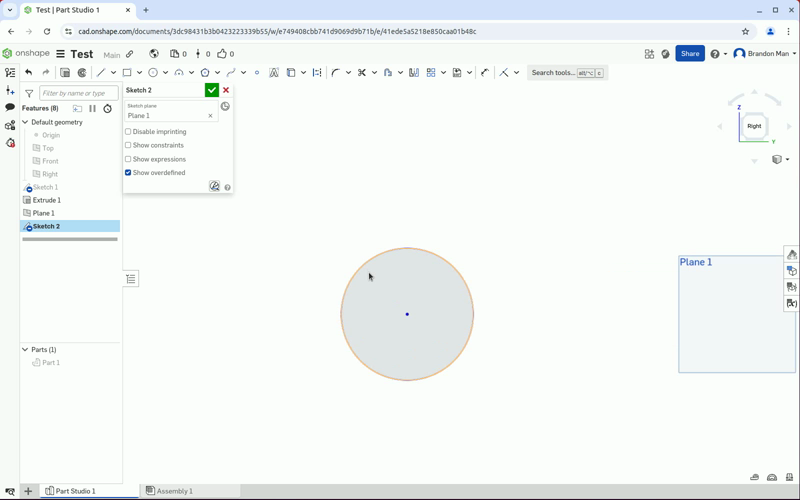
scroll(6)
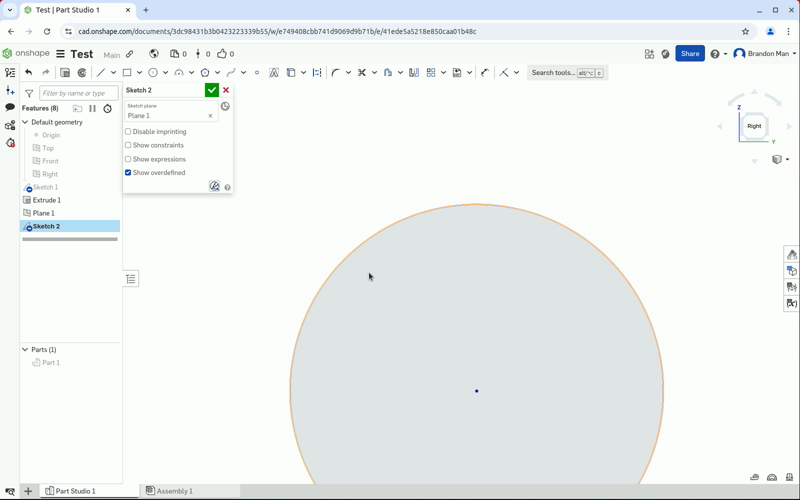
click(369, 272)
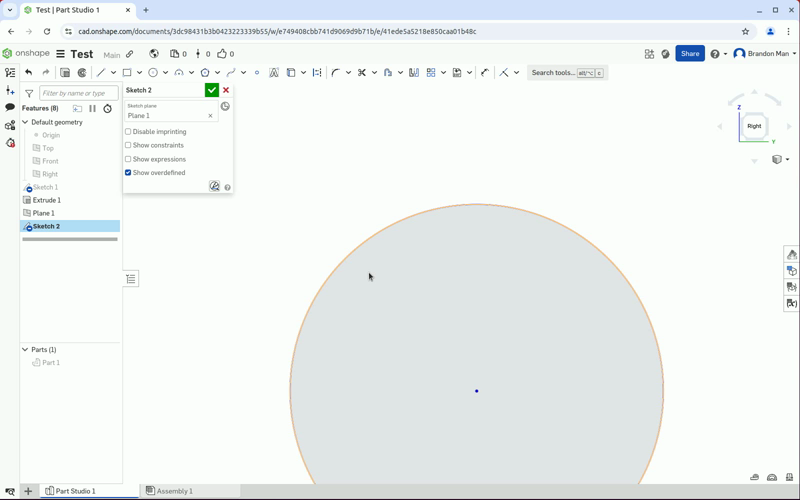
scroll(-6)
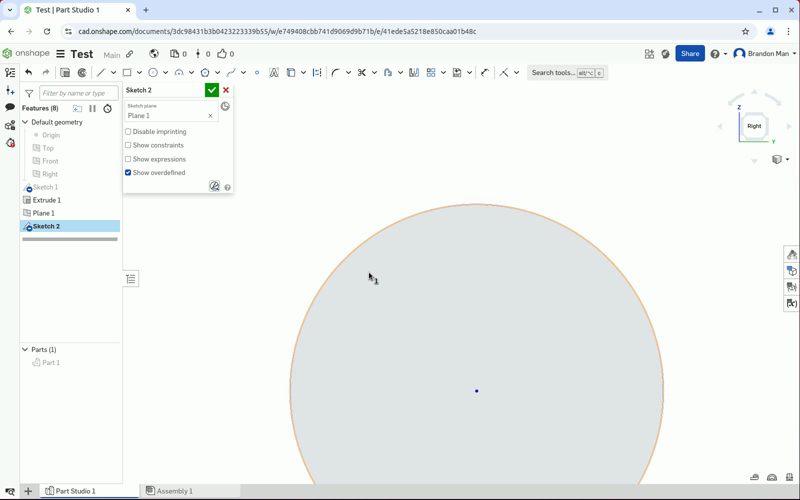
scroll(-6)
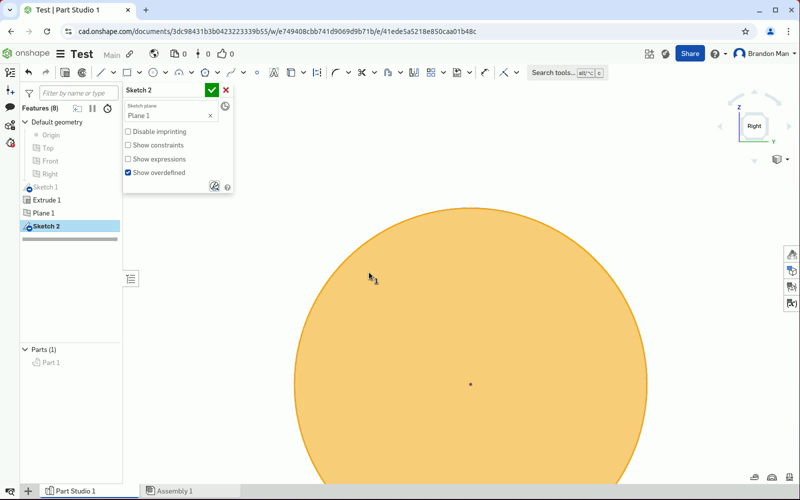
scroll(-6)
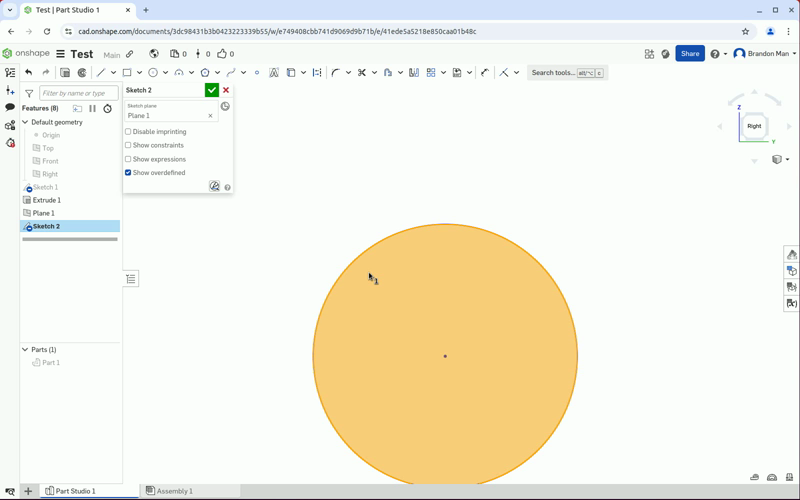
scroll(-6)
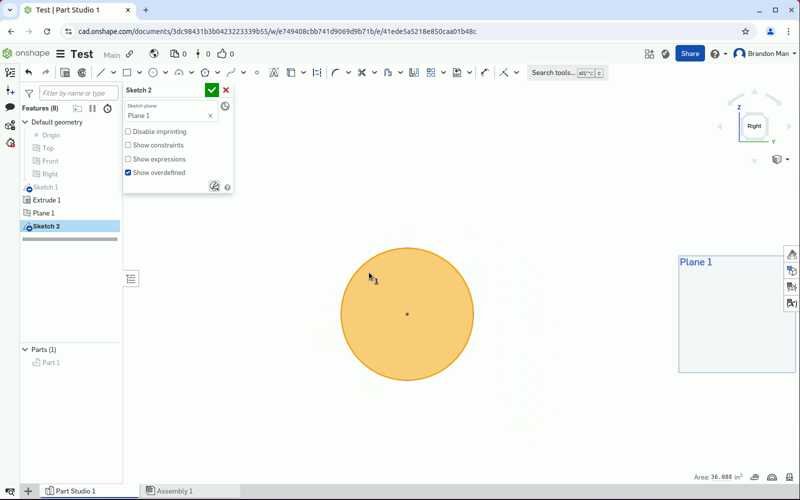
scroll(-6)
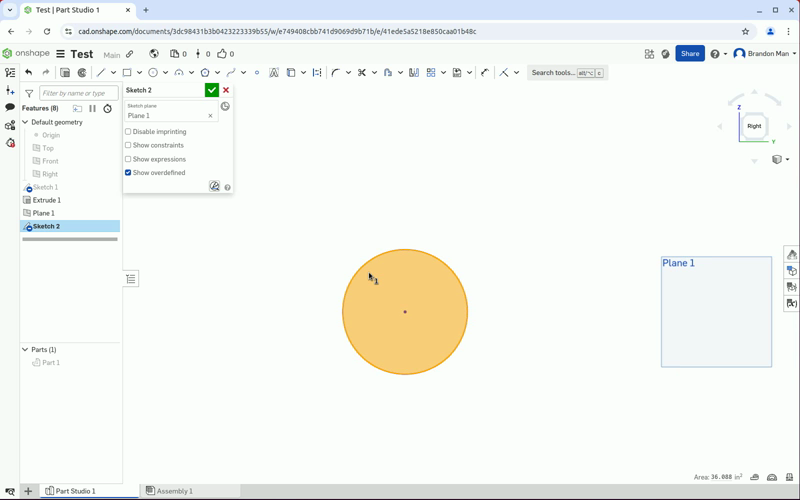
scroll(-6)
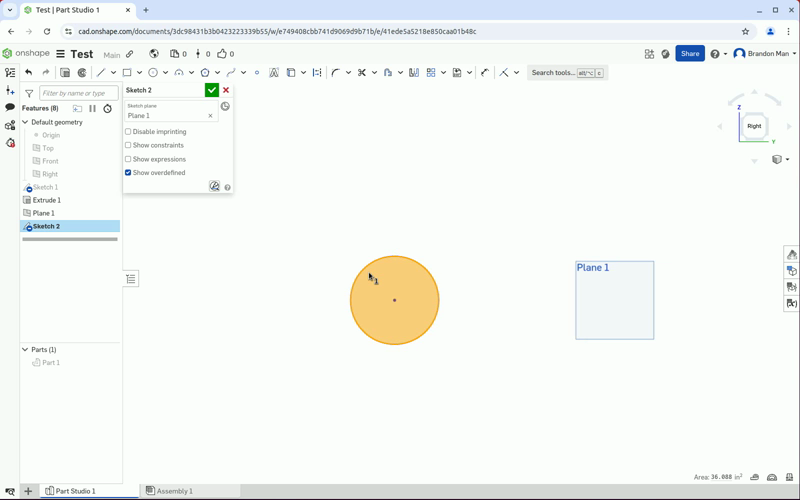
scroll(-6)
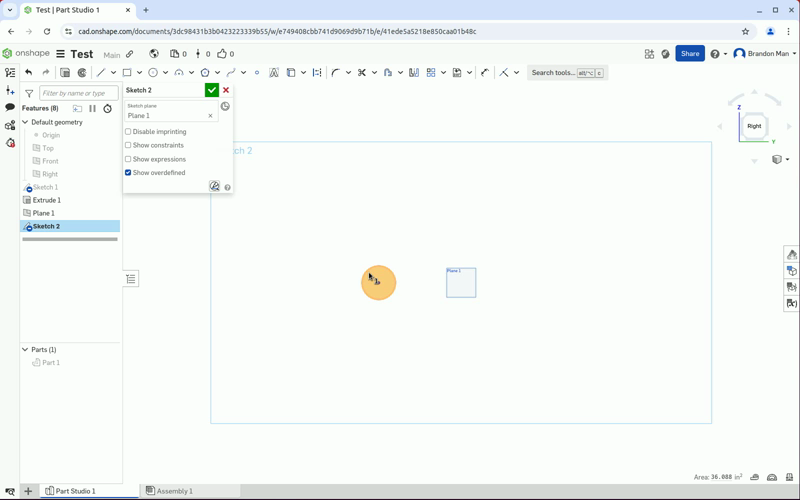
mouse_move(73, 352)
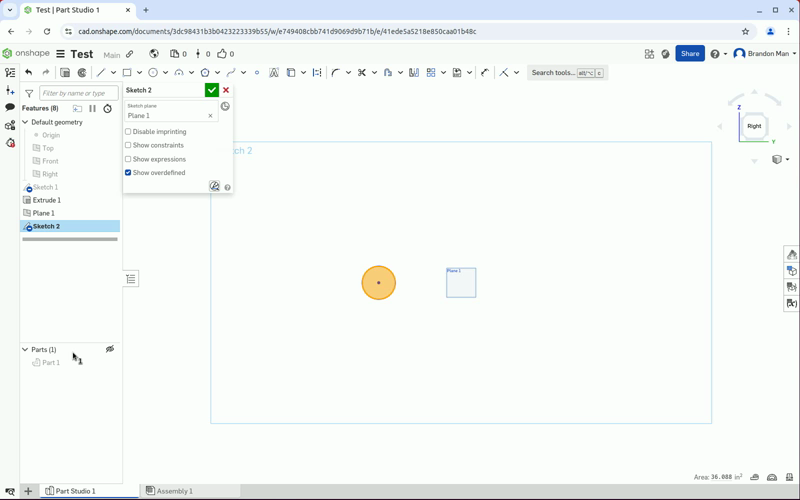
key(shift+y)
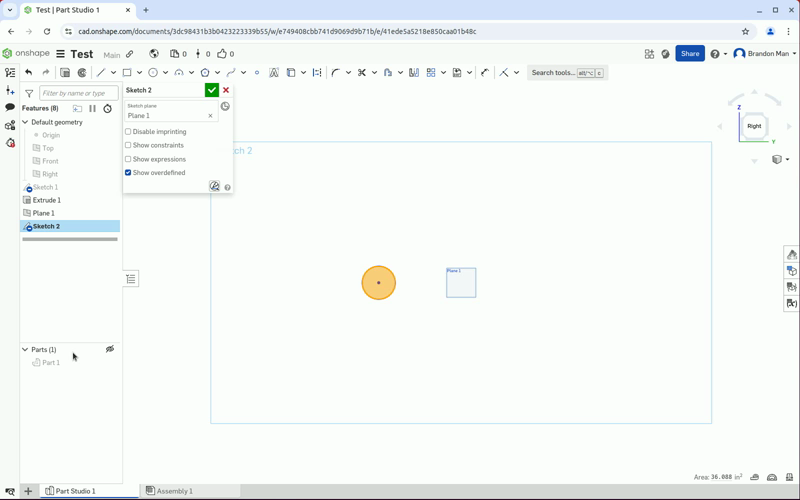
key(shift+e)
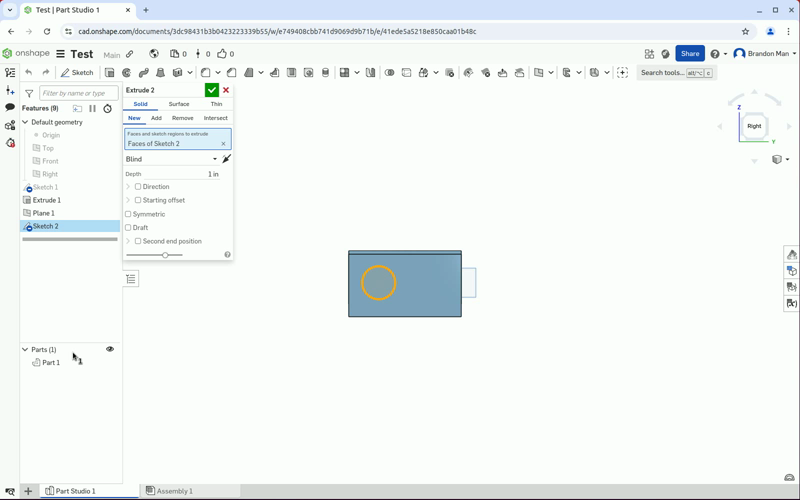
mouse_move(143, 106)
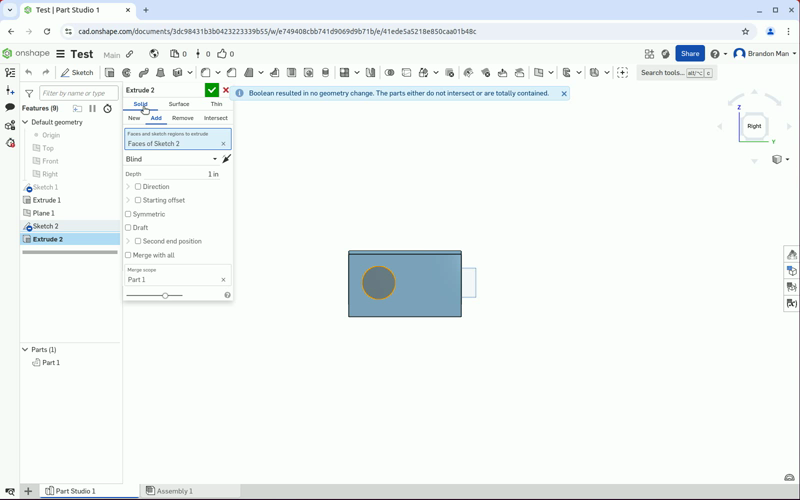
click(143, 106)
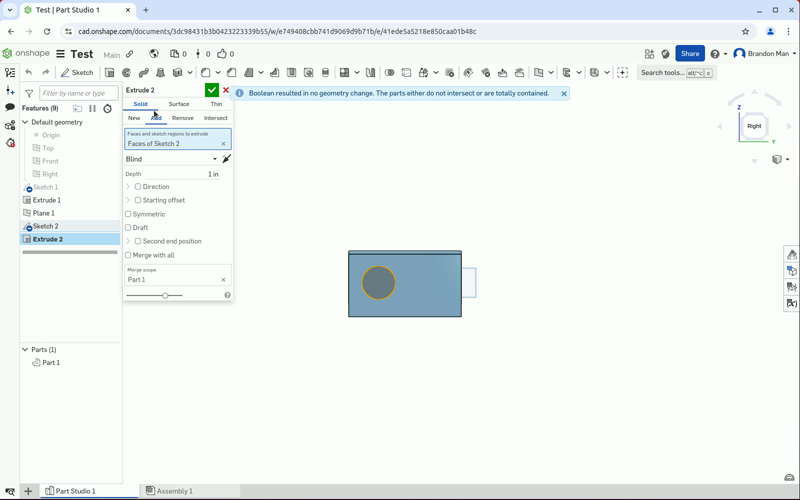
mouse_move(186, 120)
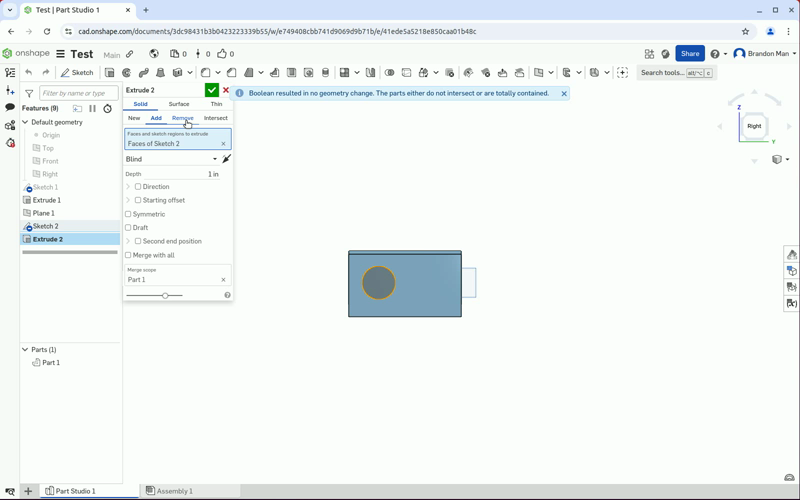
click(186, 120)
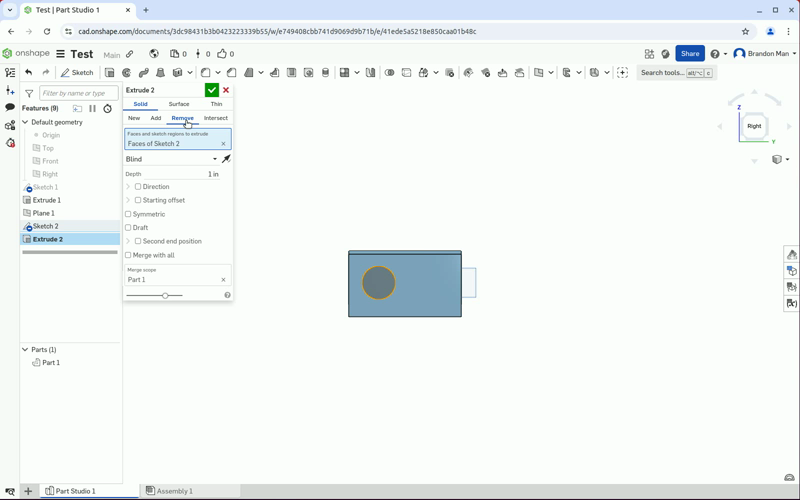
key(tab, 4)
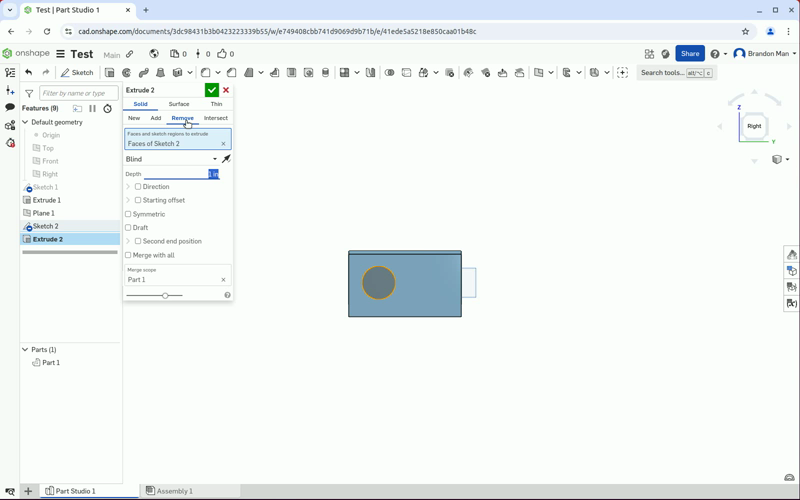
text(23.108)
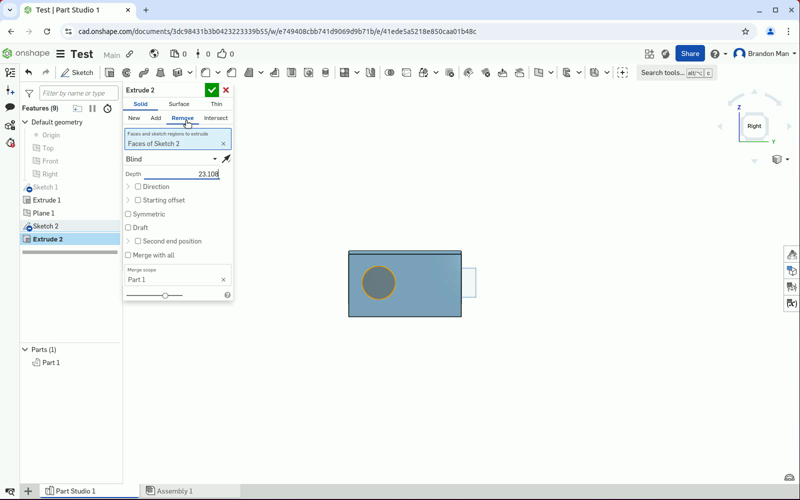
key(tab, 6)
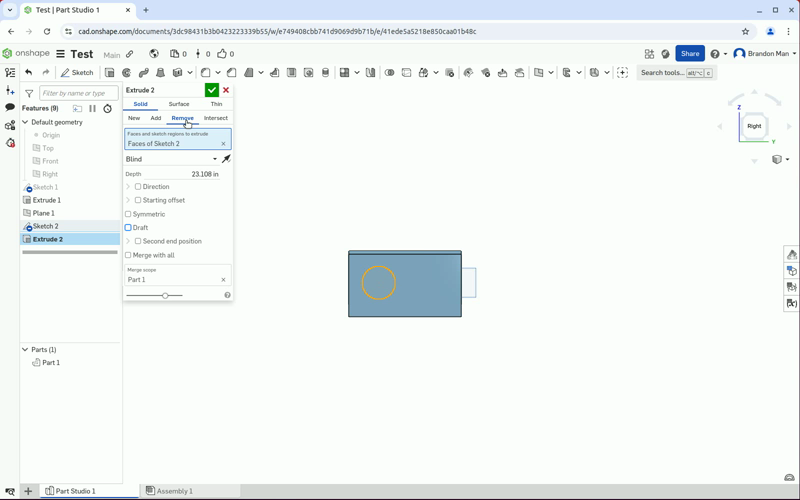
key(space)
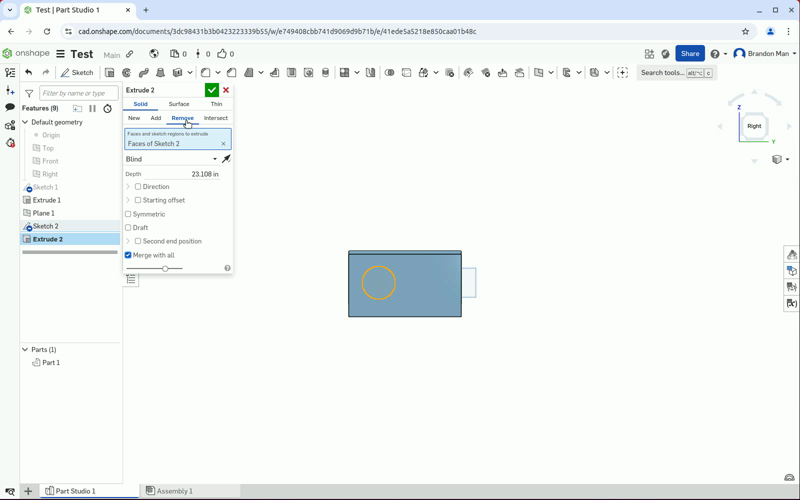
key(enter)
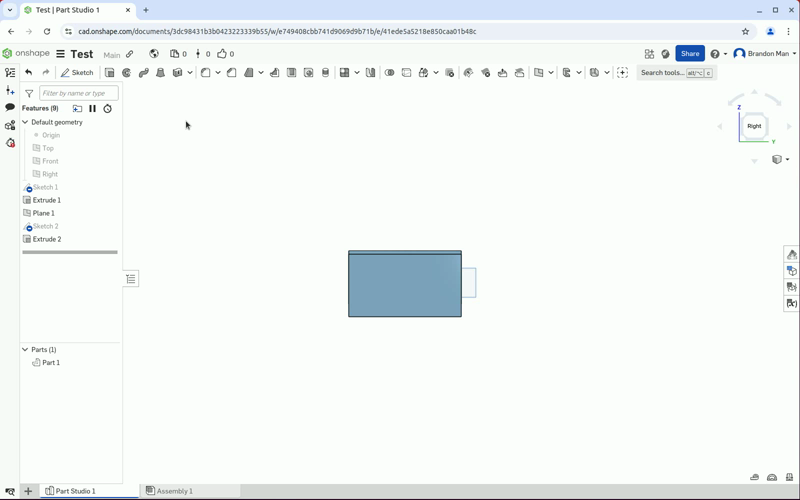
key(shift+h)
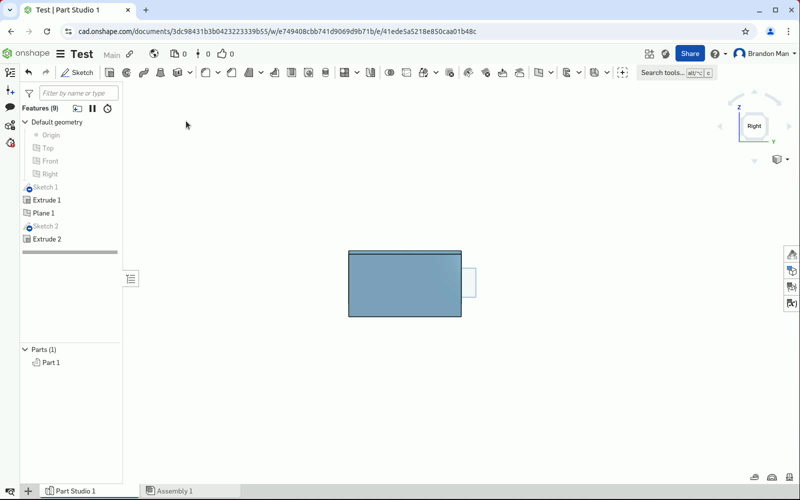
key(shift+h)
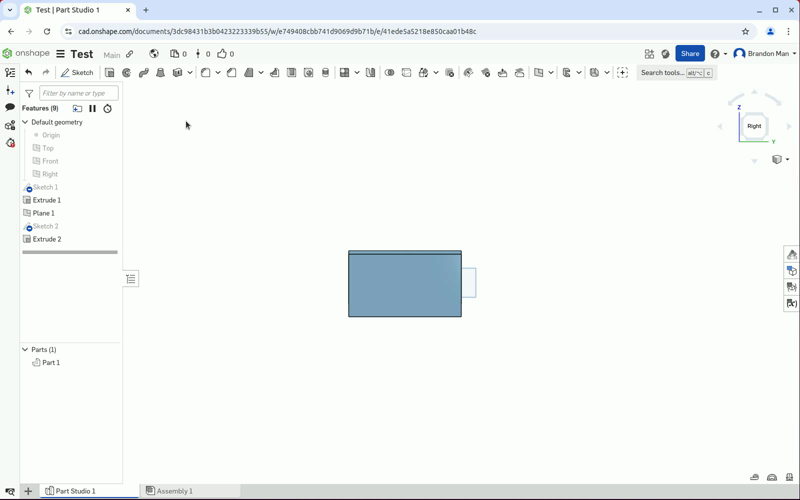
mouse_move(73, 189)
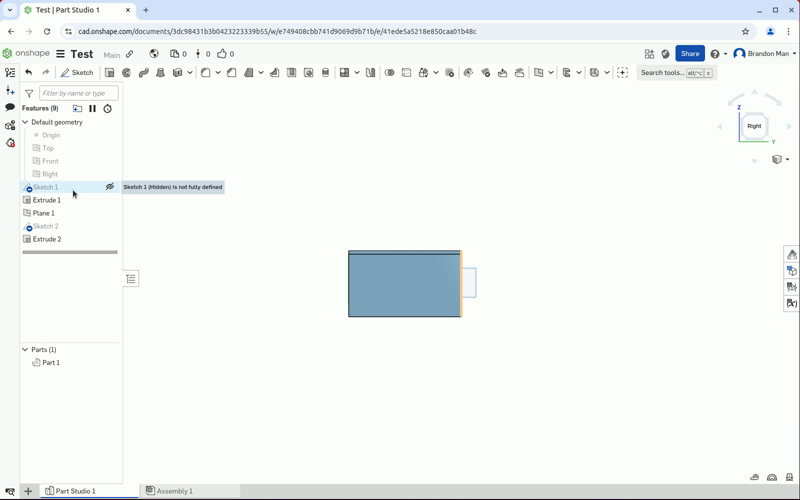
click(73, 189)
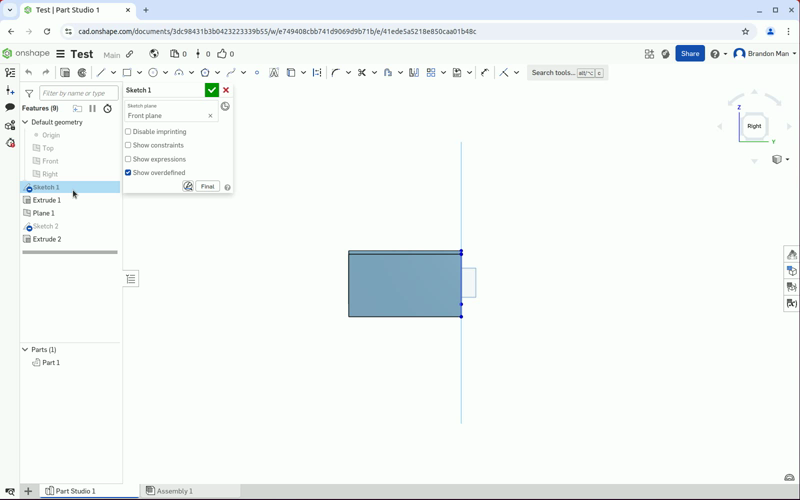
mouse_move(229, 92)
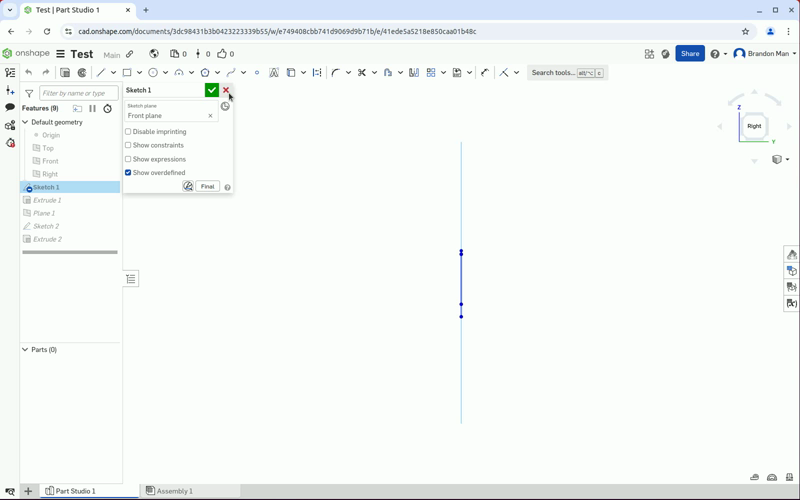
click(229, 92)
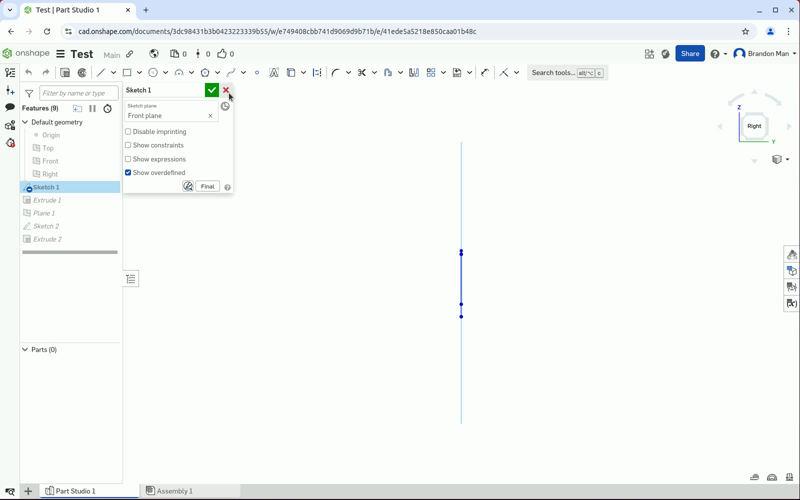
key(shift+s)
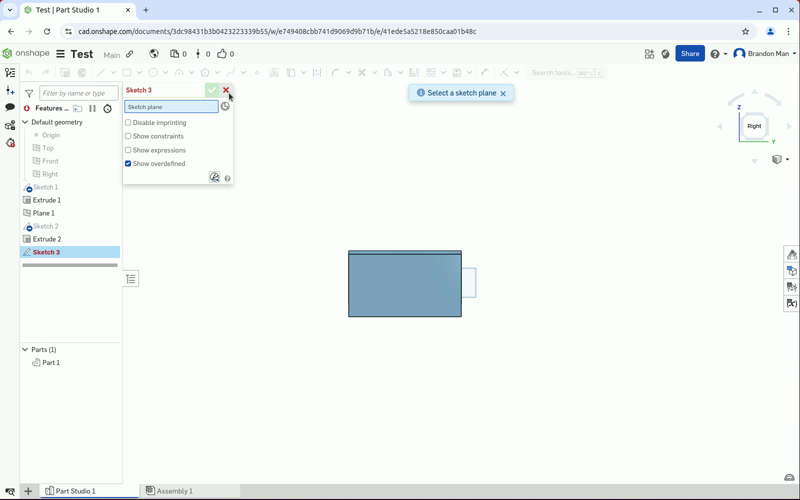
mouse_move(73, 215)
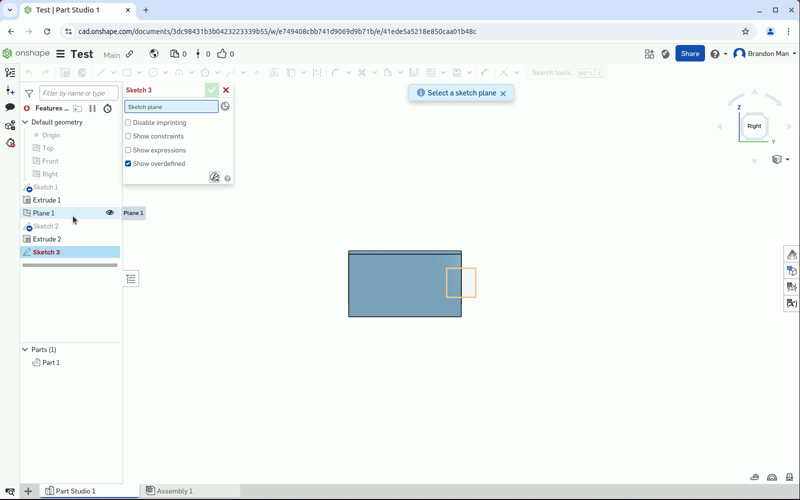
click(73, 215)
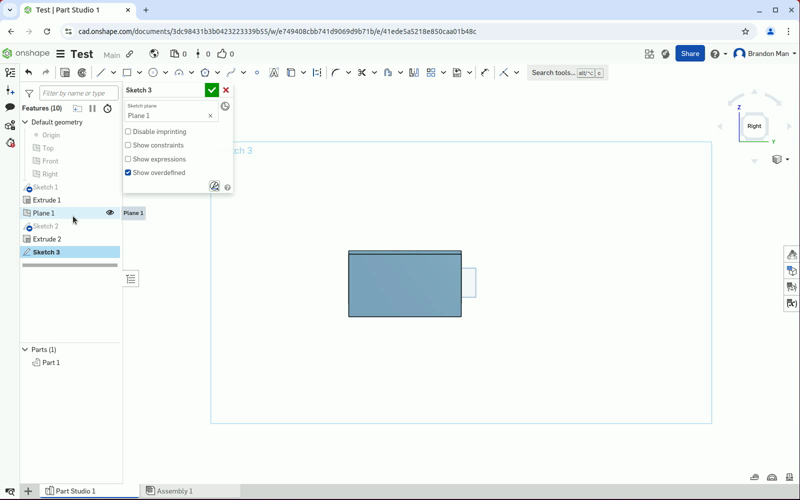
mouse_move(73, 352)
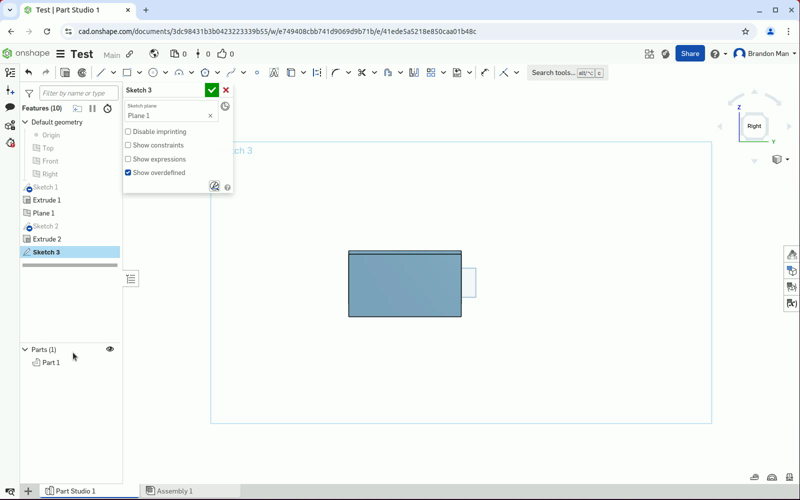
key(y)
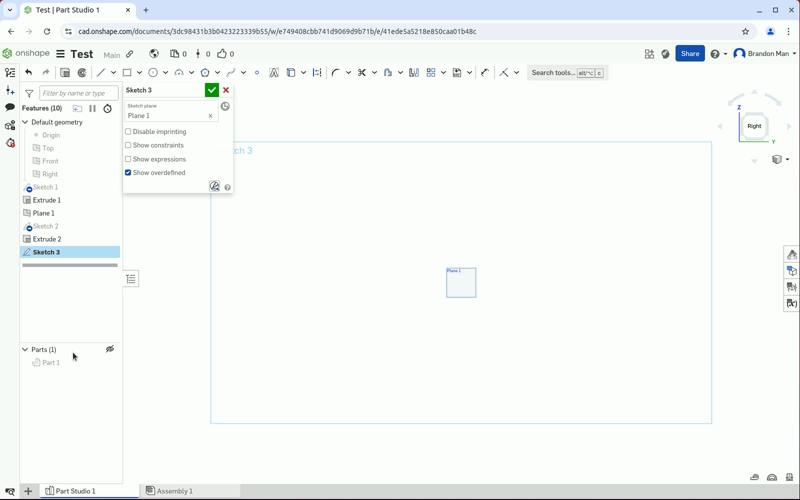
key(c)
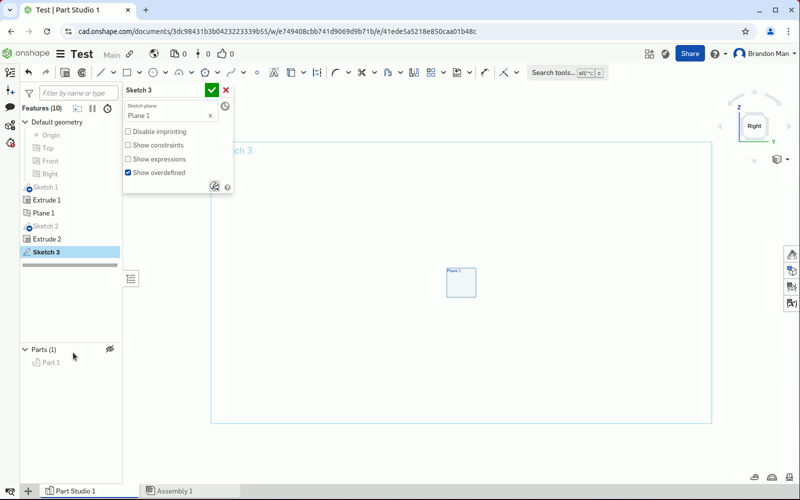
key_down(shift)
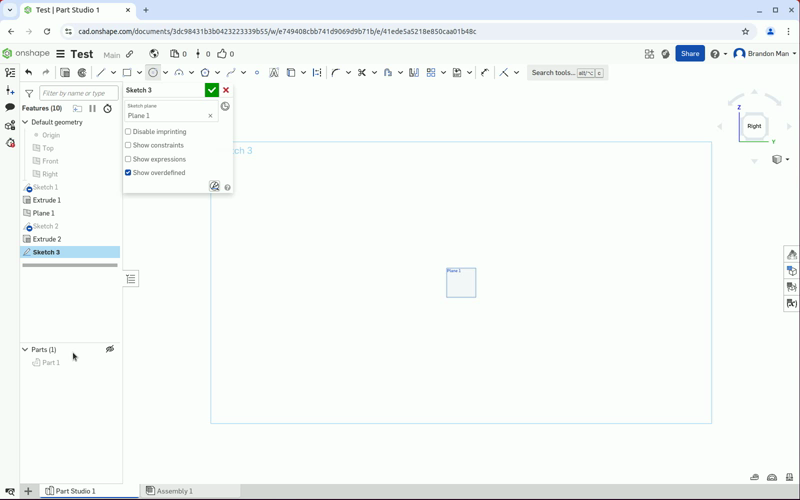
mouse_move(426, 282)
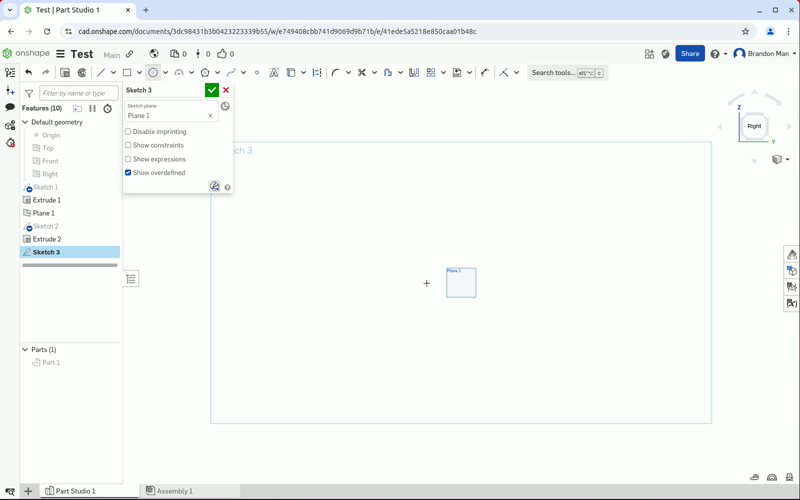
click(426, 282)
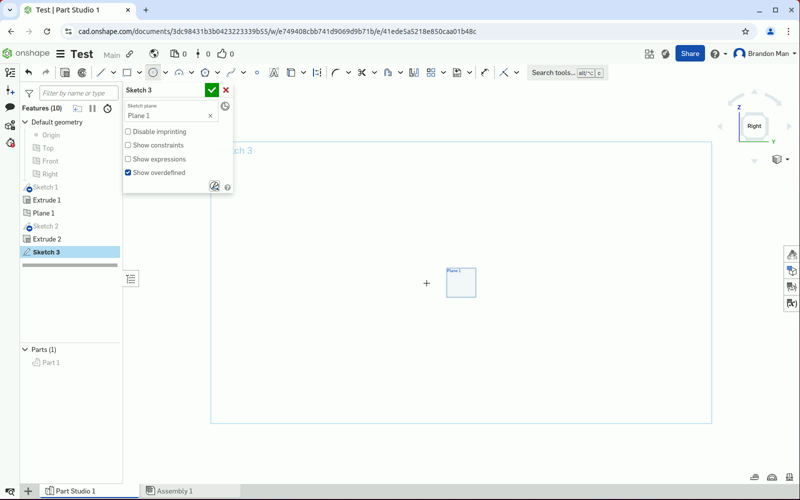
key_up(shift)
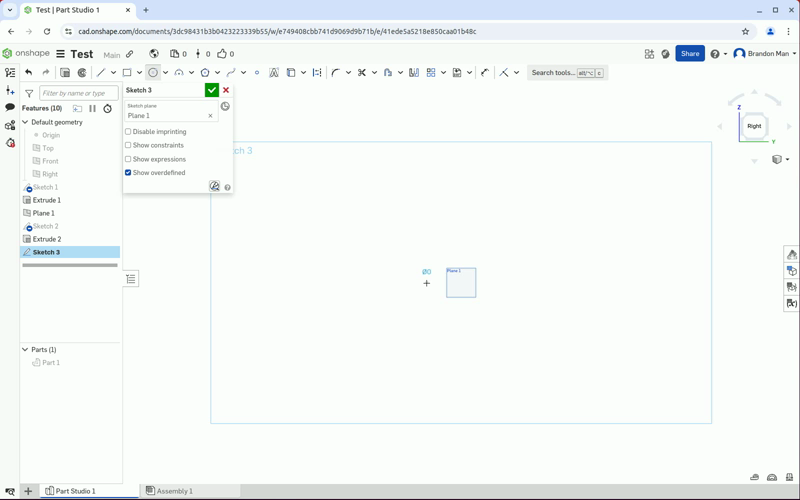
mouse_move(443, 282)
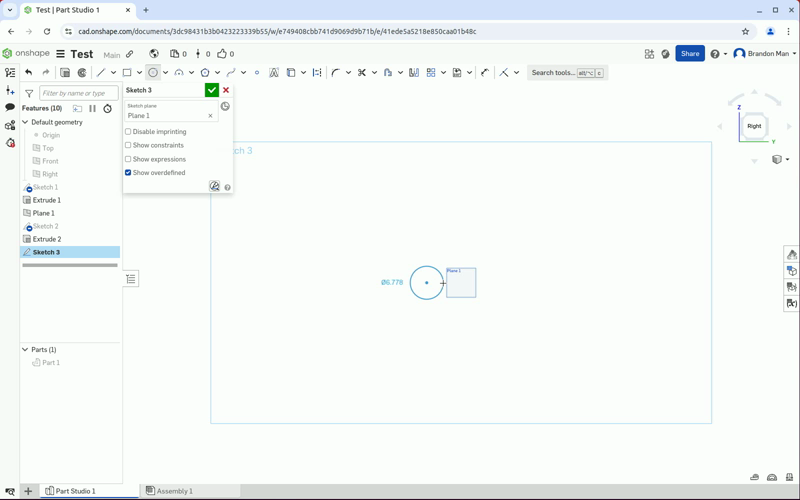
click(443, 282)
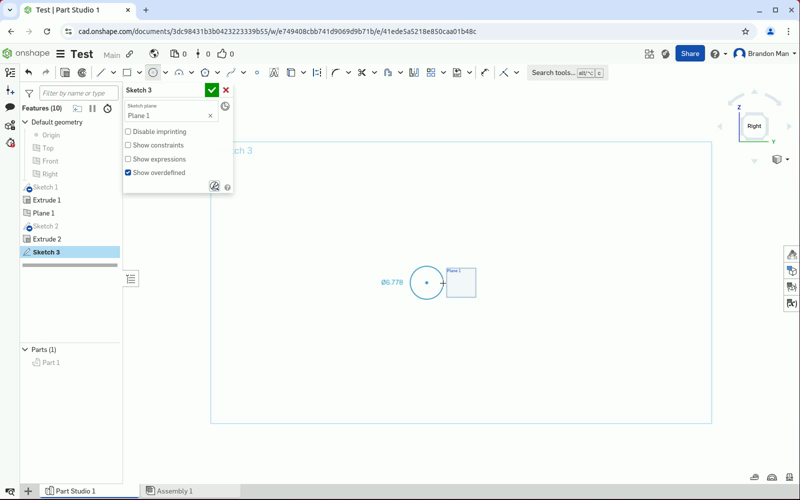
key(esc)
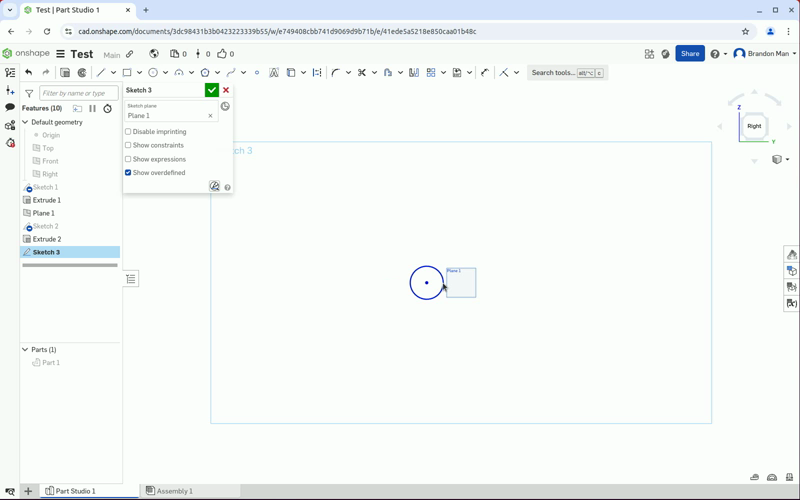
mouse_move(425, 280)
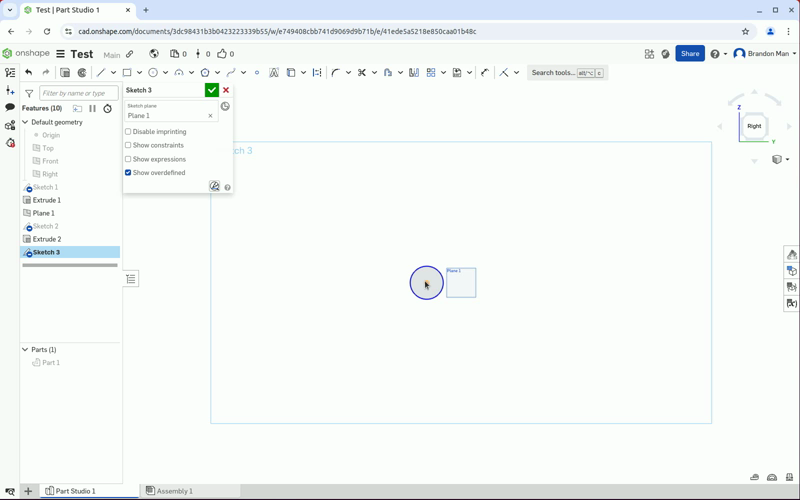
scroll(6)
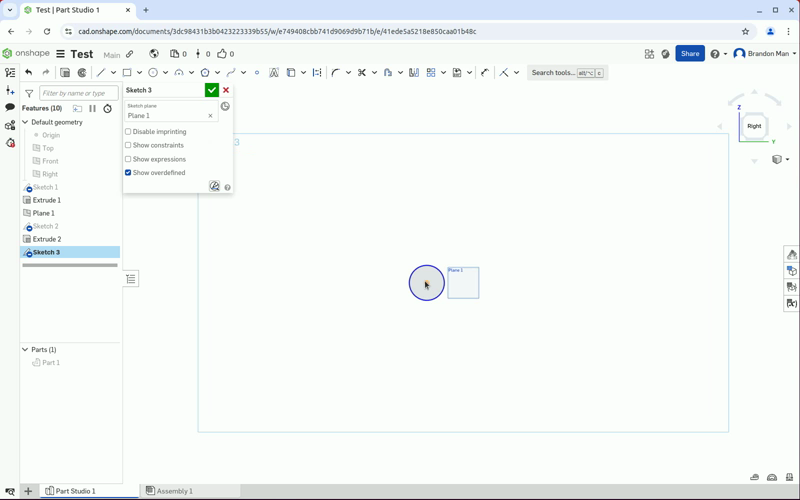
scroll(6)
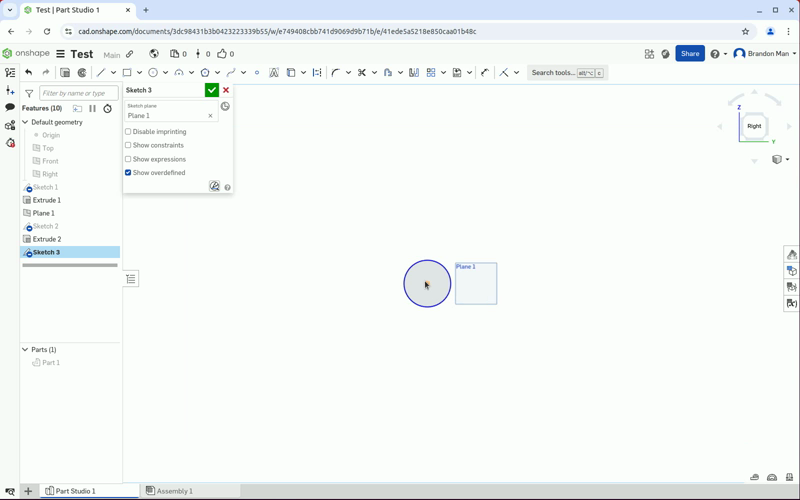
scroll(6)
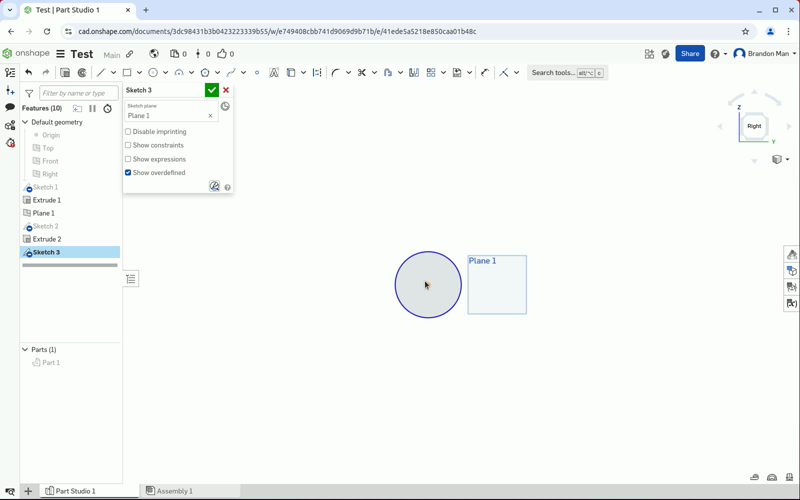
scroll(6)
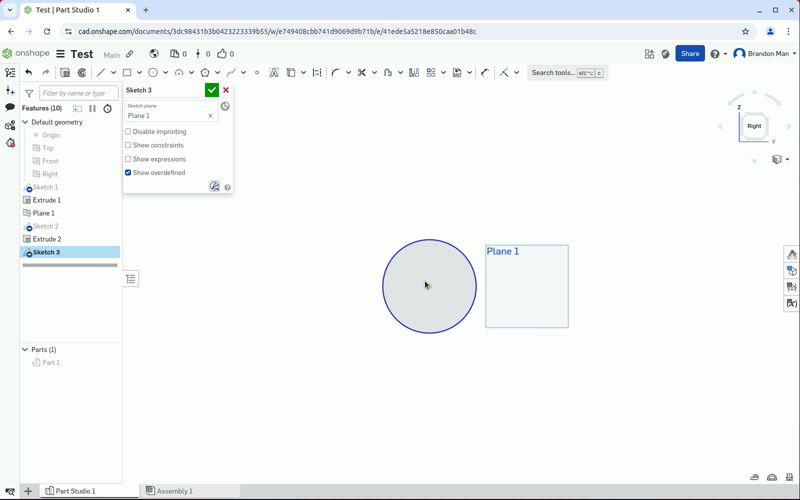
scroll(6)
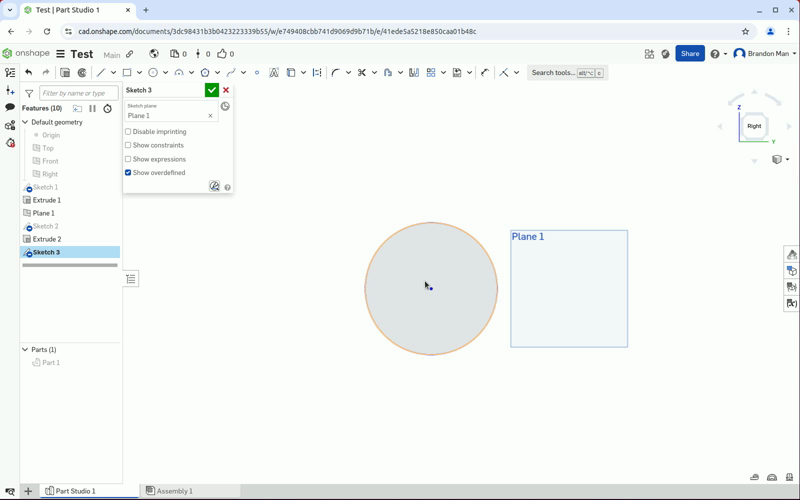
scroll(6)
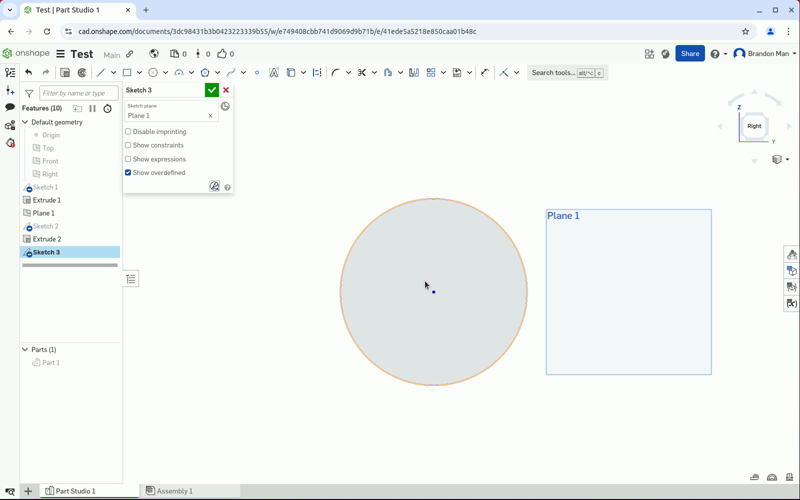
scroll(6)
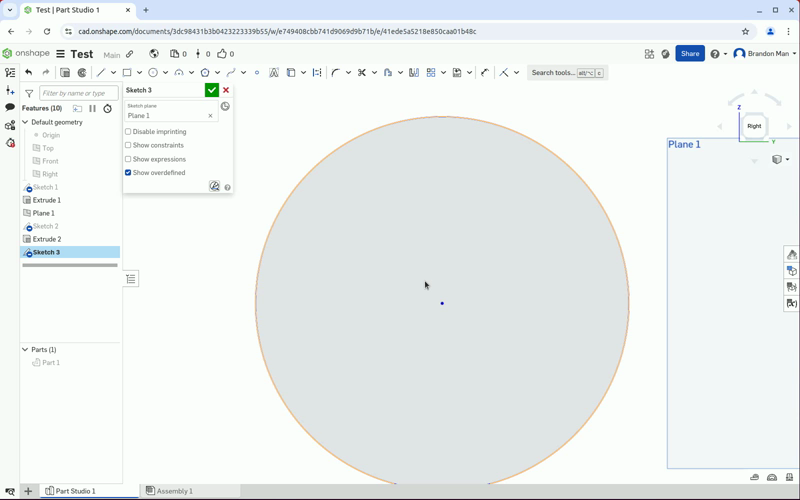
click(425, 280)
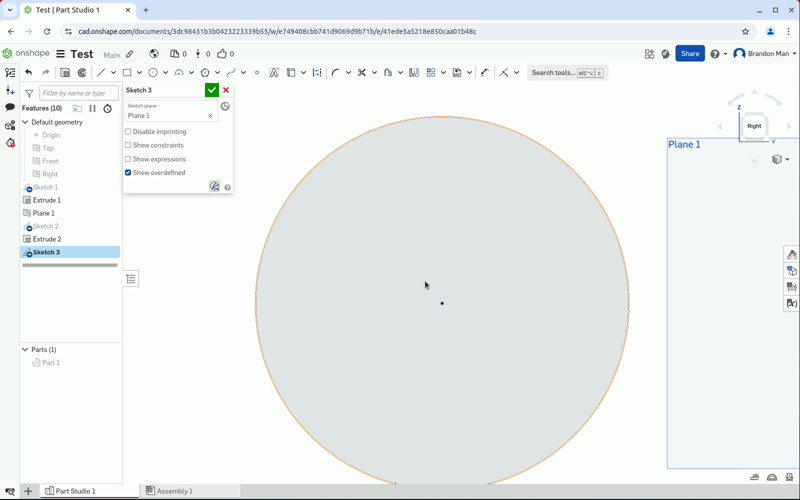
scroll(-6)
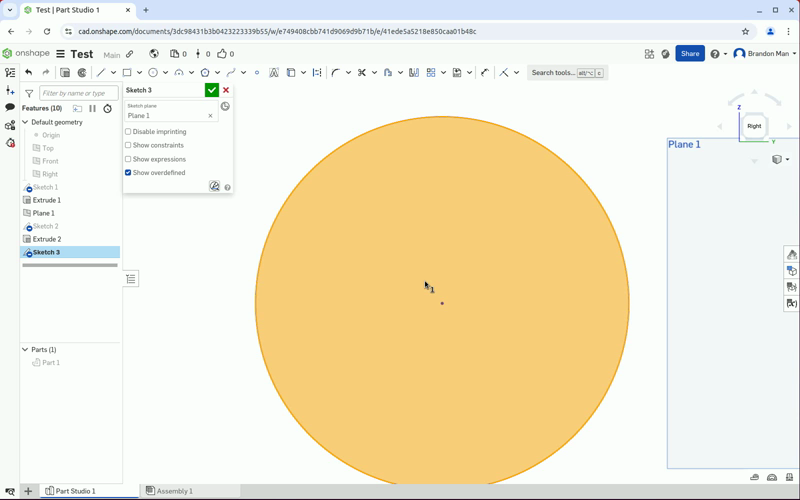
scroll(-6)
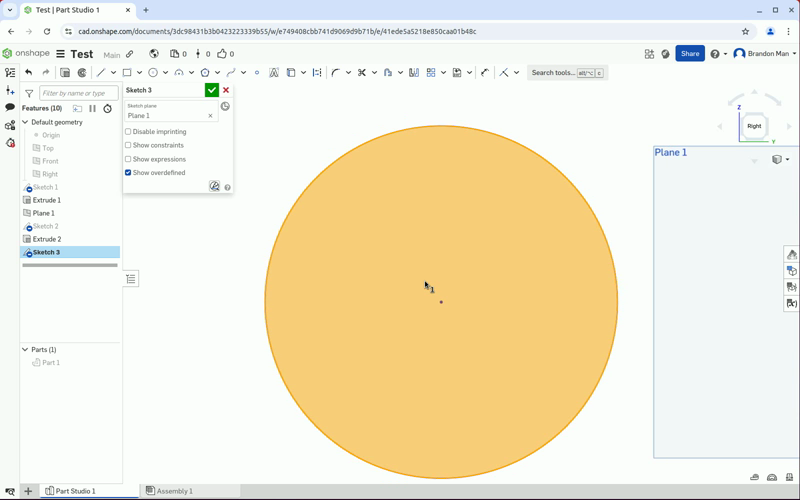
scroll(-6)
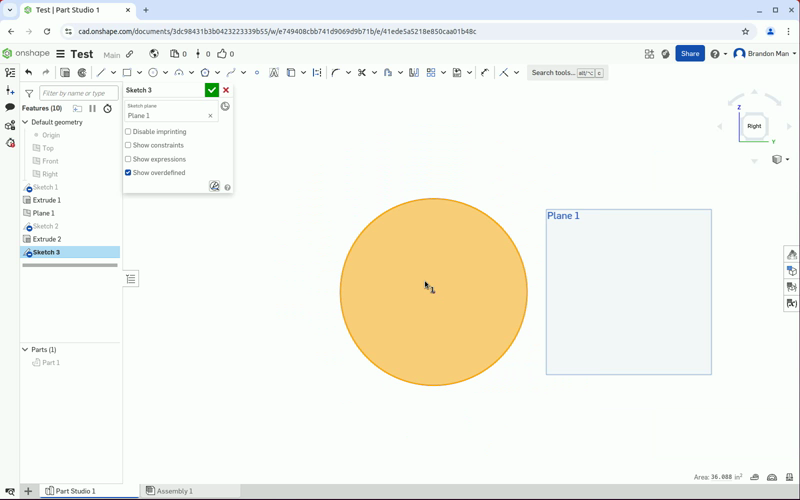
scroll(-6)
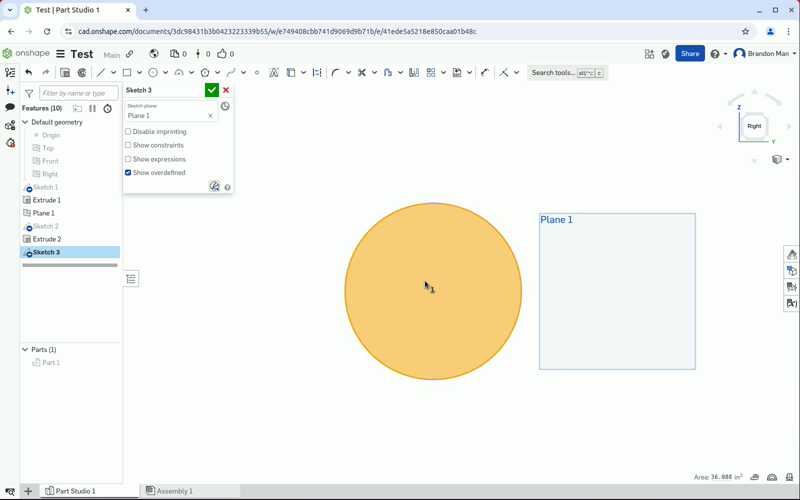
scroll(-6)
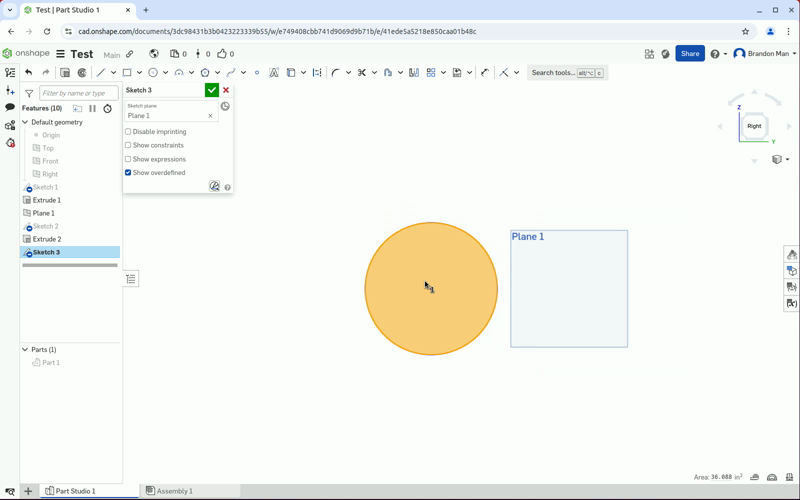
scroll(-6)
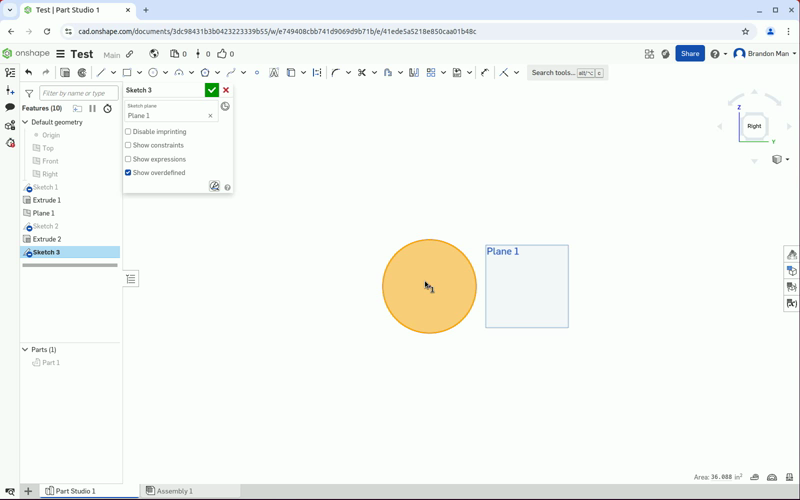
scroll(-6)
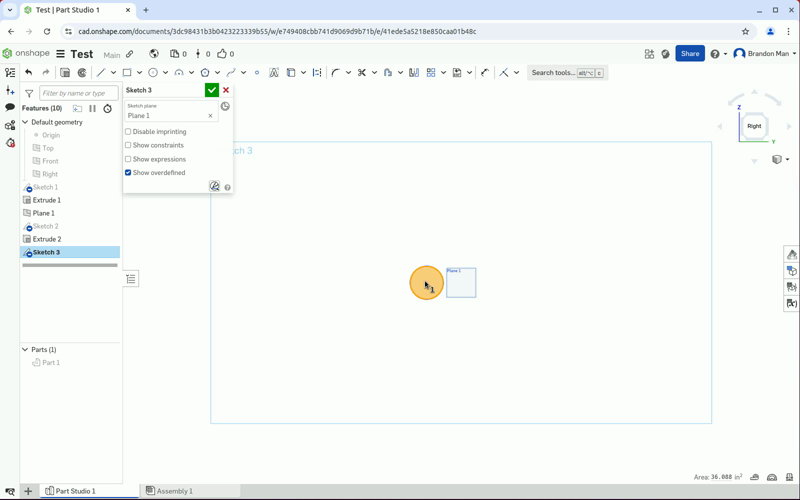
mouse_move(73, 352)
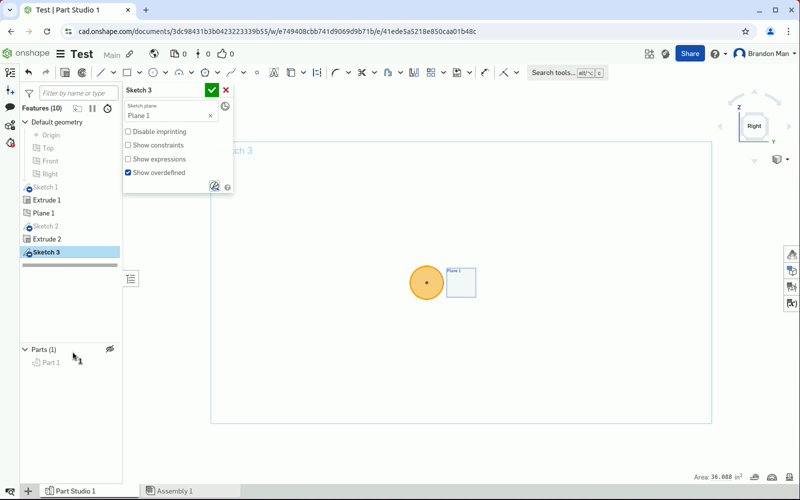
key(shift+y)
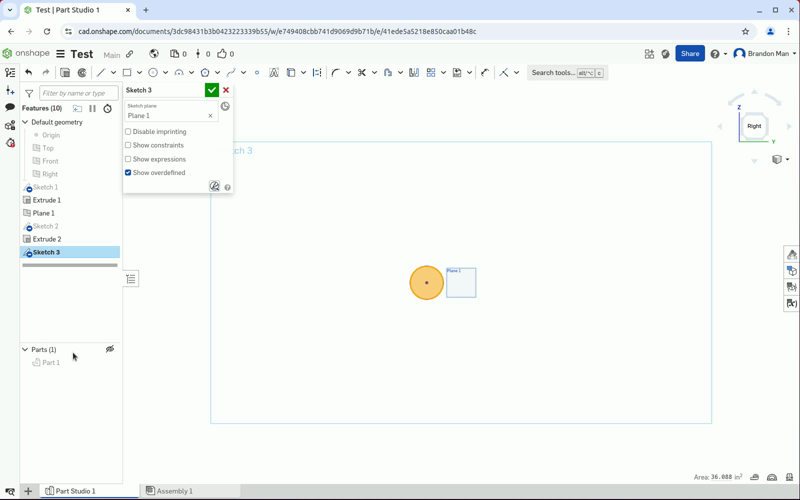
key(shift+e)
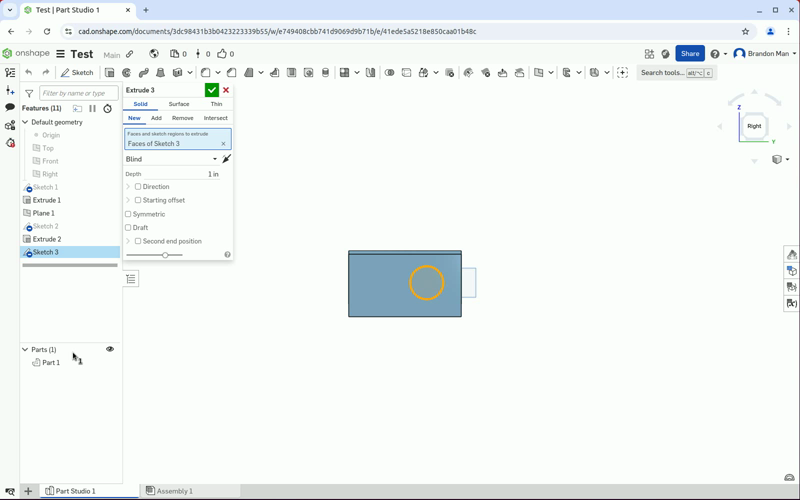
mouse_move(143, 106)
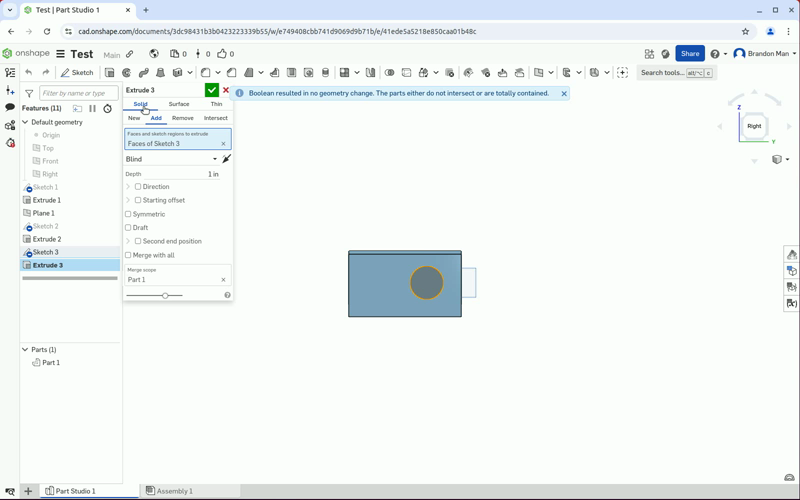
click(143, 106)
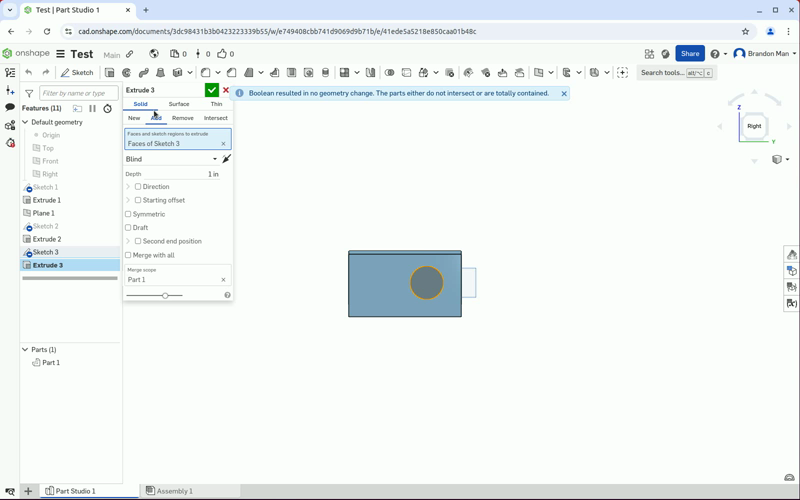
mouse_move(186, 120)
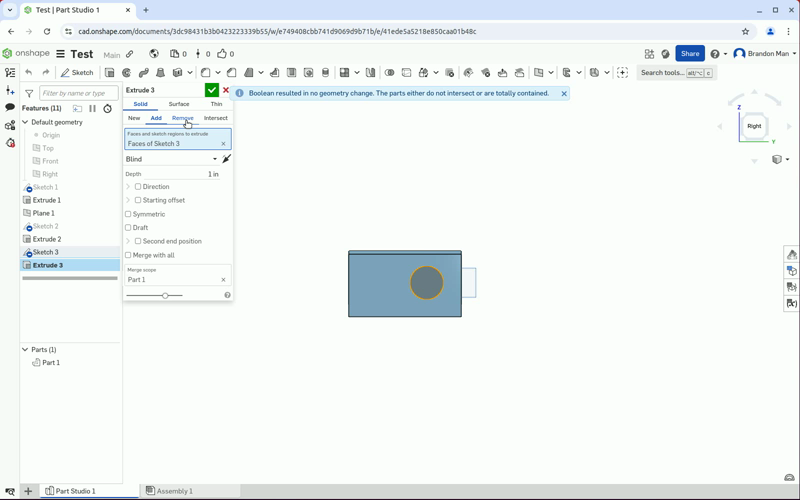
click(186, 120)
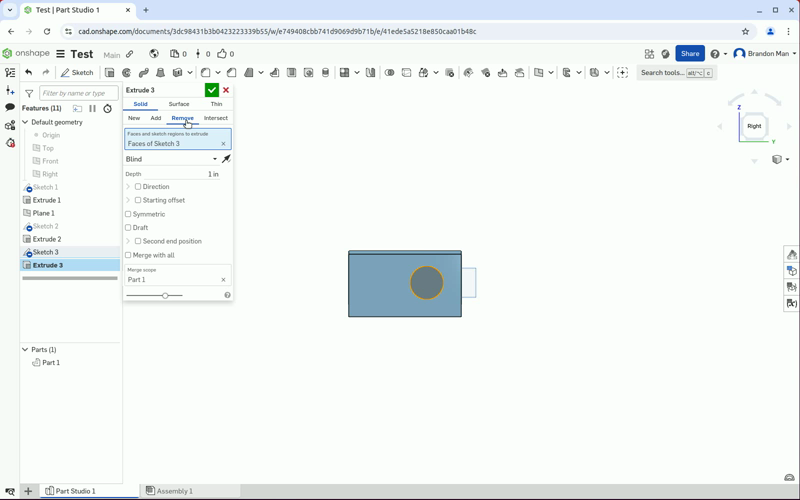
key(tab, 4)
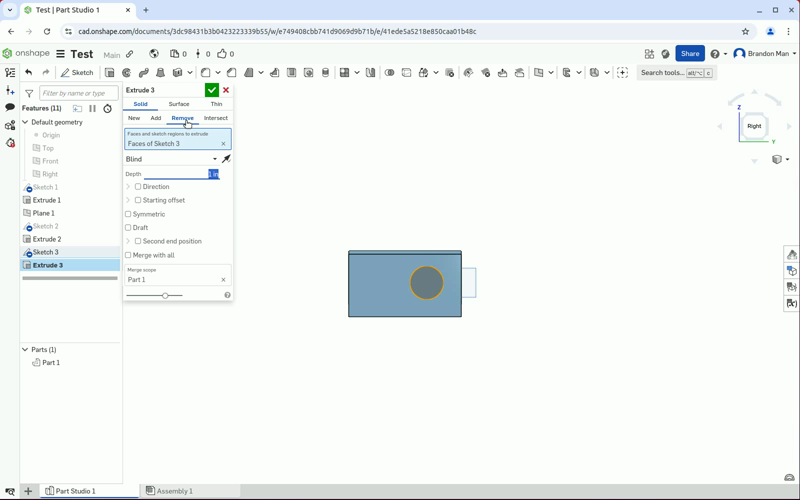
text(23.108)
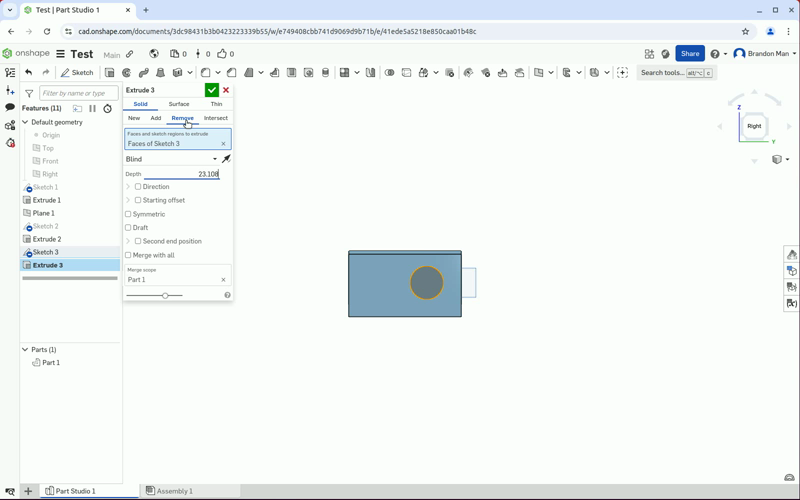
key(tab, 6)
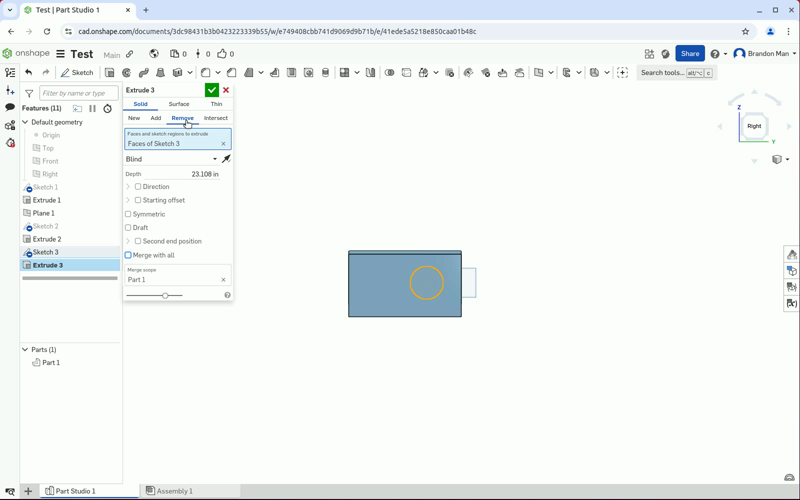
key(space)
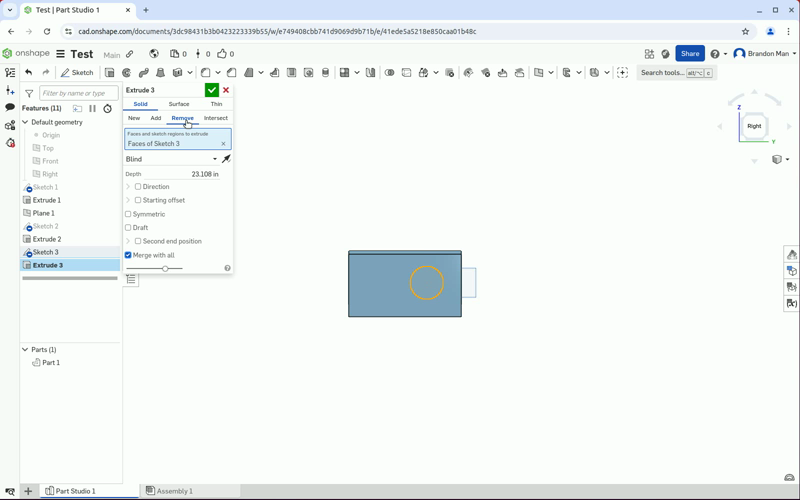
key(enter)
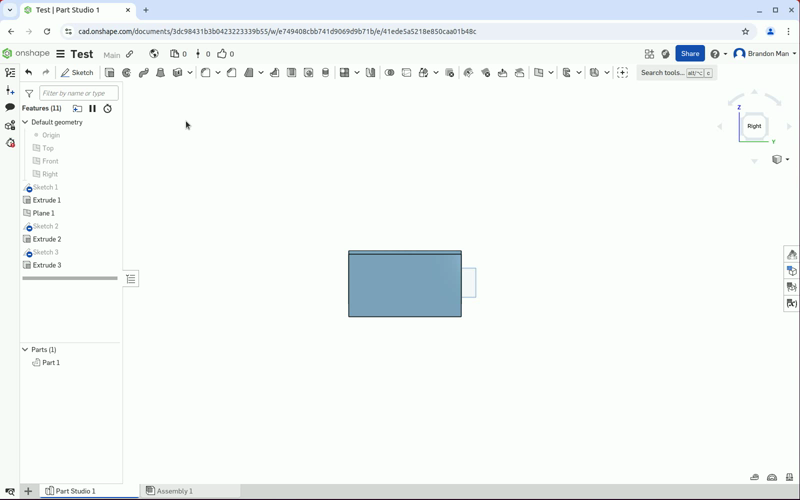
key(shift+h)
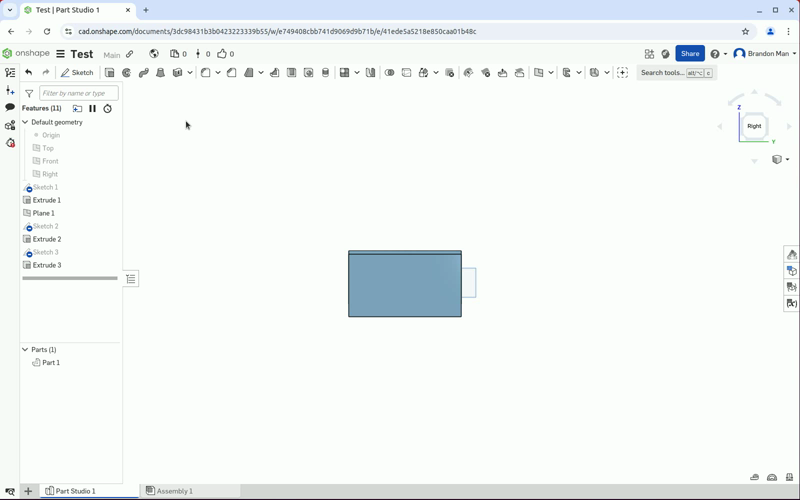
key(shift+h)
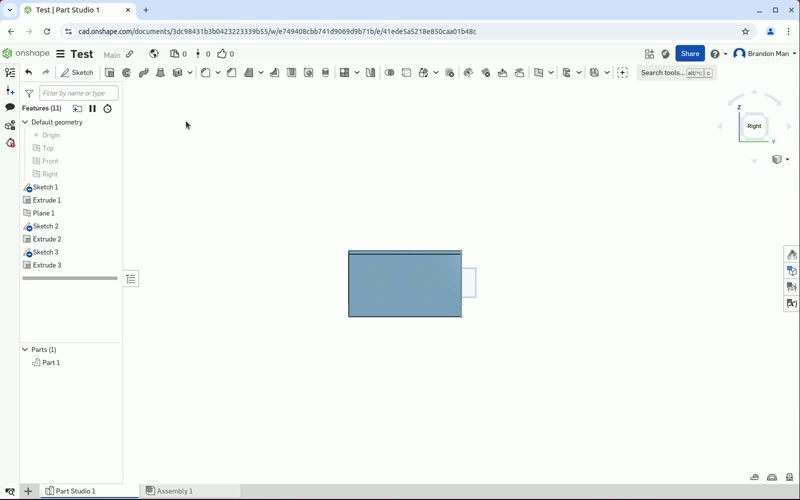
key(shift+7)
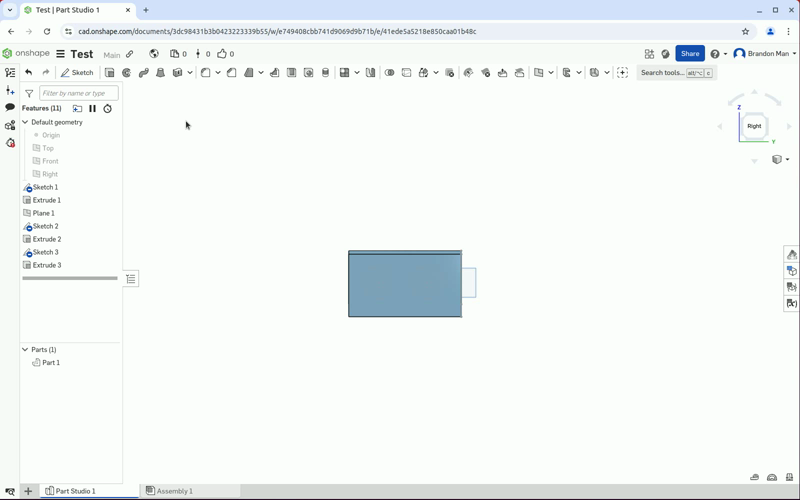
key(right, 2)
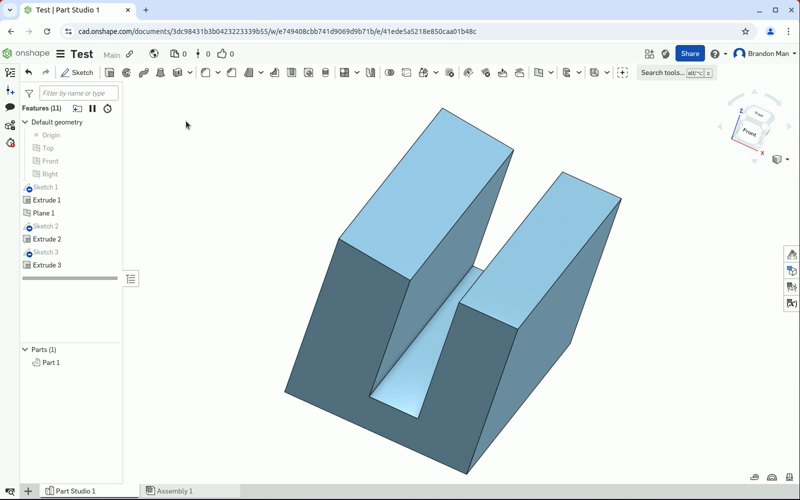
key(down, 2)
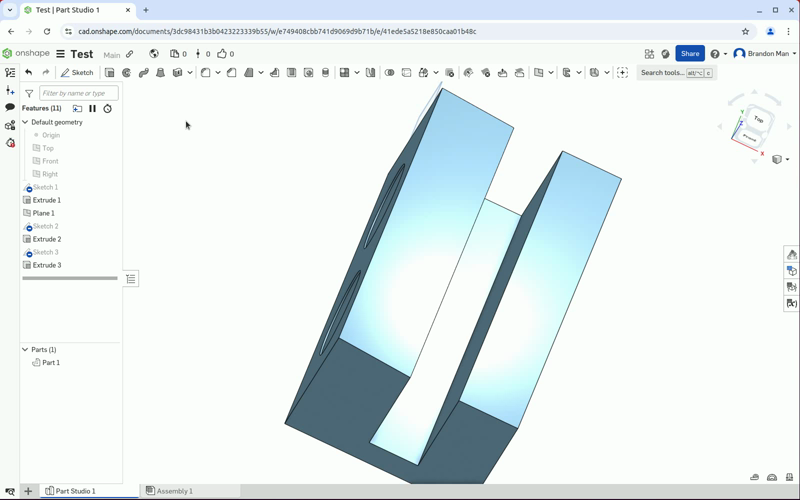
key(up, 2)
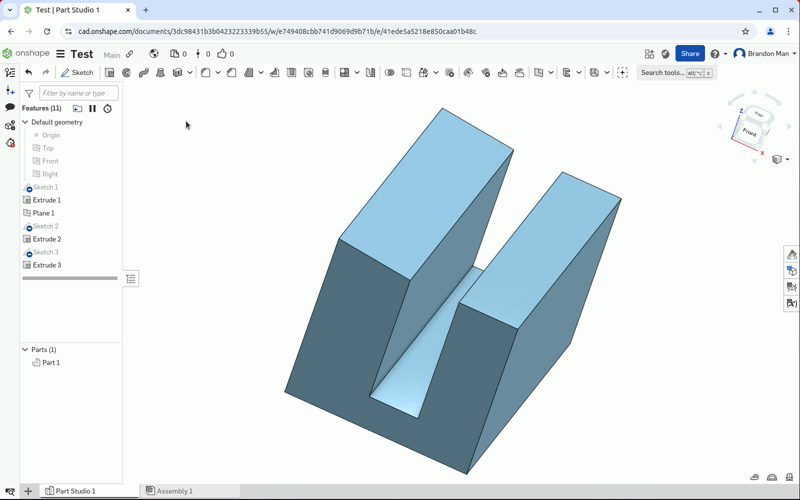
key(left, 2)
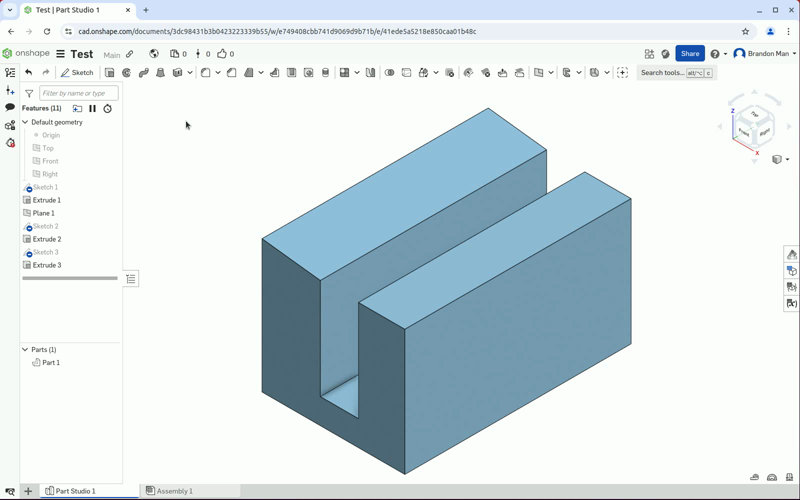
mouse_move(73, 189)
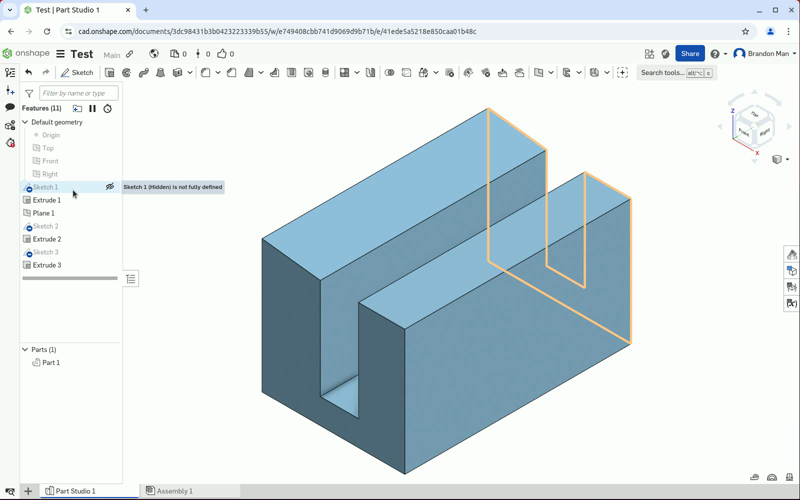
click(73, 189)